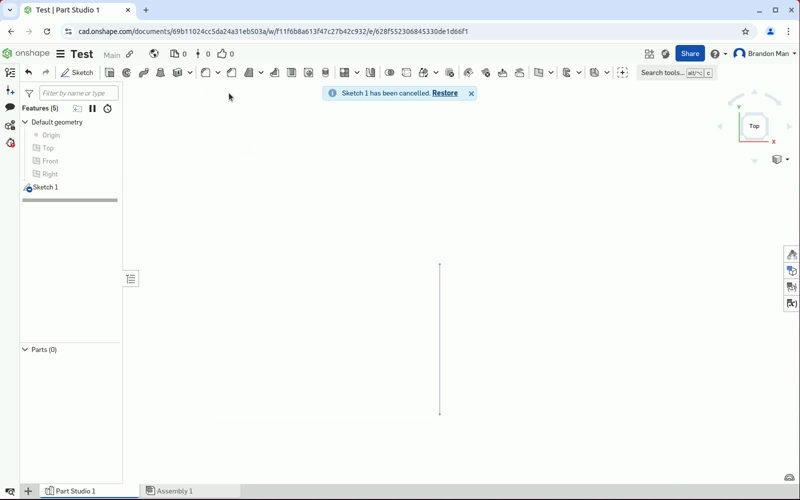
key(shift+h)
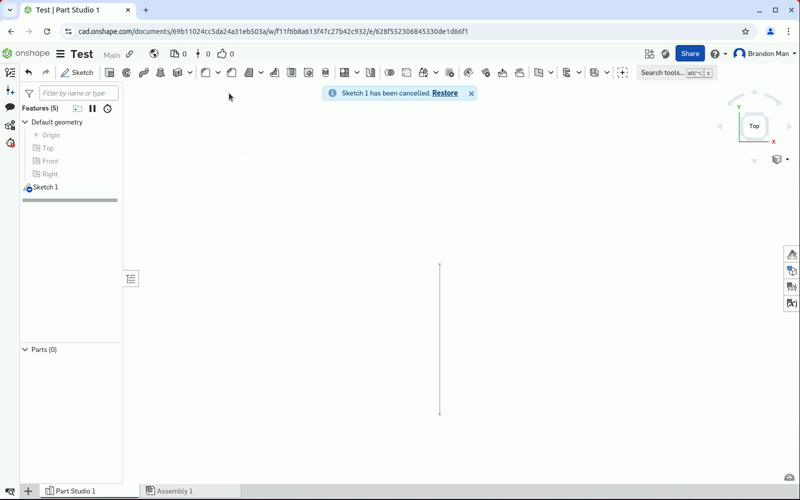
key(shift+s)
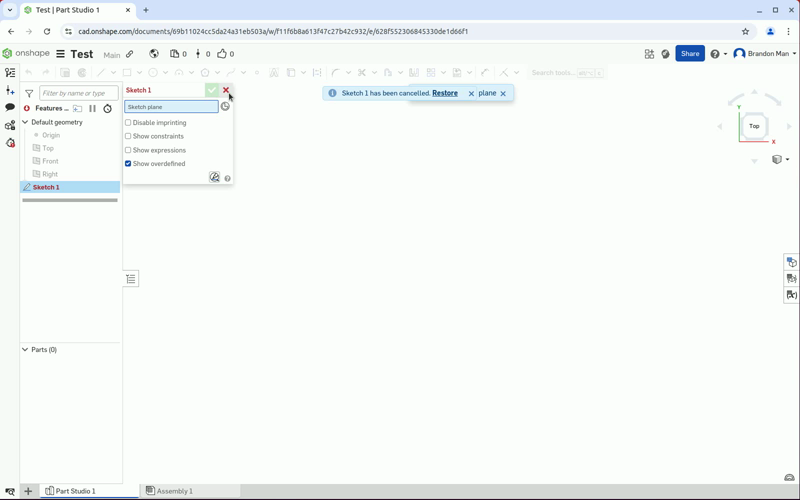
mouse_move(73, 150)
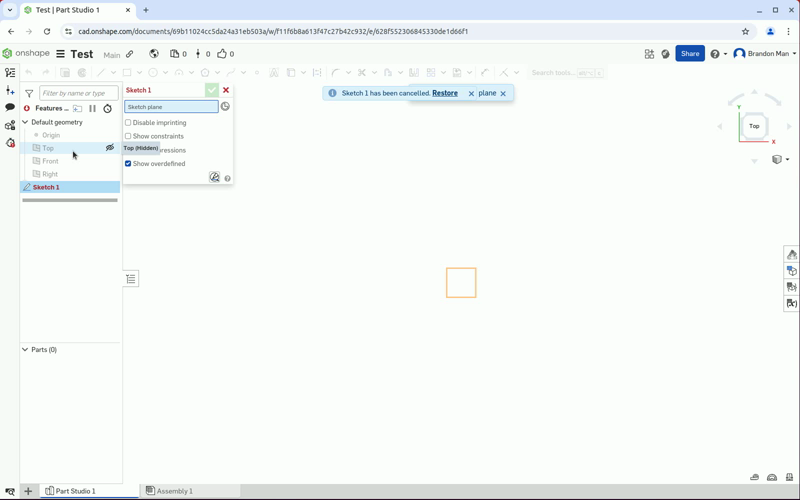
click(73, 150)
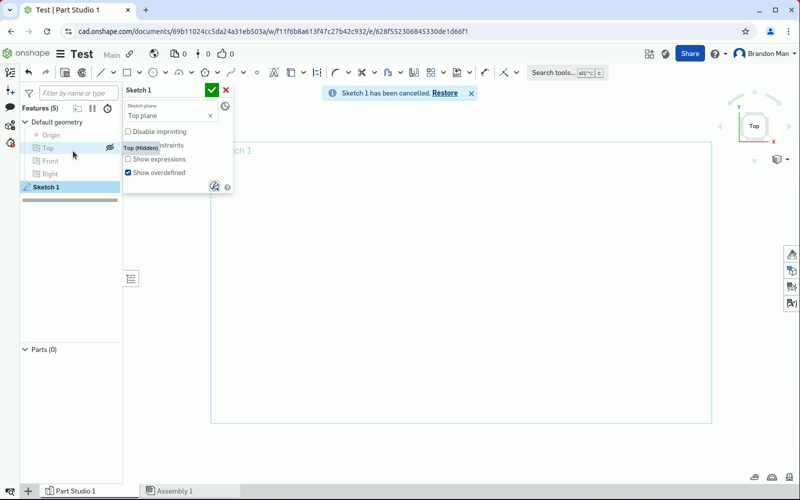
mouse_move(73, 352)
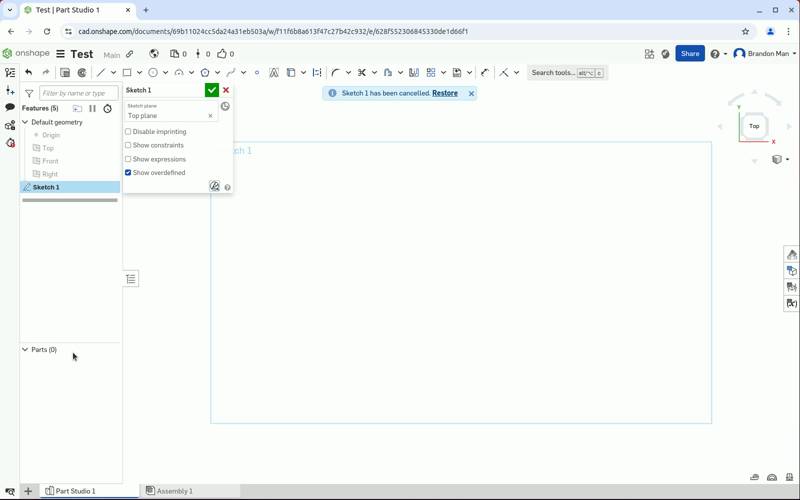
key(y)
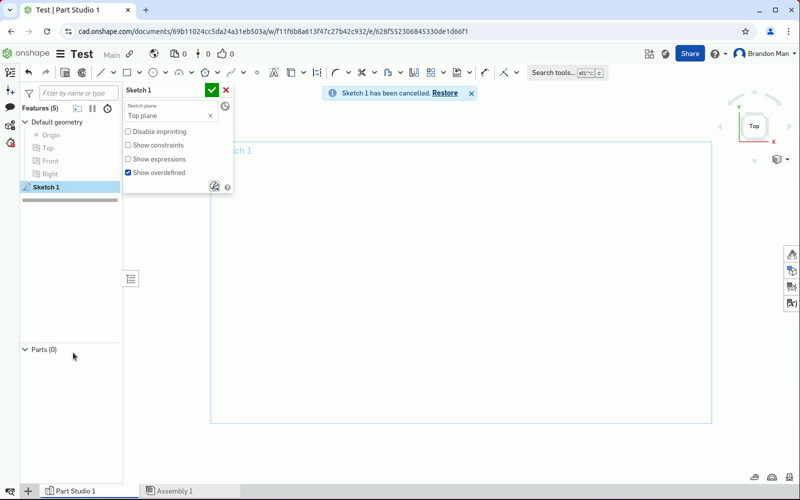
key(a)
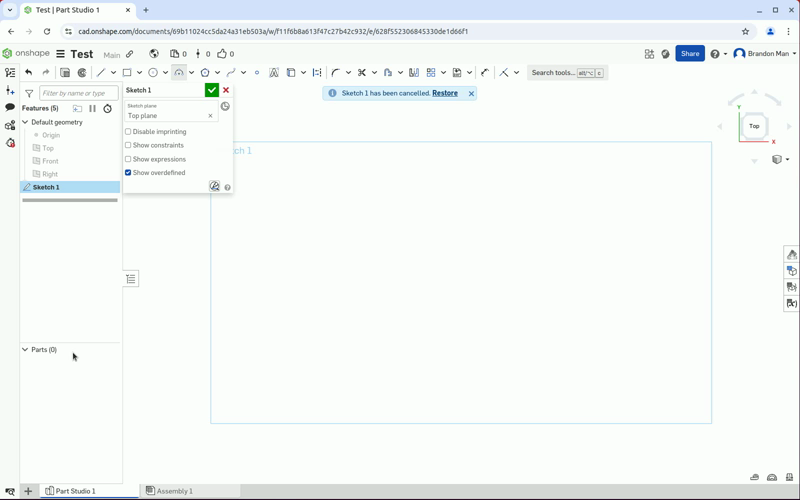
key_down(shift)
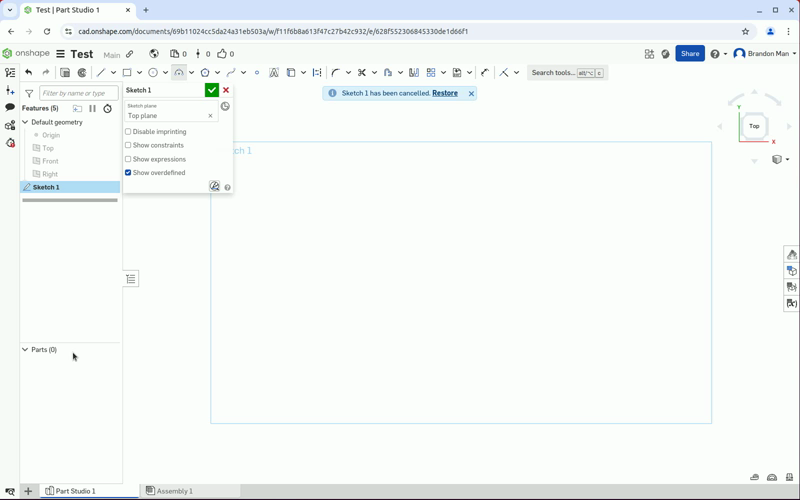
mouse_move(451, 179)
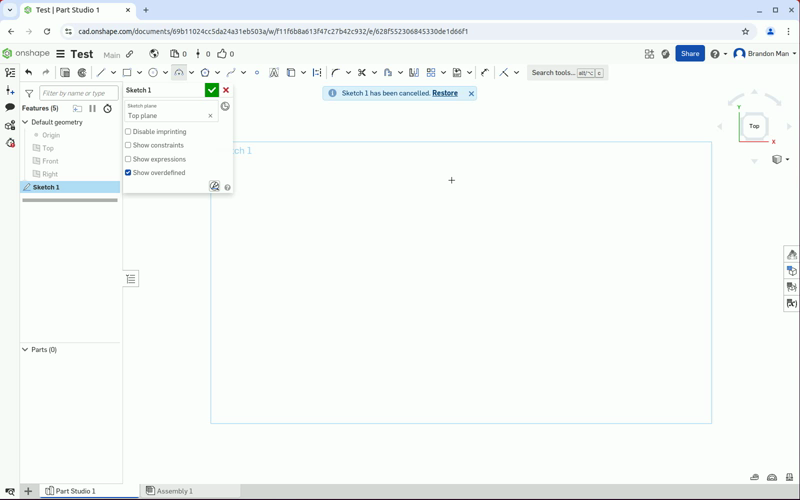
click(451, 179)
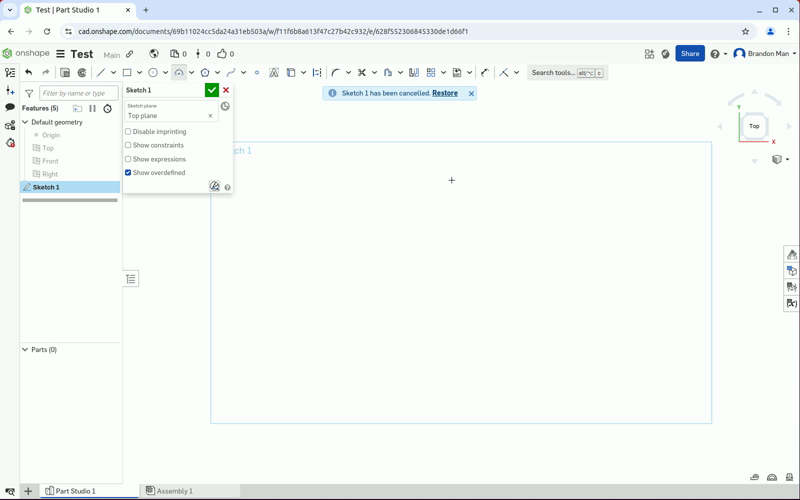
key_up(shift)
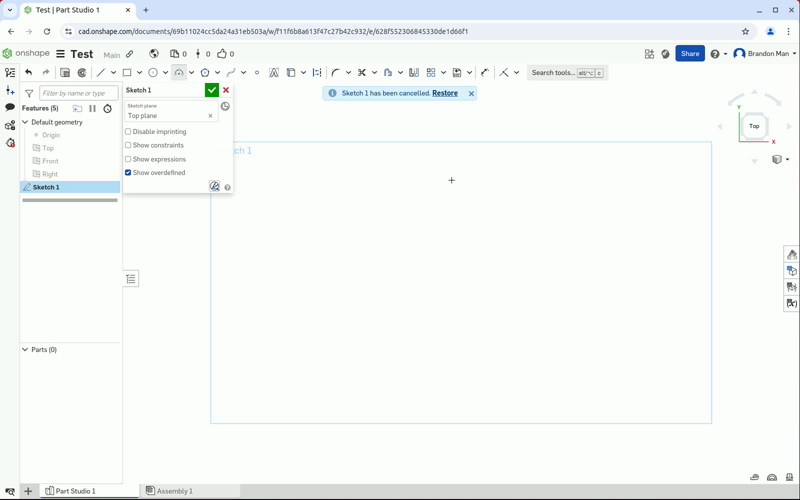
key_down(shift)
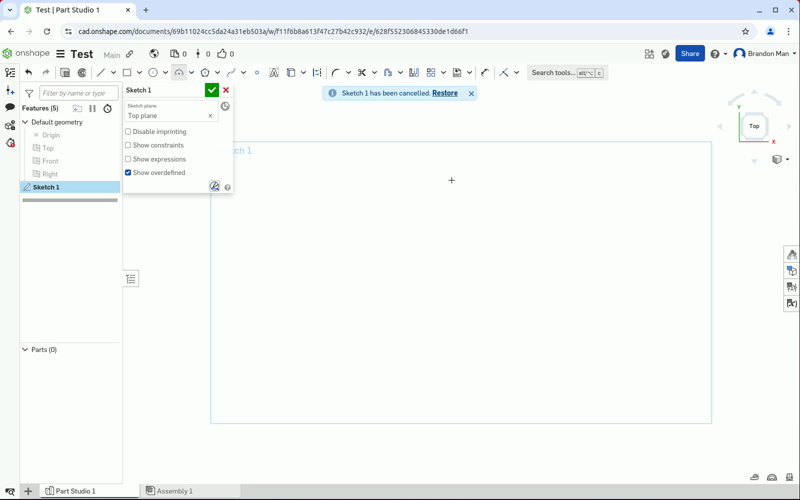
mouse_move(470, 179)
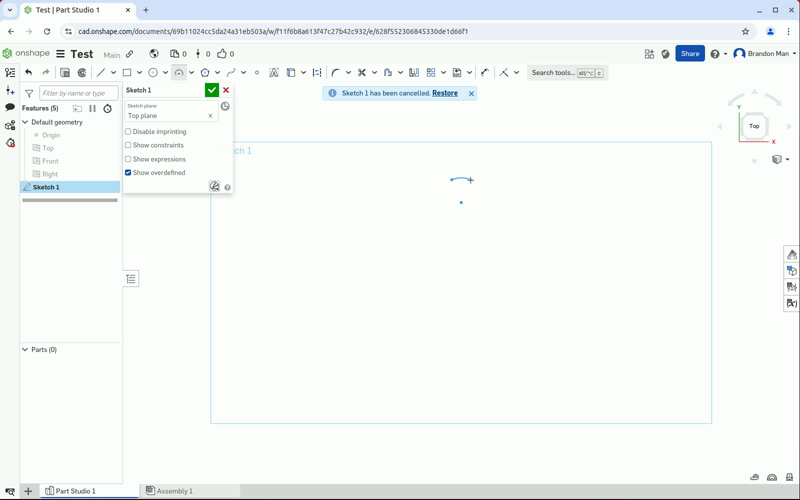
click(470, 179)
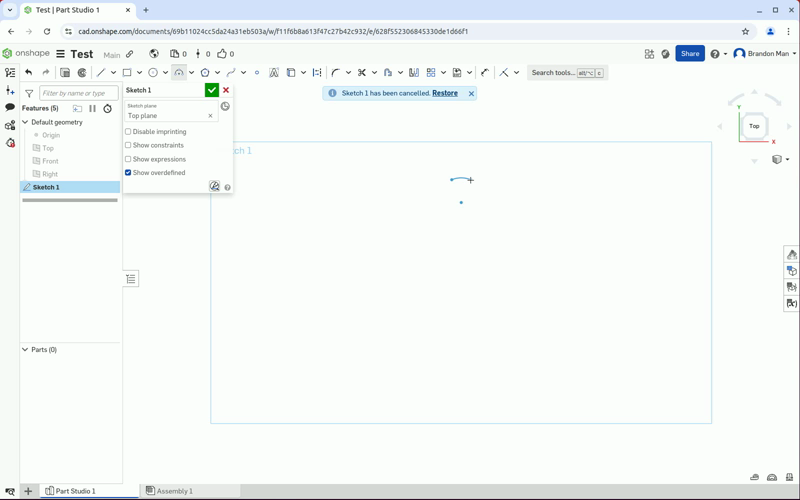
mouse_move(461, 376)
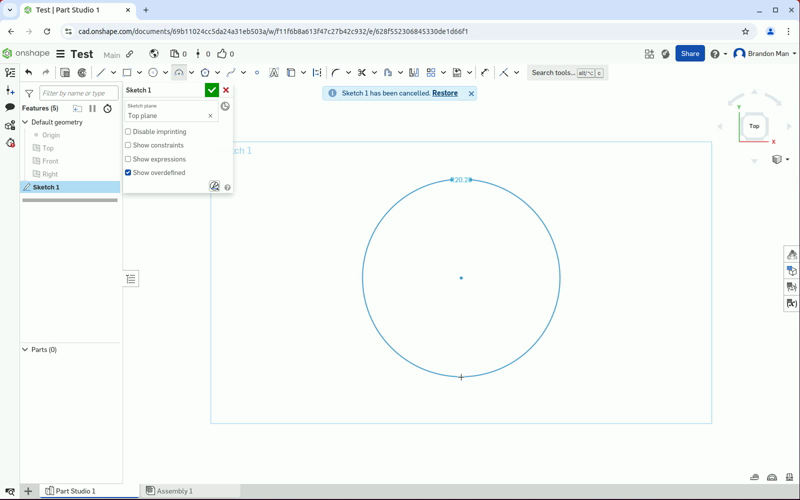
click(461, 376)
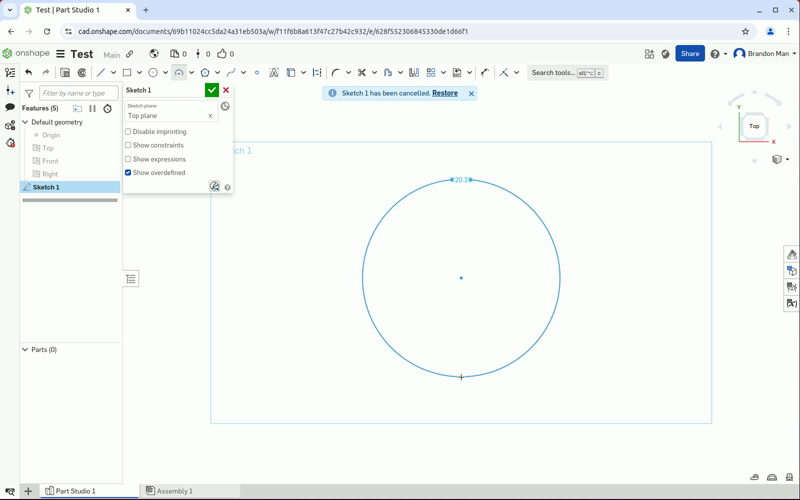
key_up(shift)
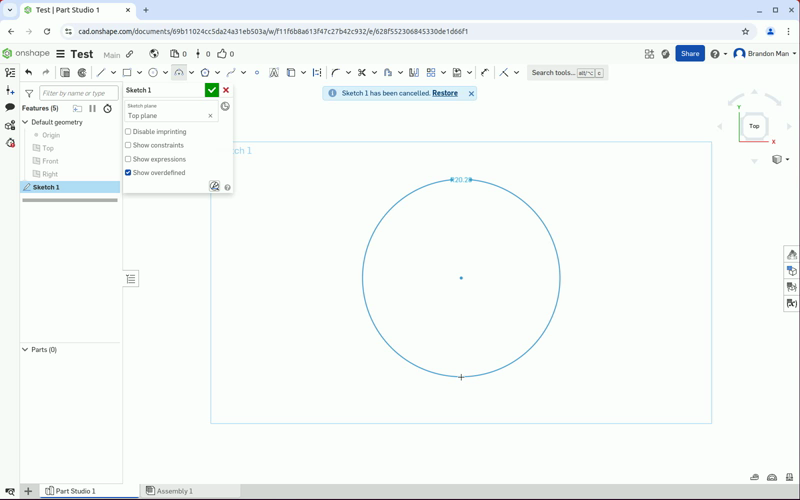
mouse_move(470, 179)
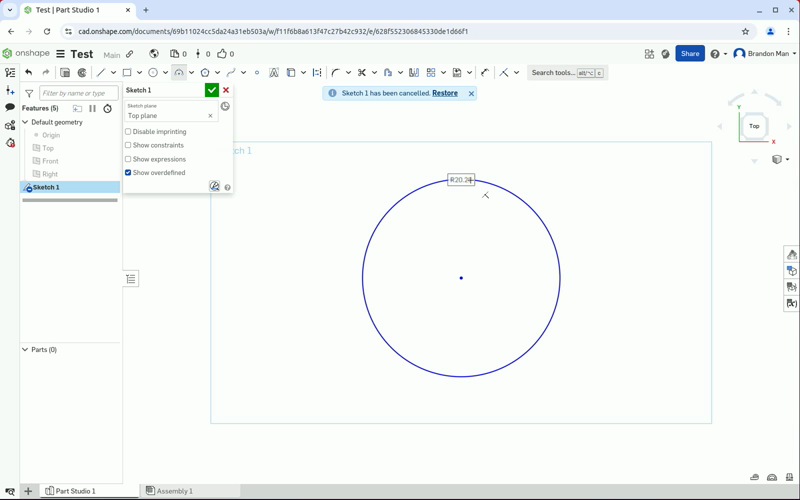
click(470, 179)
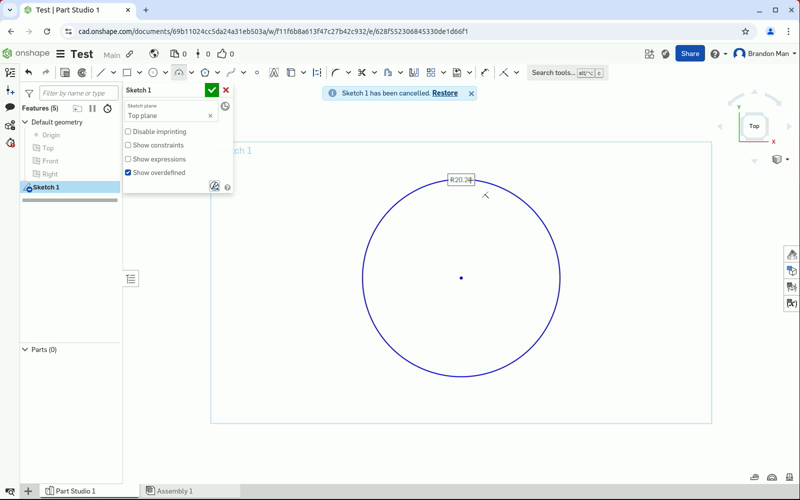
mouse_move(451, 179)
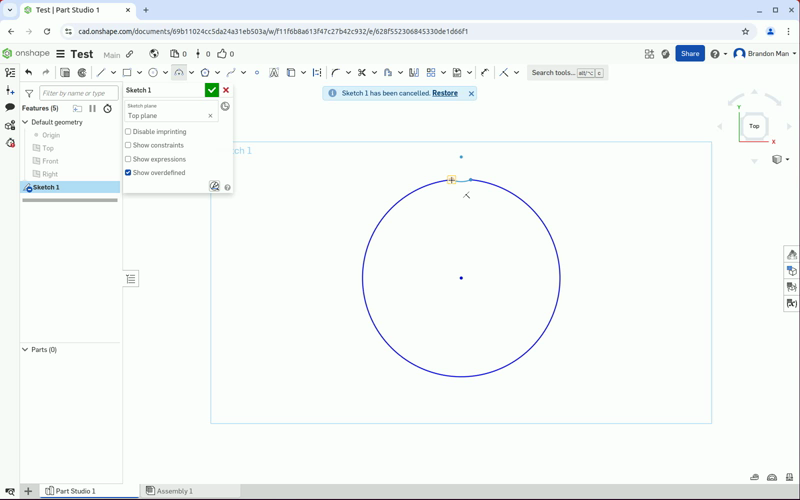
click(451, 179)
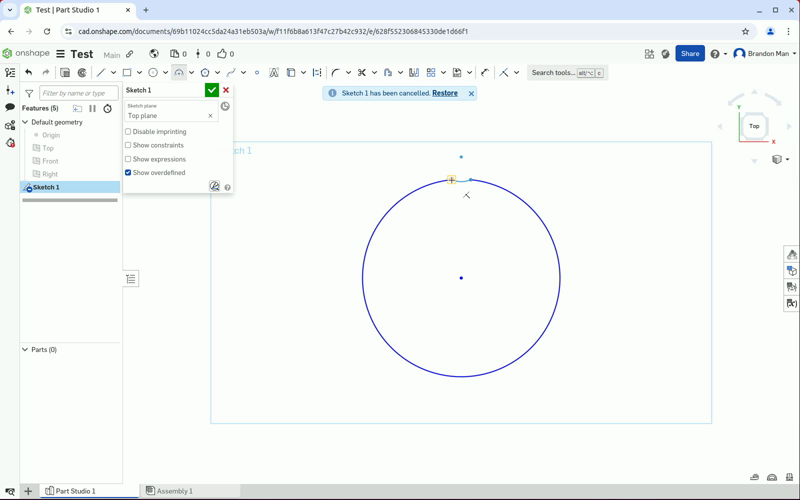
key_down(shift)
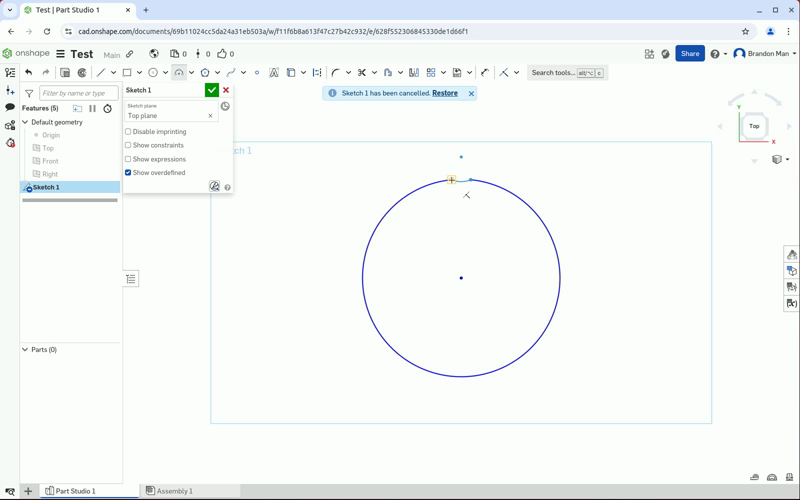
mouse_move(461, 169)
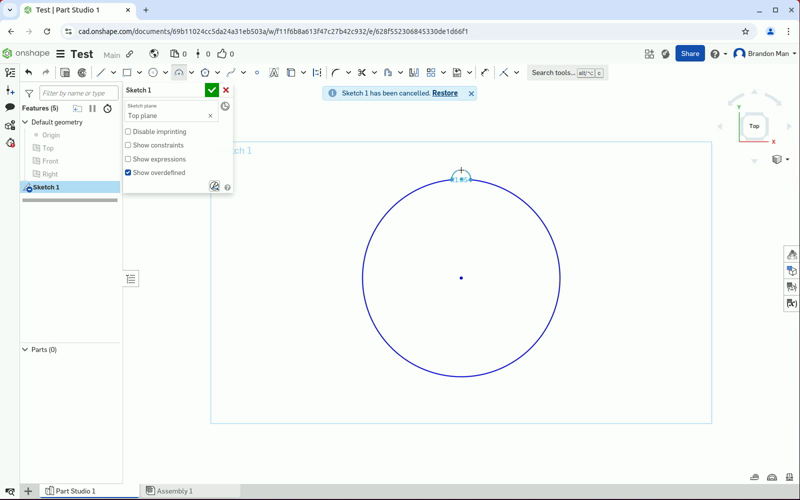
click(461, 169)
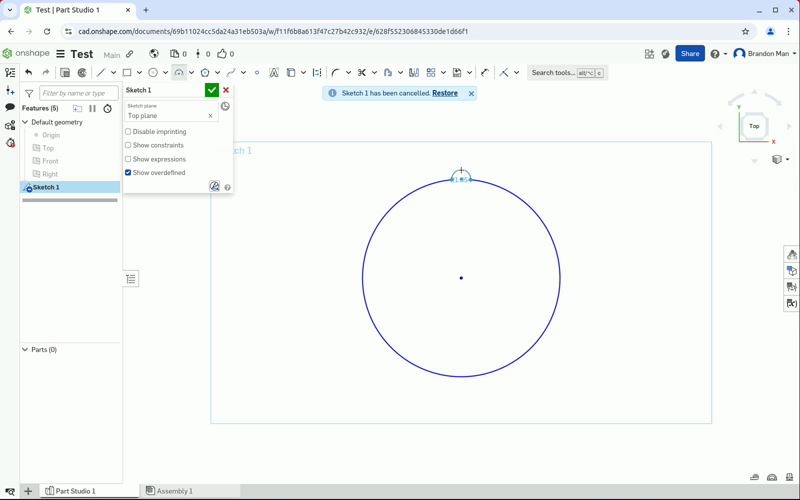
key_up(shift)
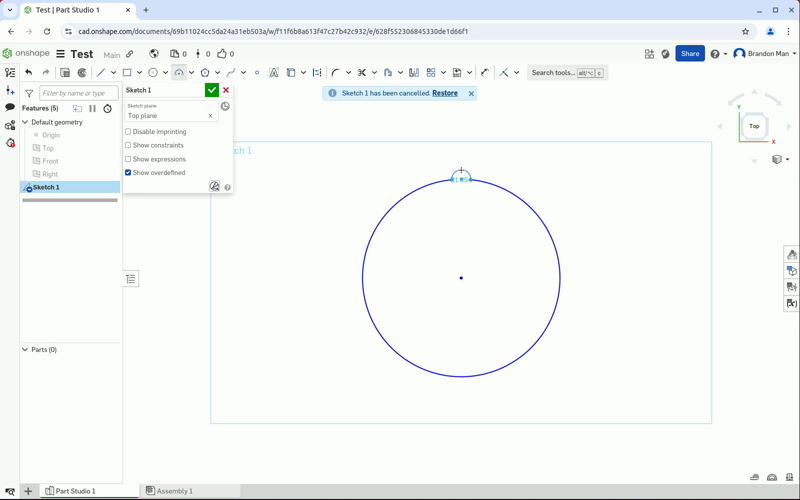
key(esc)
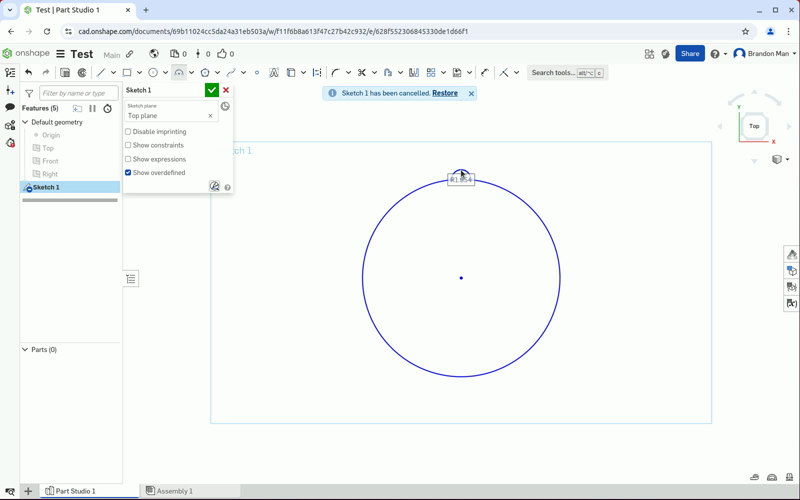
key(c)
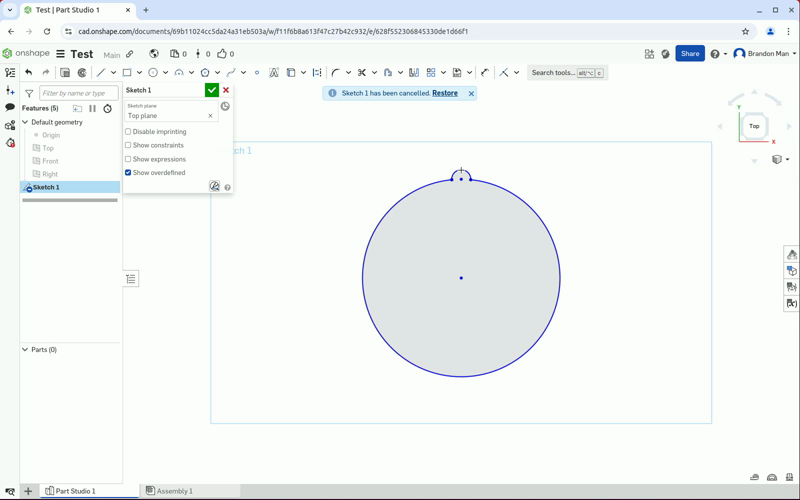
key_down(shift)
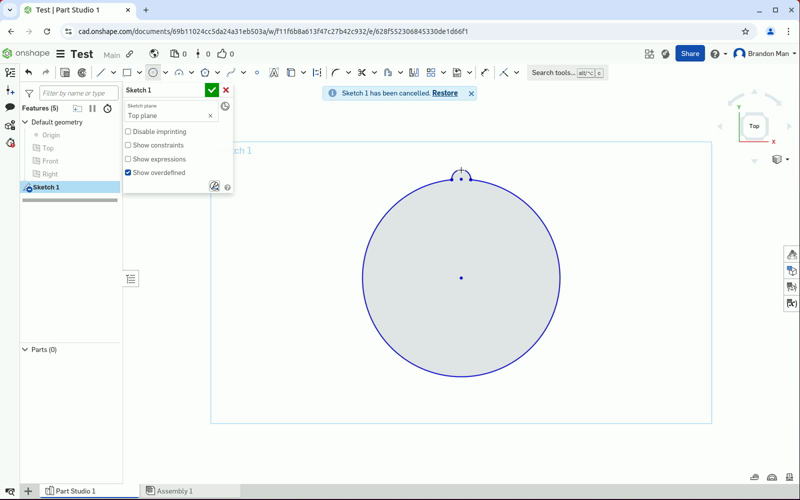
mouse_move(460, 280)
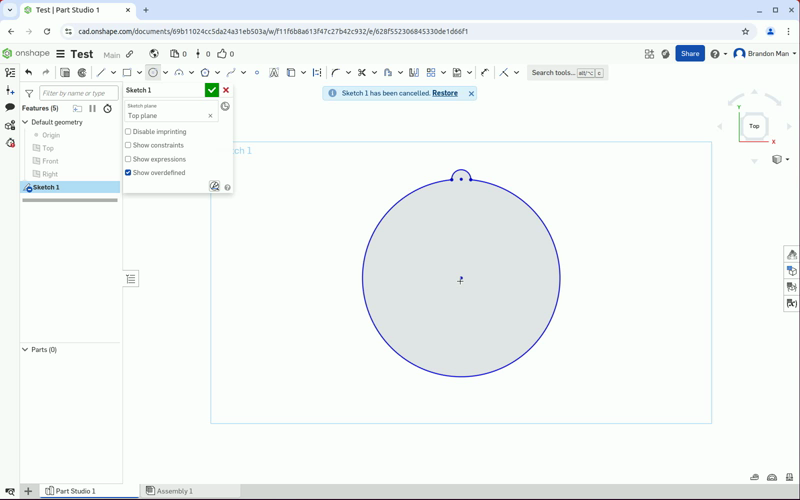
scroll(6)
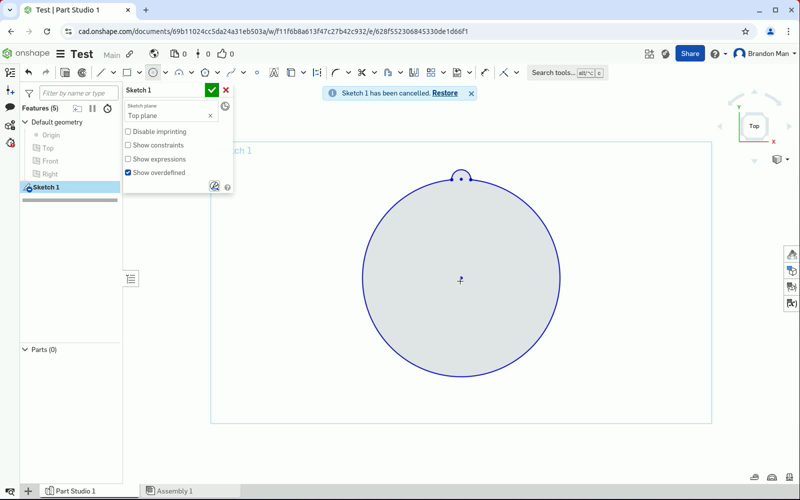
scroll(6)
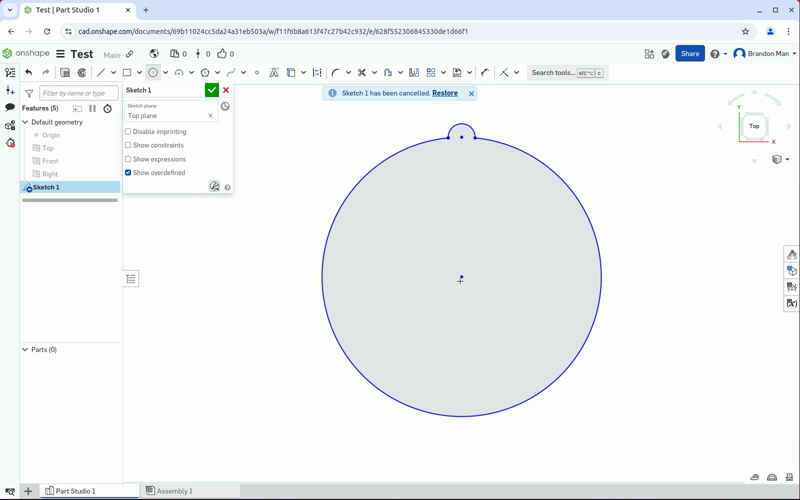
scroll(6)
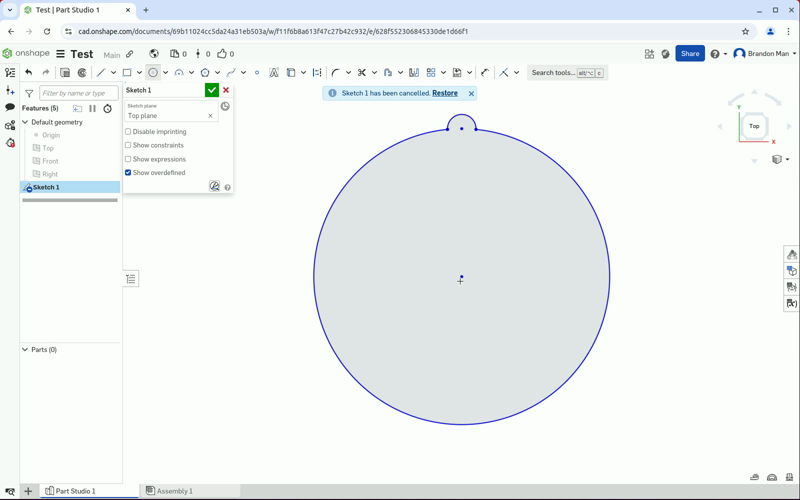
scroll(6)
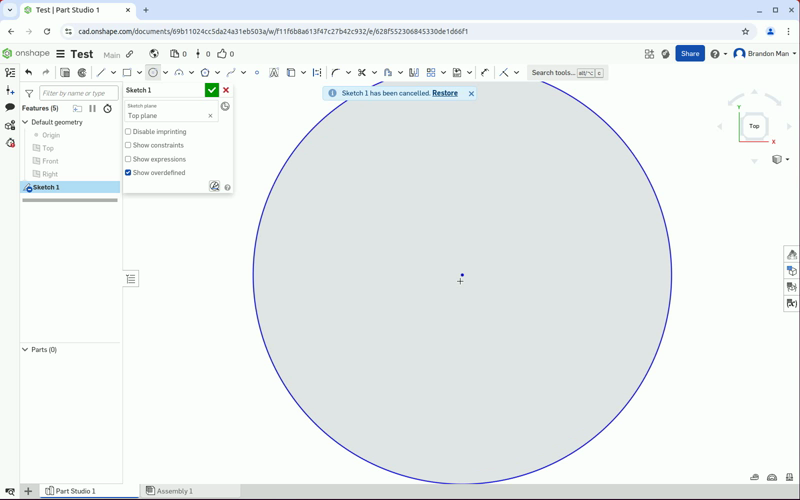
scroll(6)
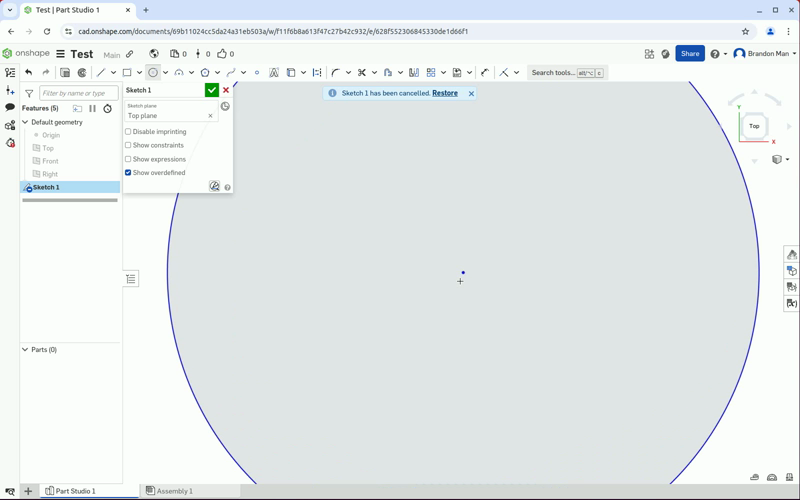
scroll(6)
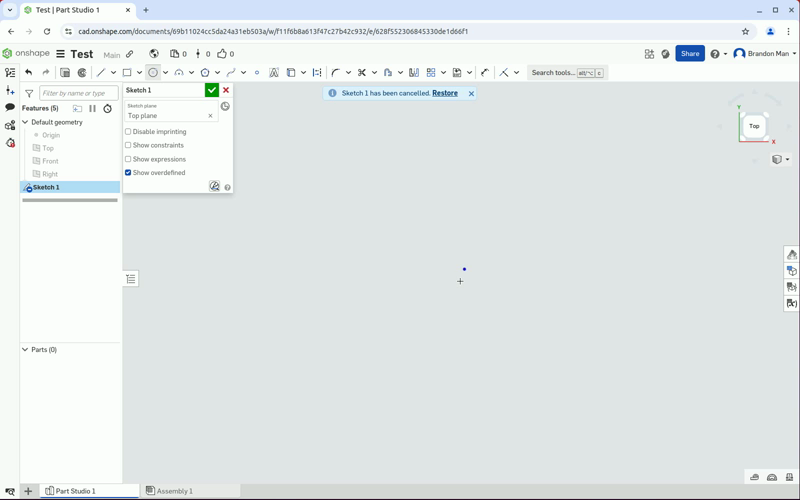
scroll(6)
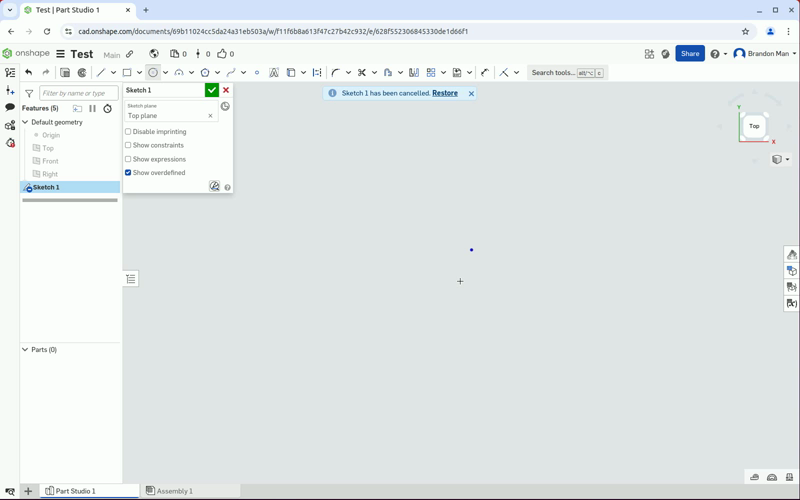
click(460, 280)
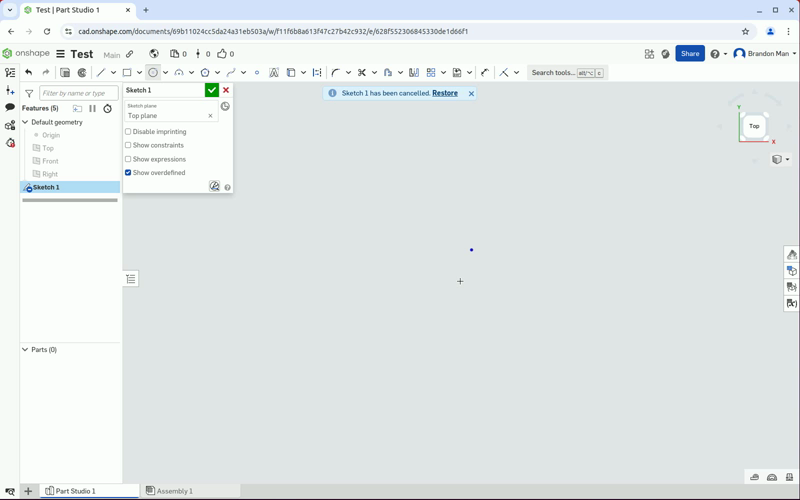
scroll(-6)
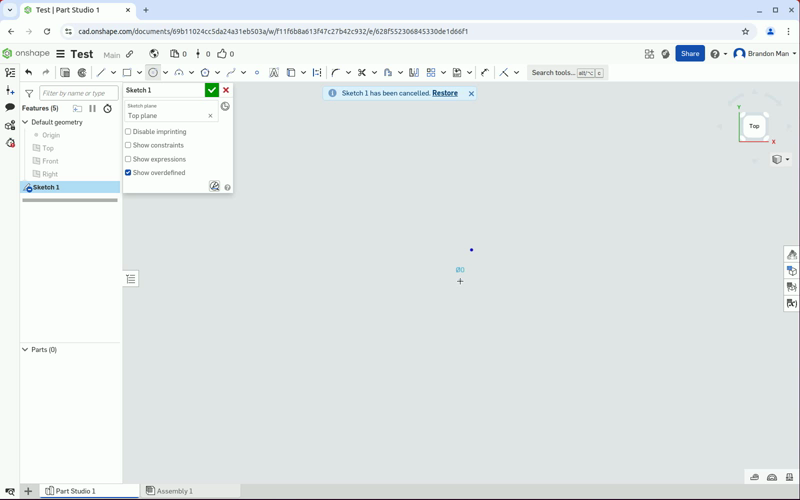
scroll(-6)
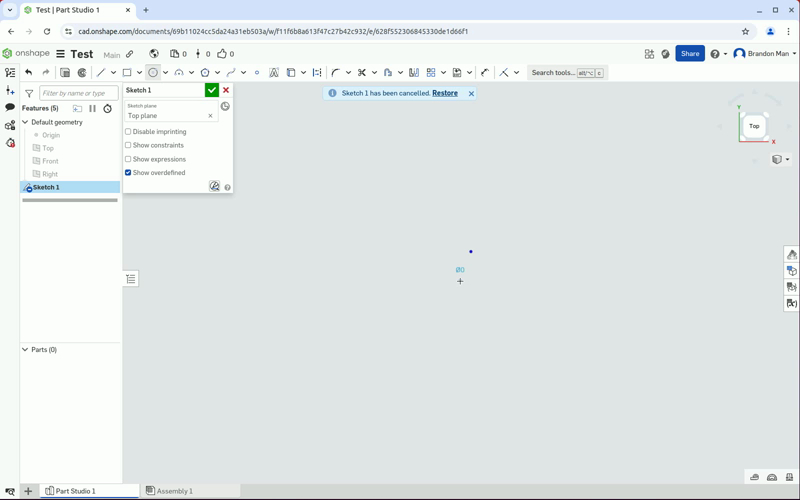
scroll(-6)
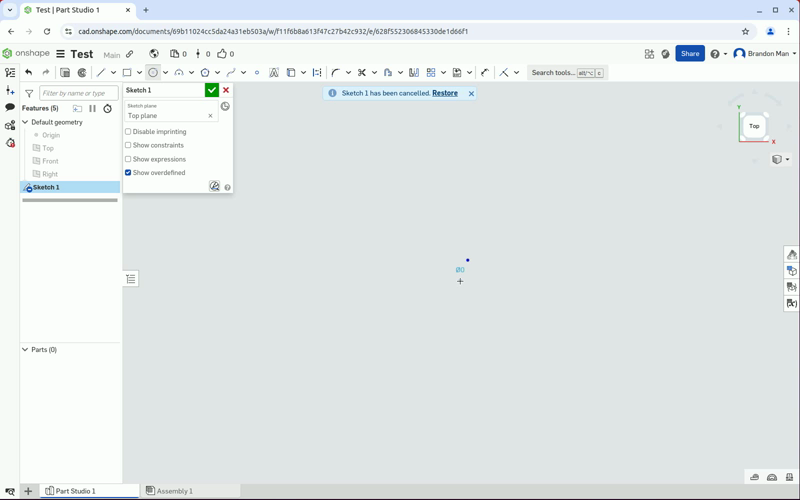
scroll(-6)
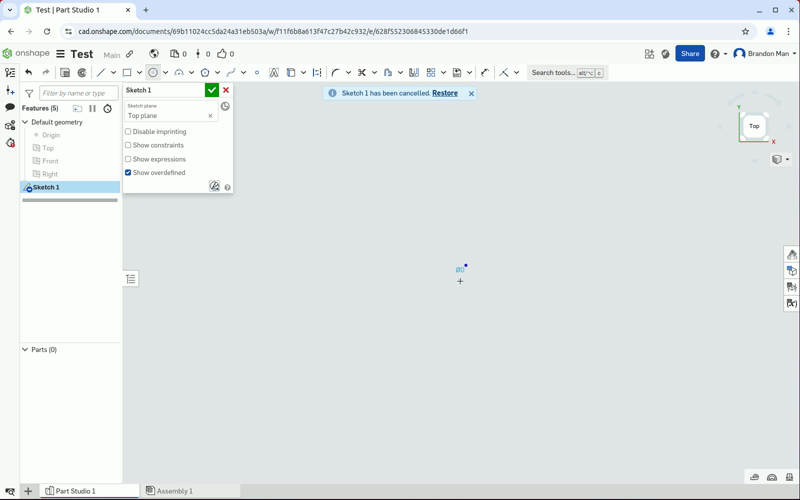
scroll(-6)
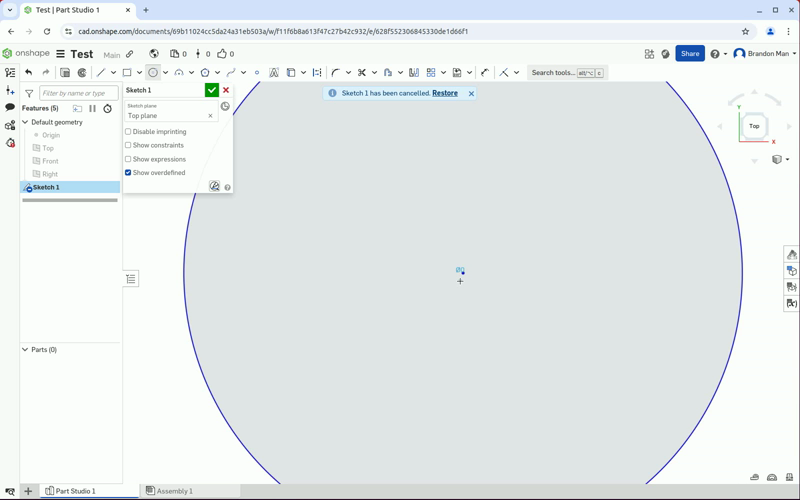
scroll(-6)
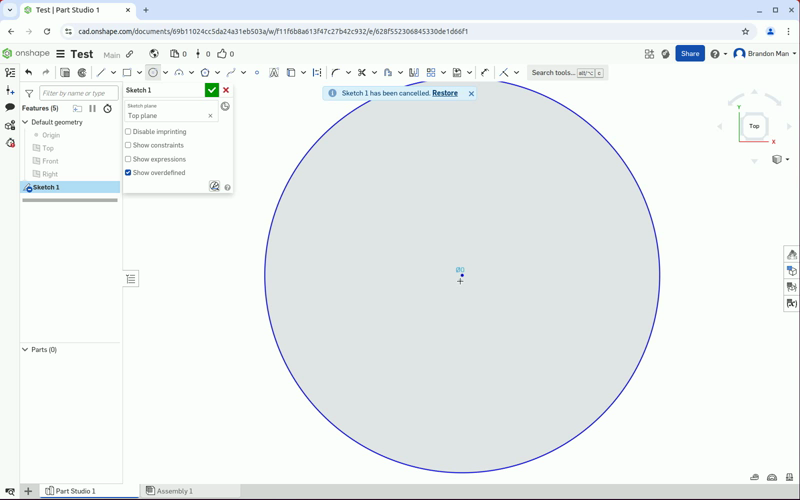
scroll(-6)
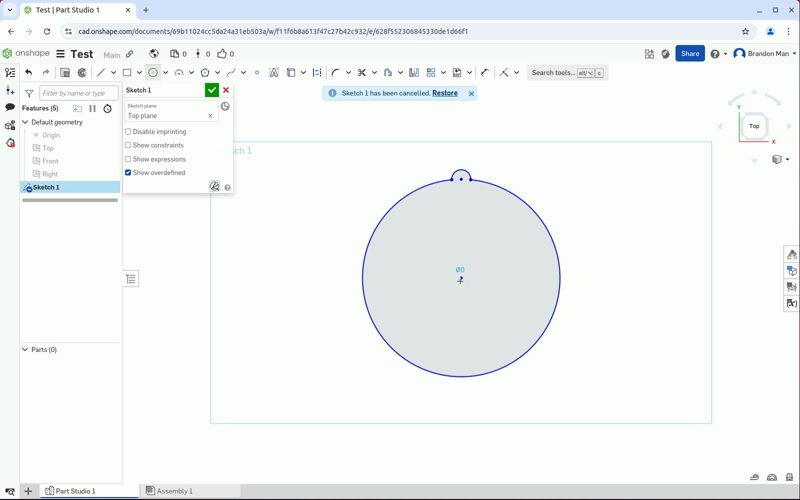
key_up(shift)
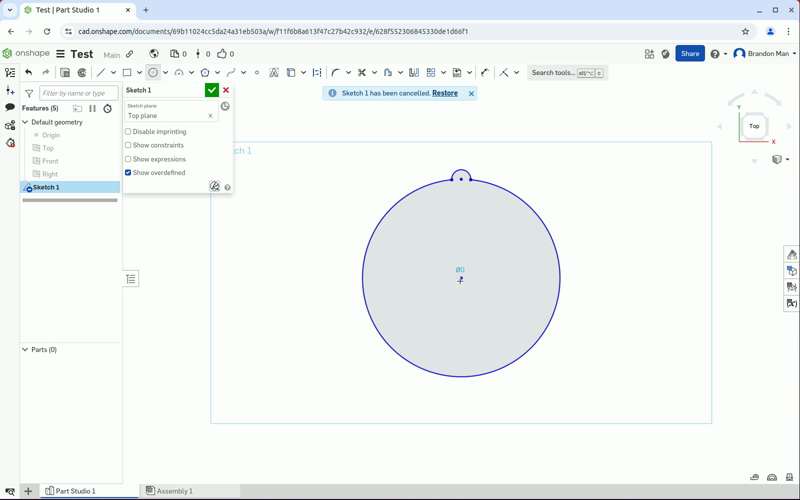
mouse_move(543, 280)
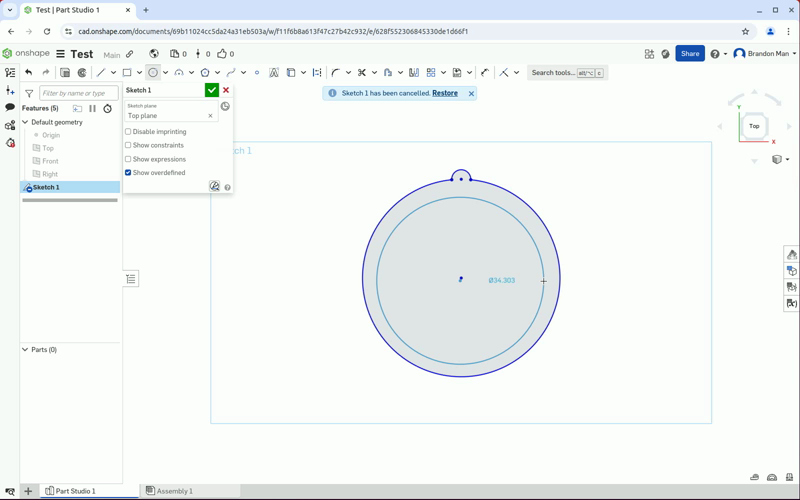
click(543, 280)
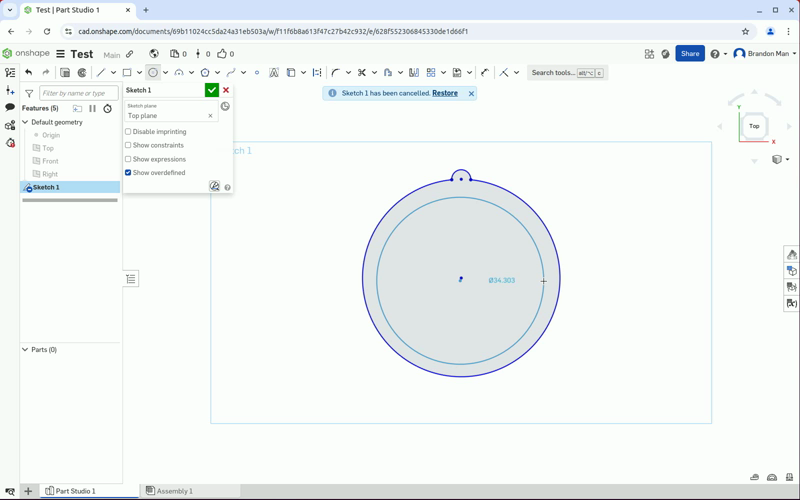
key(esc)
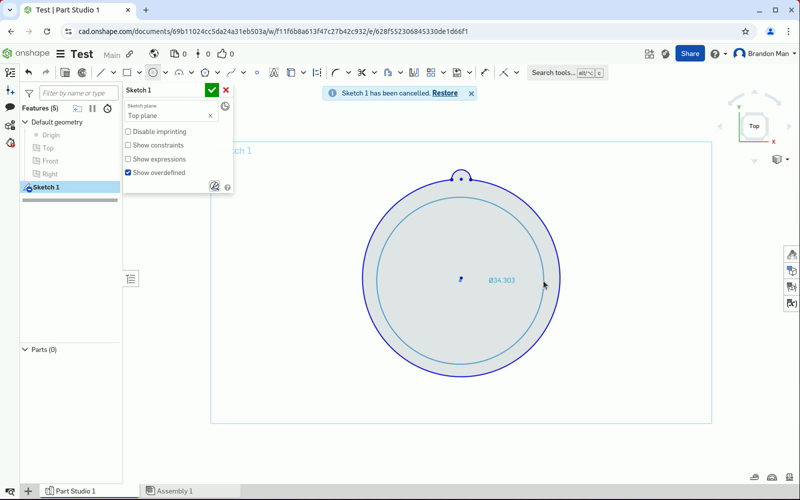
key(c)
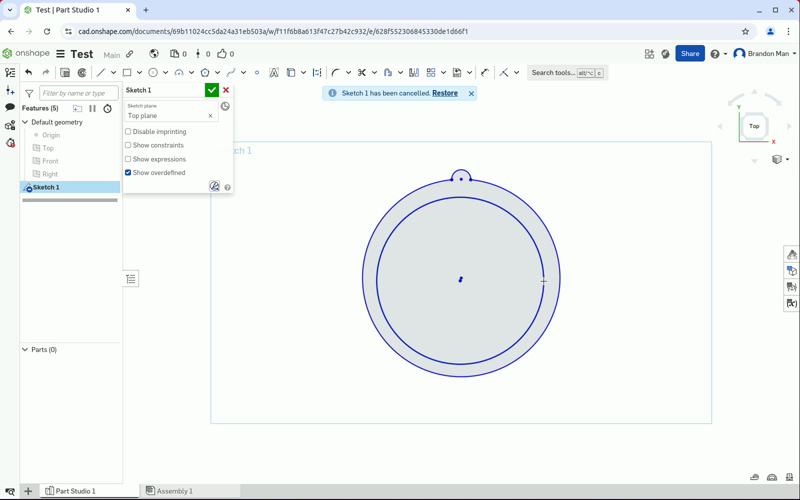
key_down(shift)
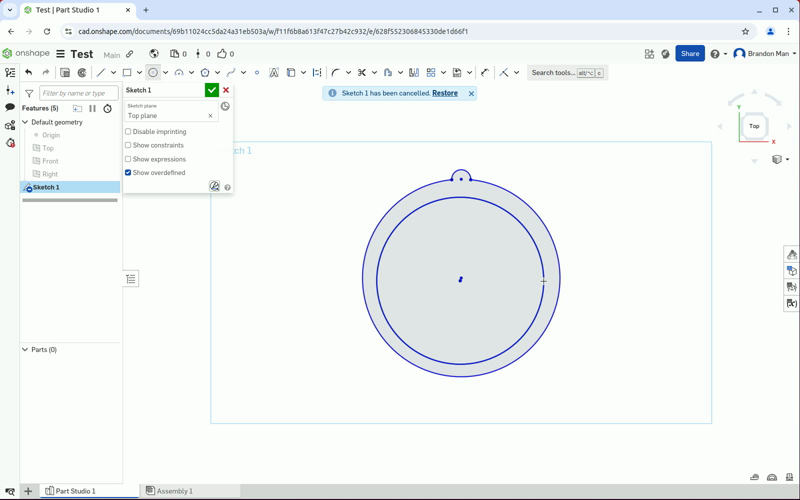
mouse_move(460, 179)
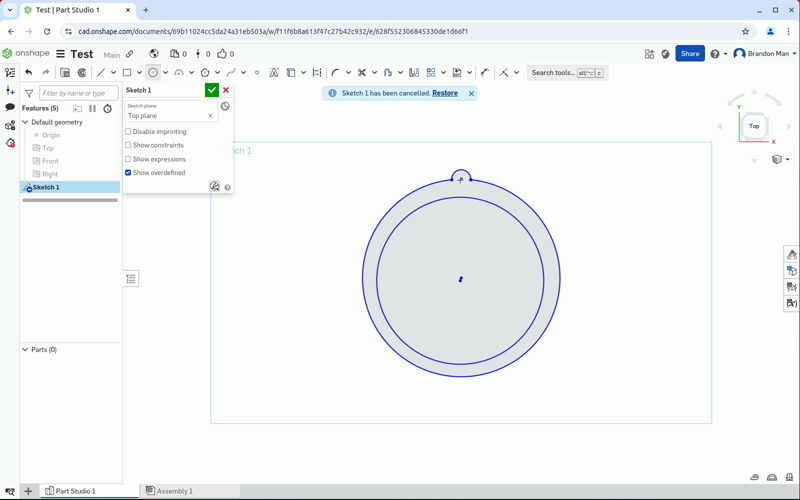
scroll(6)
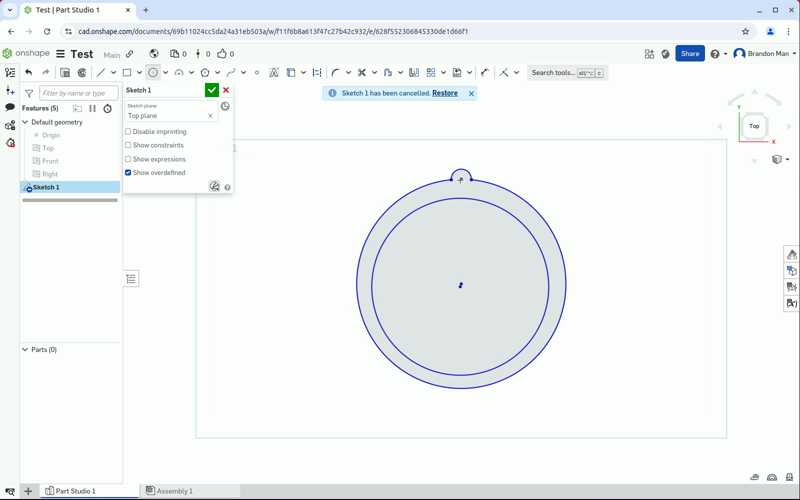
scroll(6)
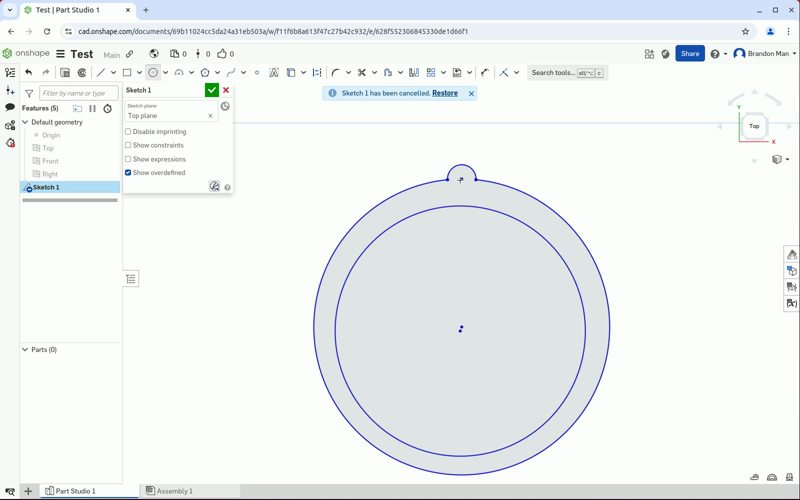
scroll(6)
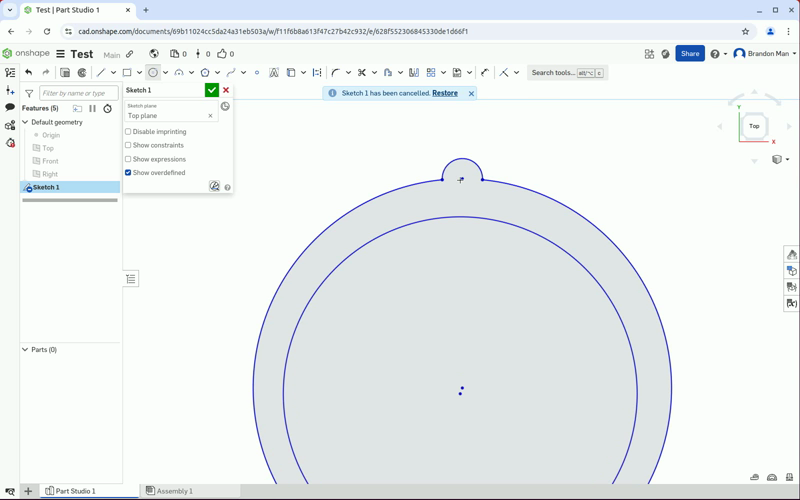
scroll(6)
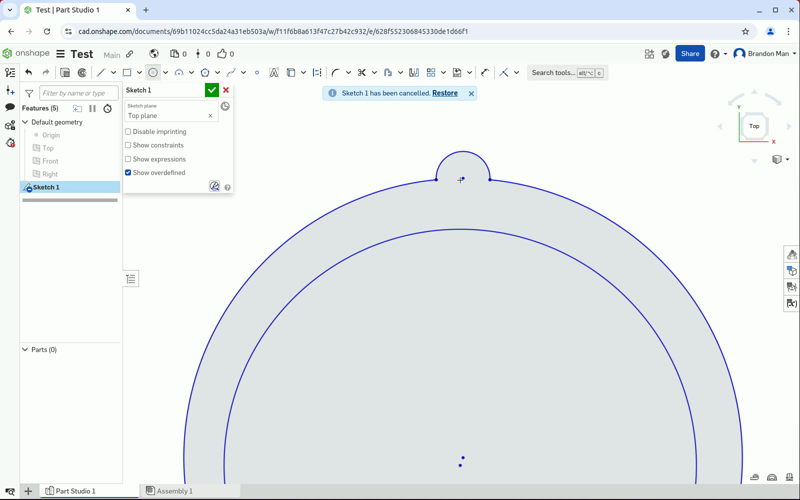
scroll(6)
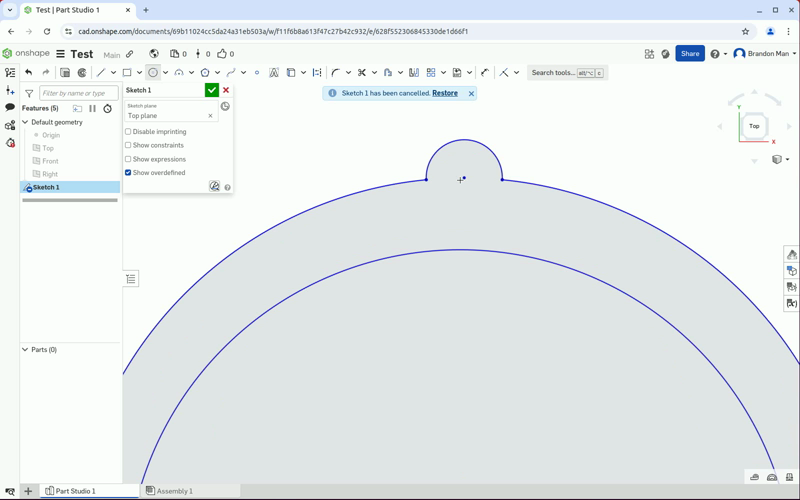
scroll(6)
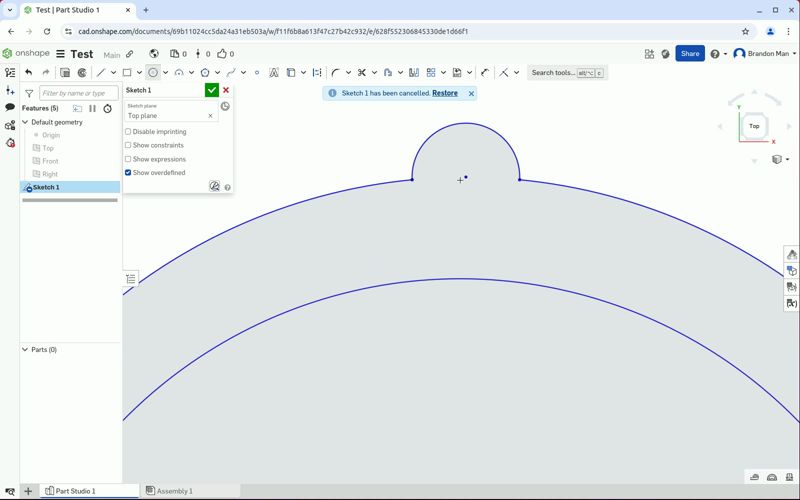
scroll(6)
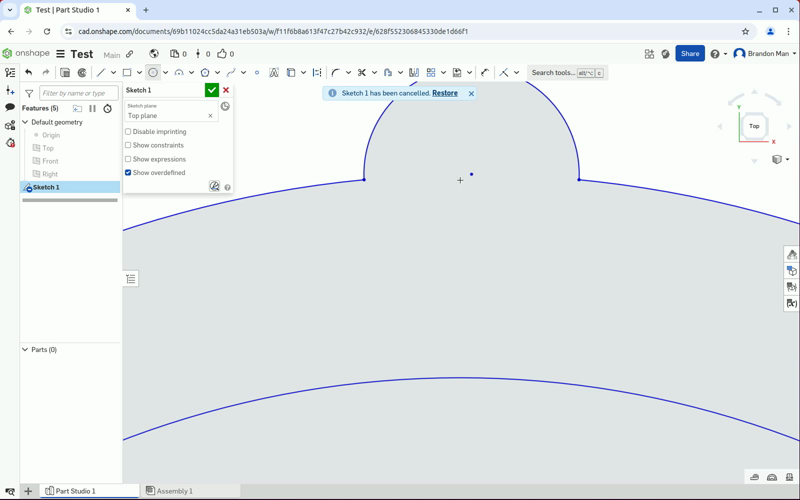
click(460, 179)
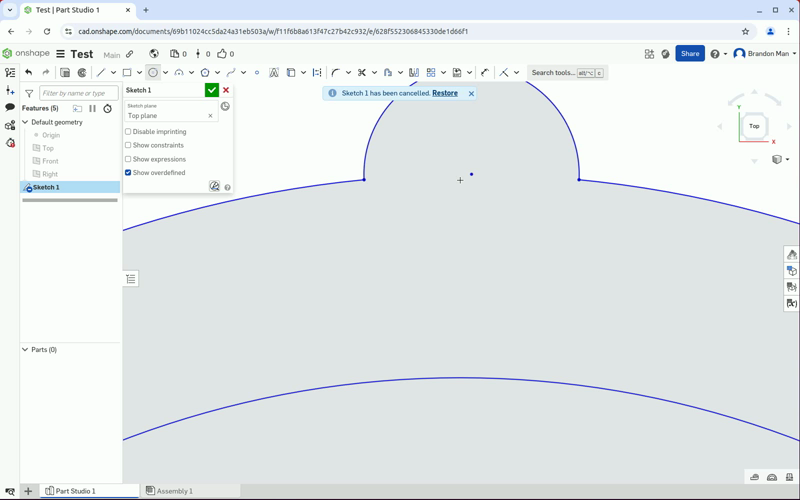
scroll(-6)
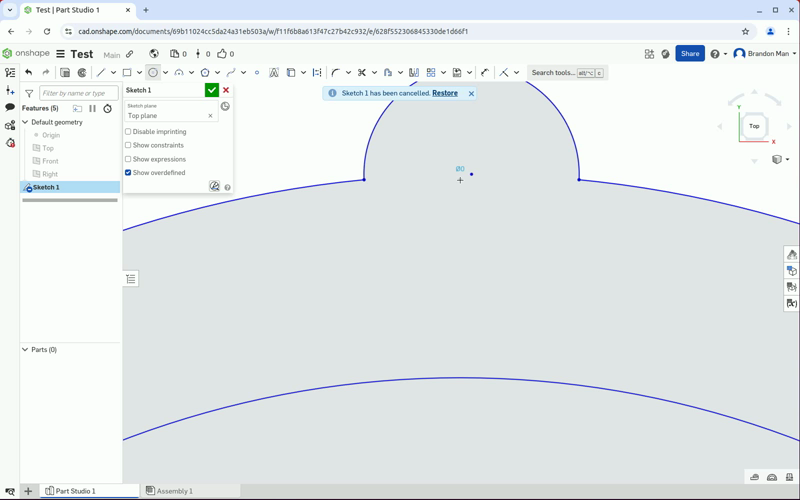
scroll(-6)
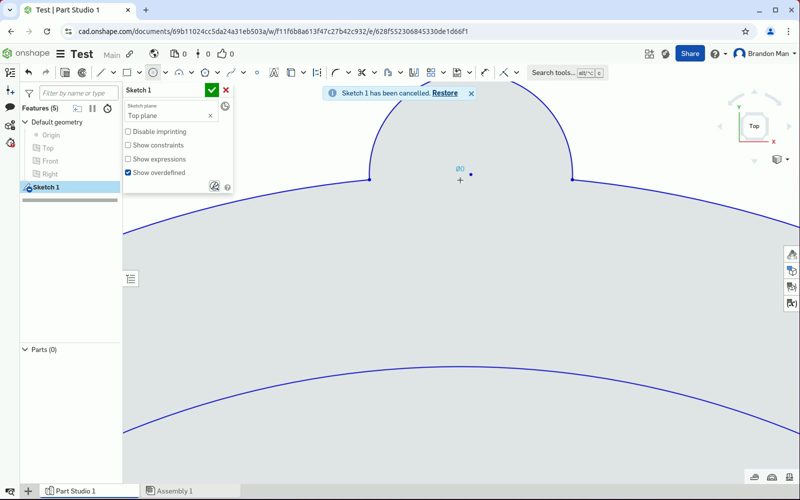
scroll(-6)
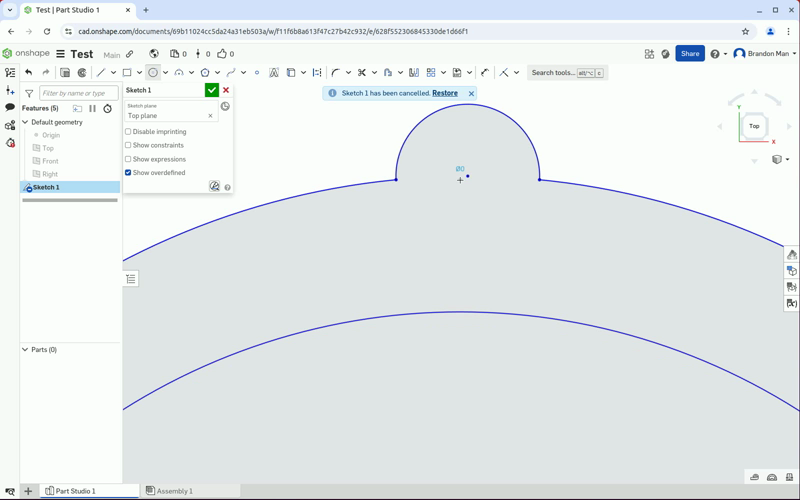
scroll(-6)
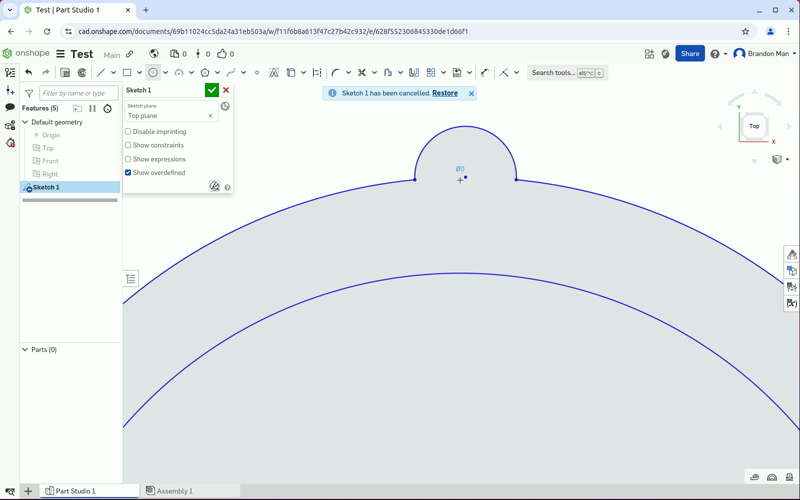
scroll(-6)
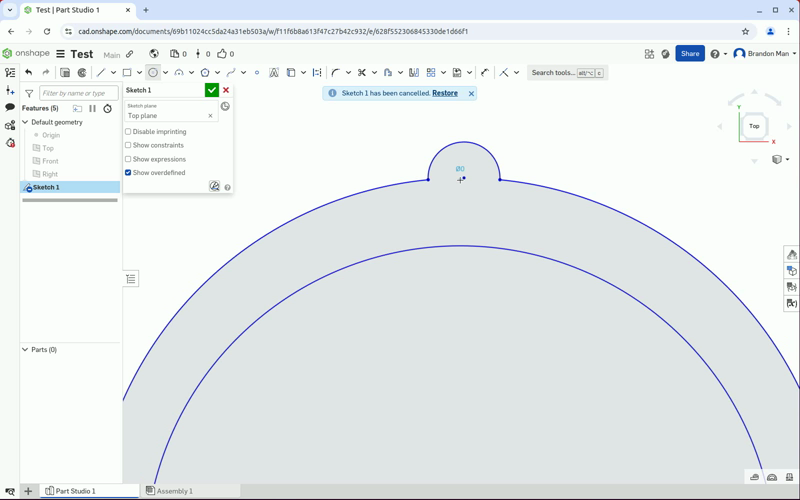
scroll(-6)
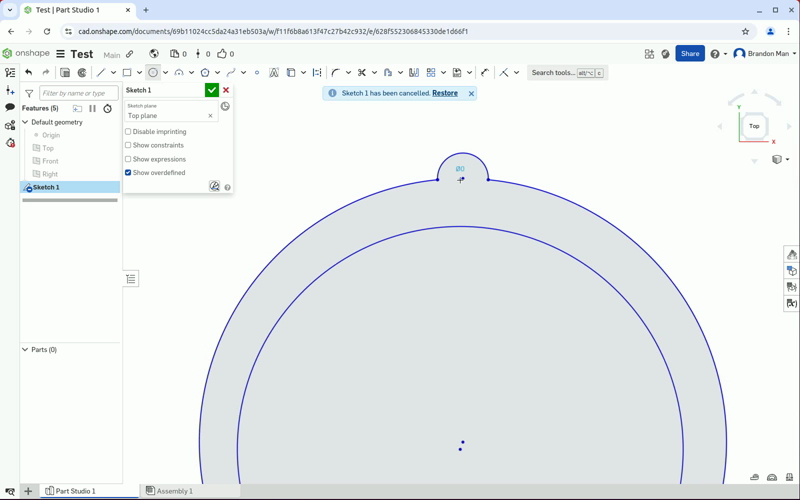
scroll(-6)
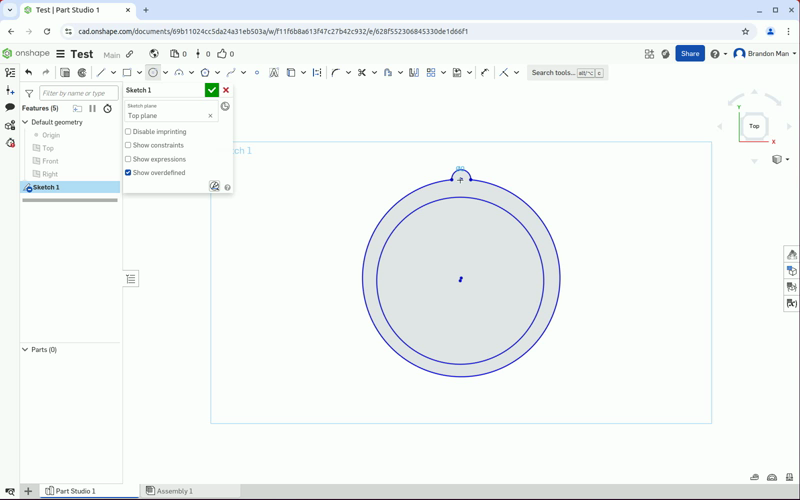
key_up(shift)
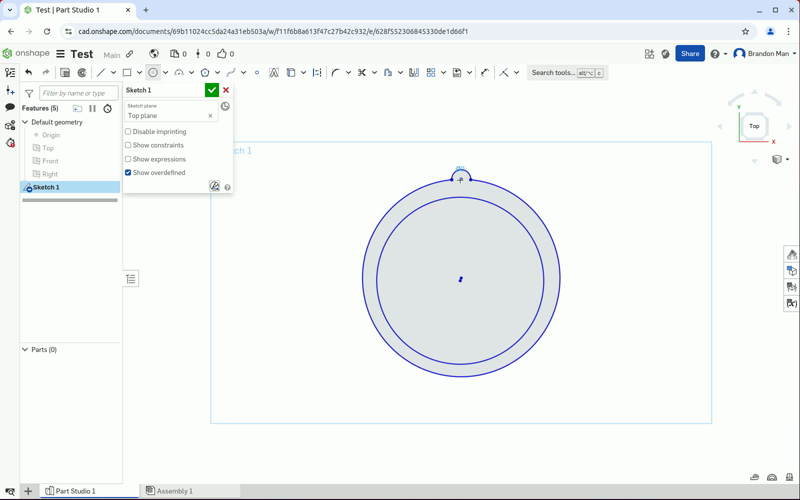
mouse_move(464, 179)
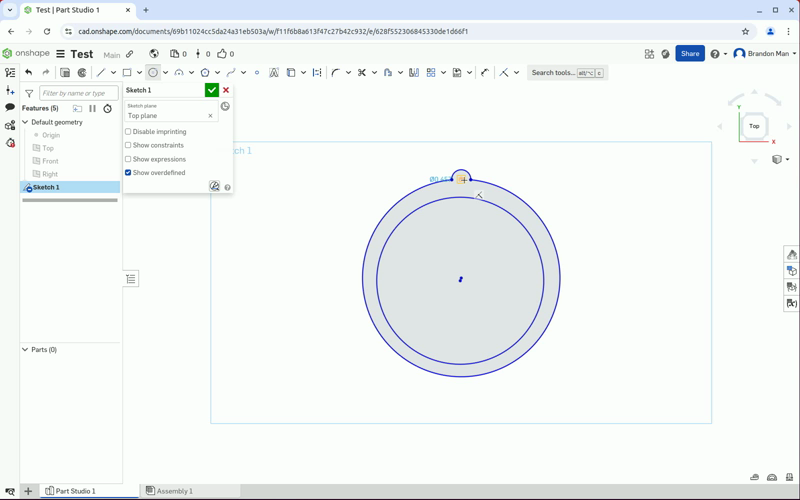
scroll(6)
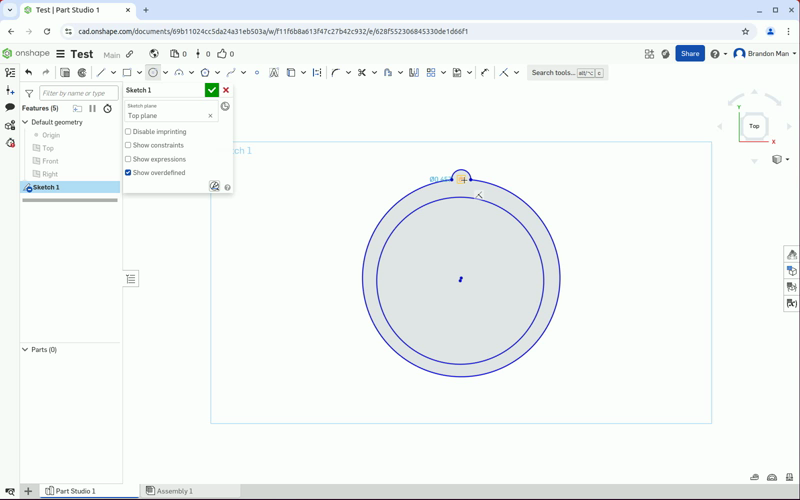
scroll(6)
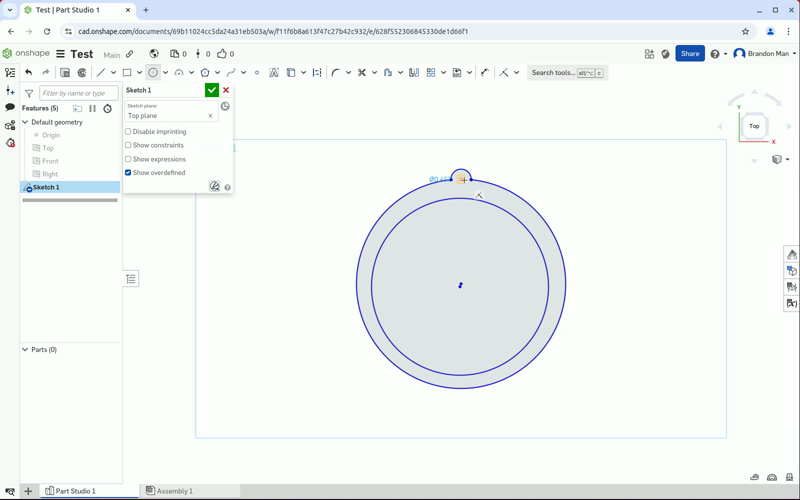
scroll(6)
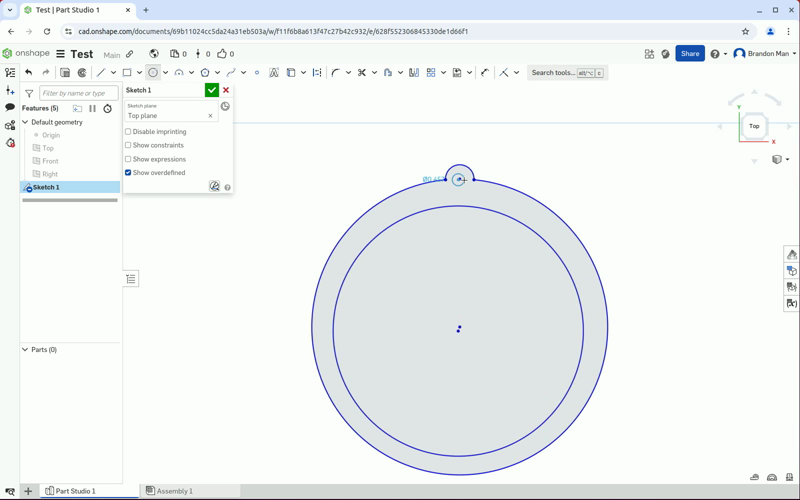
scroll(6)
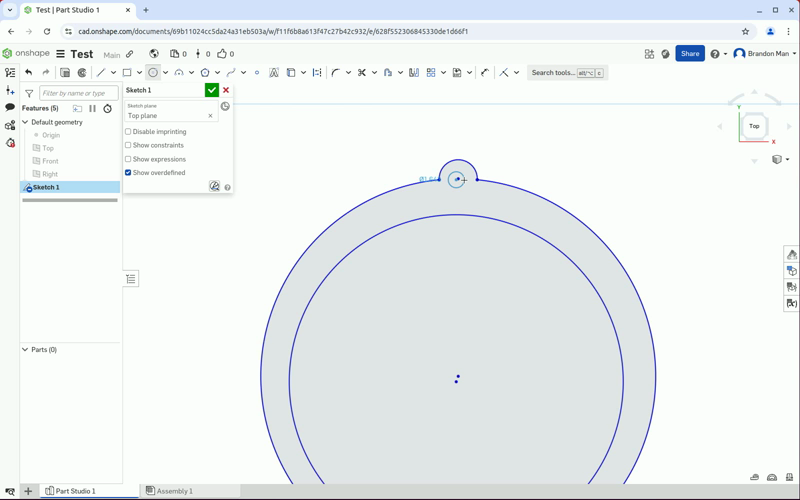
scroll(6)
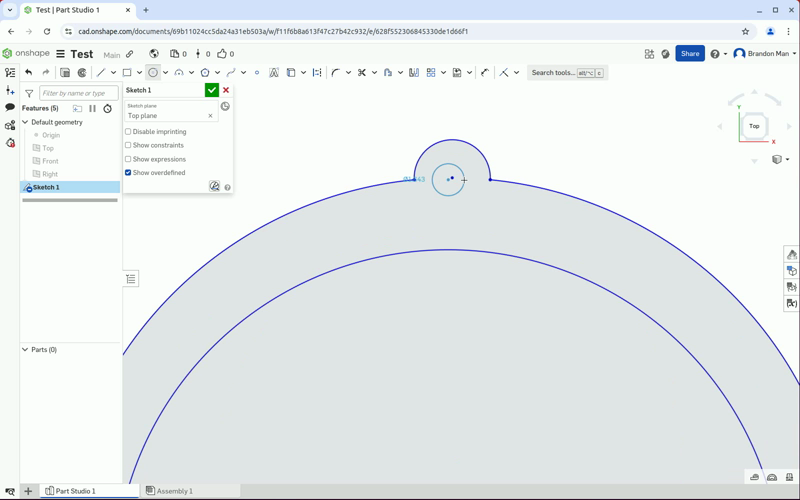
scroll(6)
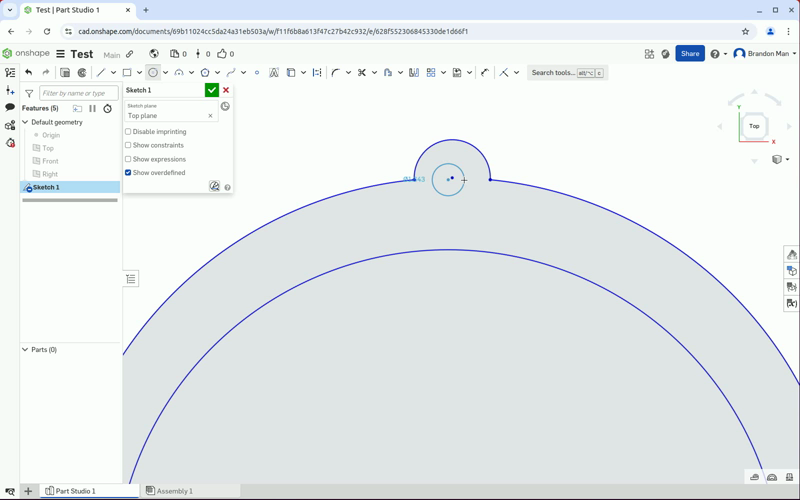
scroll(6)
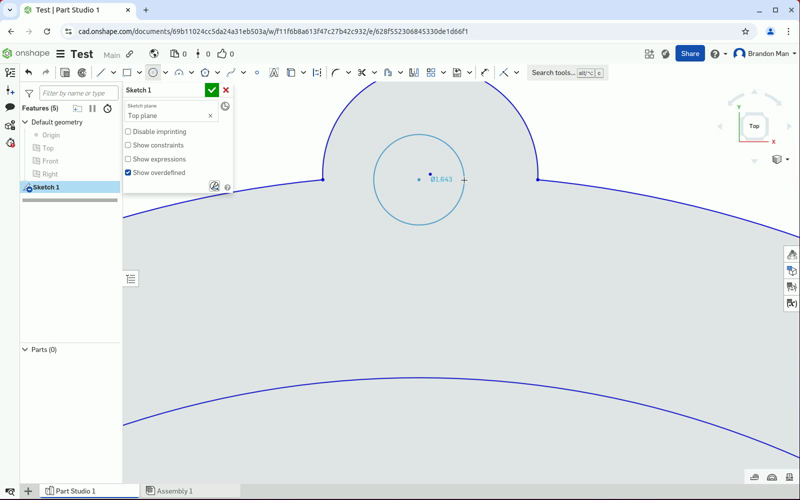
click(464, 179)
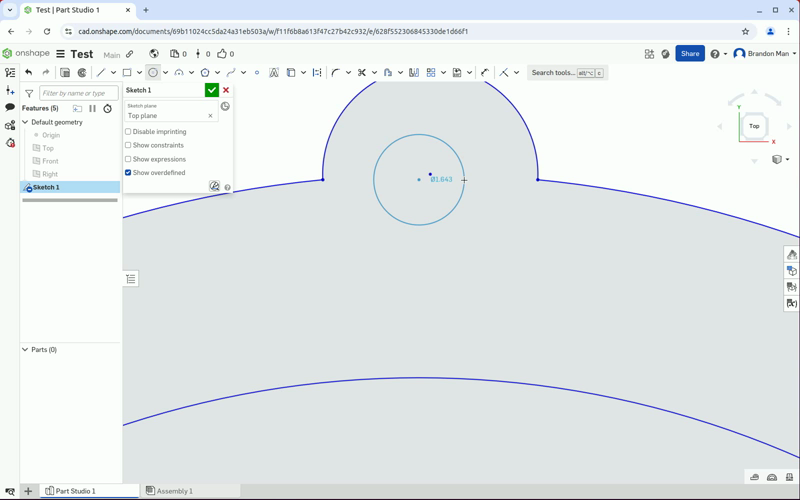
scroll(-6)
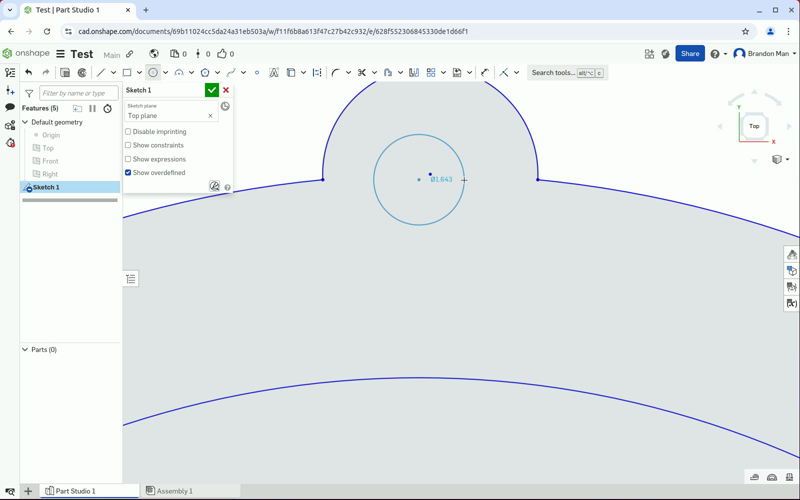
scroll(-6)
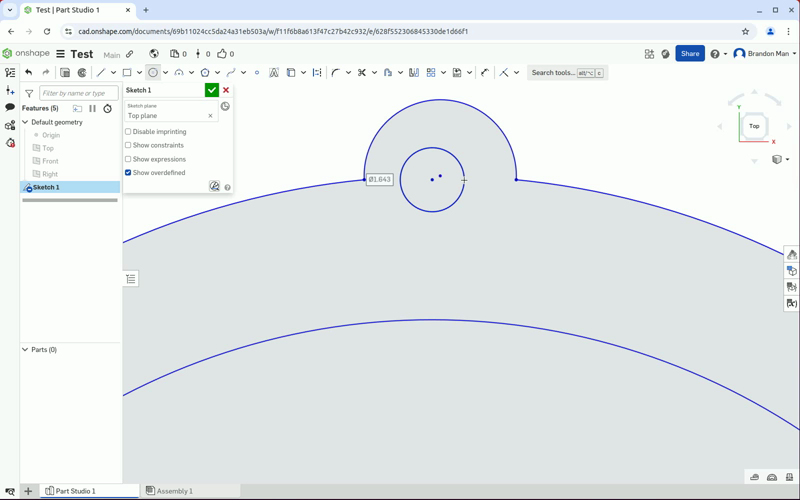
scroll(-6)
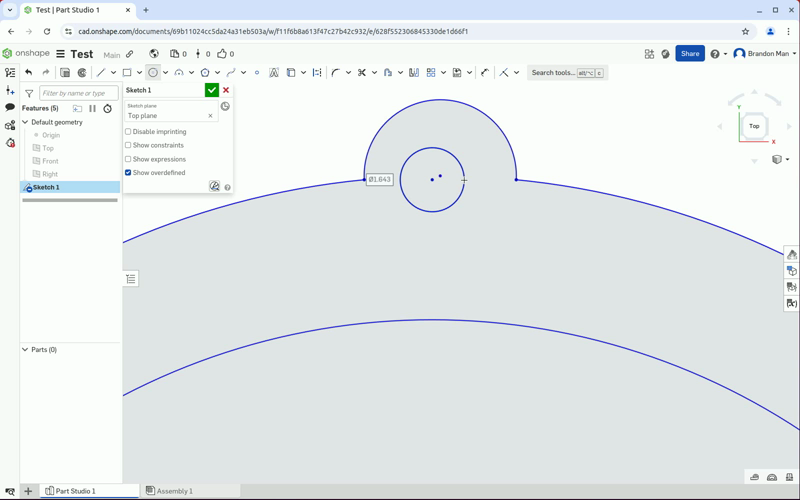
scroll(-6)
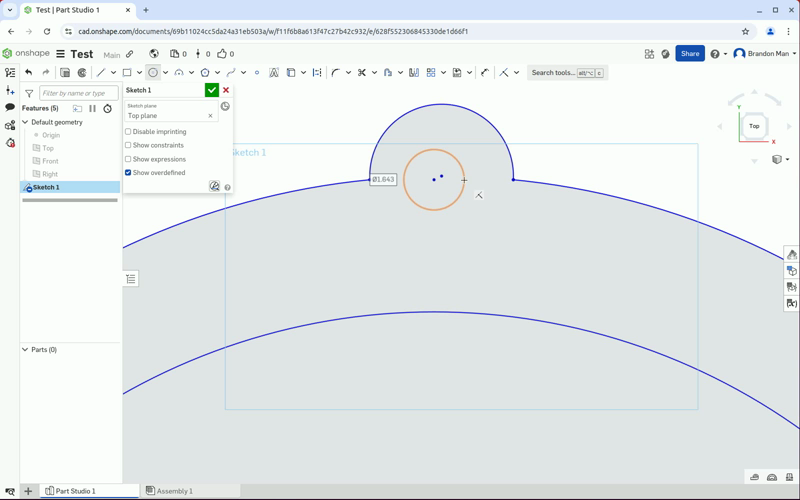
scroll(-6)
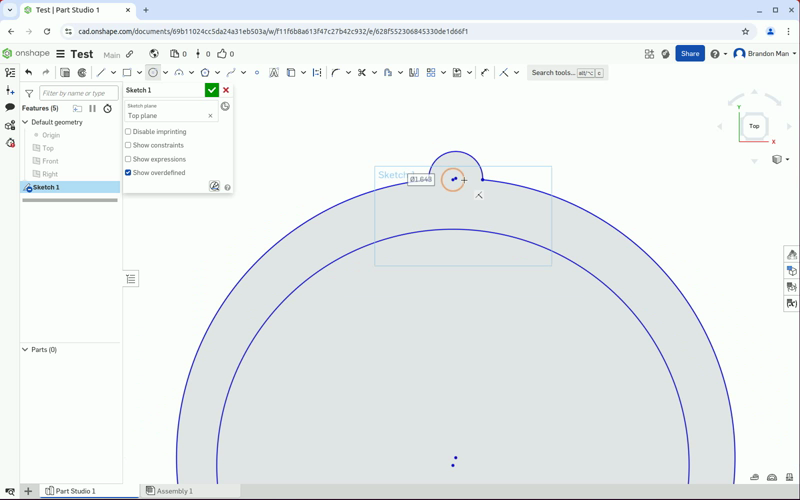
scroll(-6)
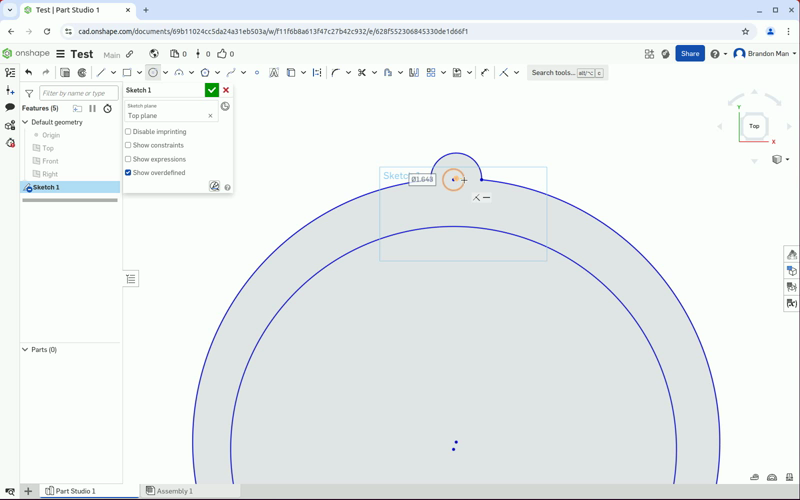
scroll(-6)
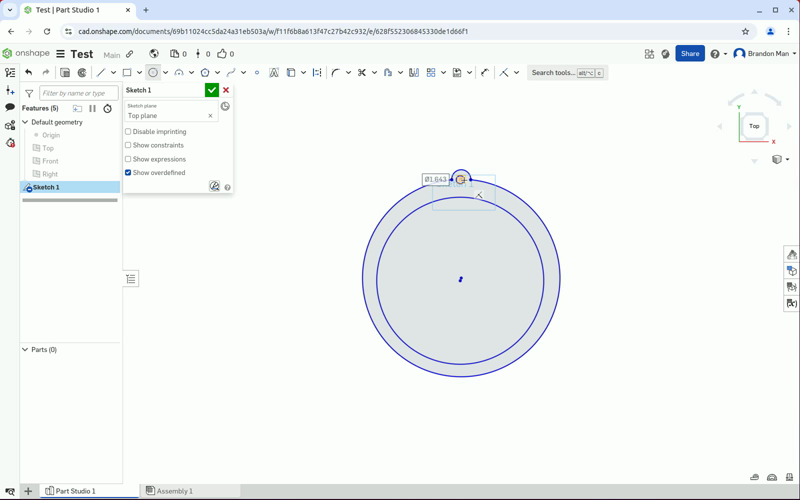
key(esc)
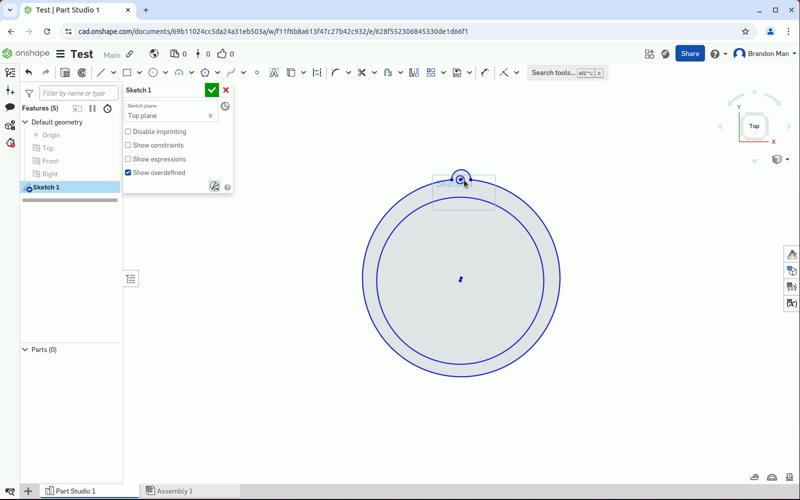
mouse_move(370, 261)
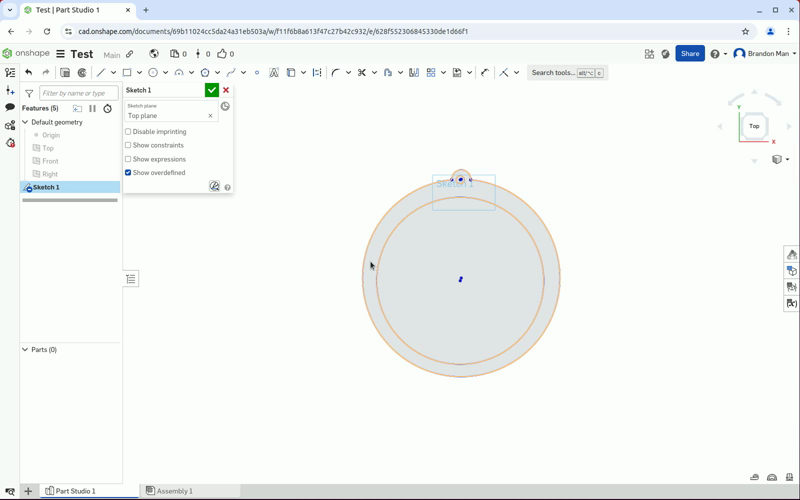
click(370, 261)
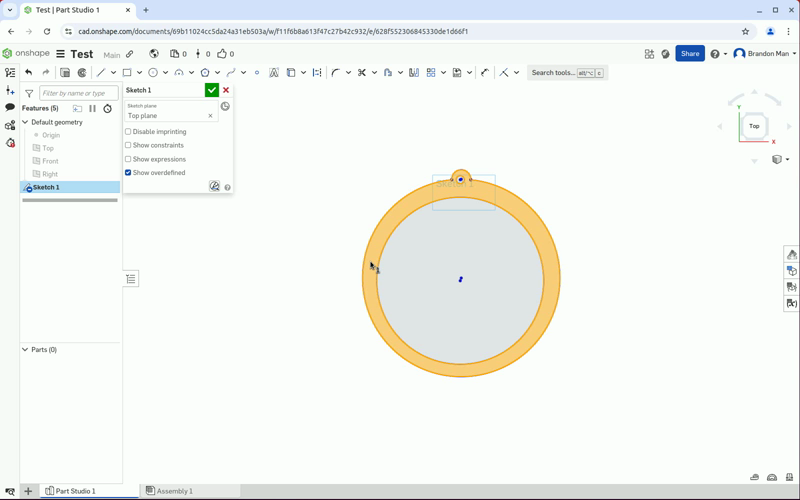
mouse_move(73, 352)
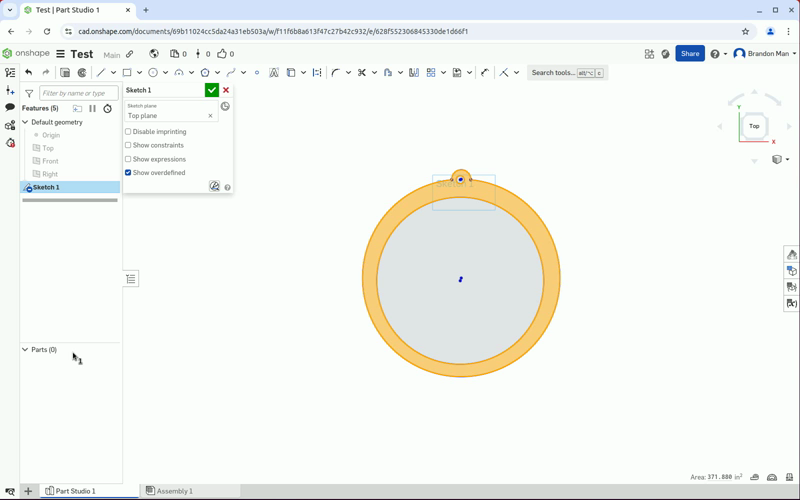
key(shift+y)
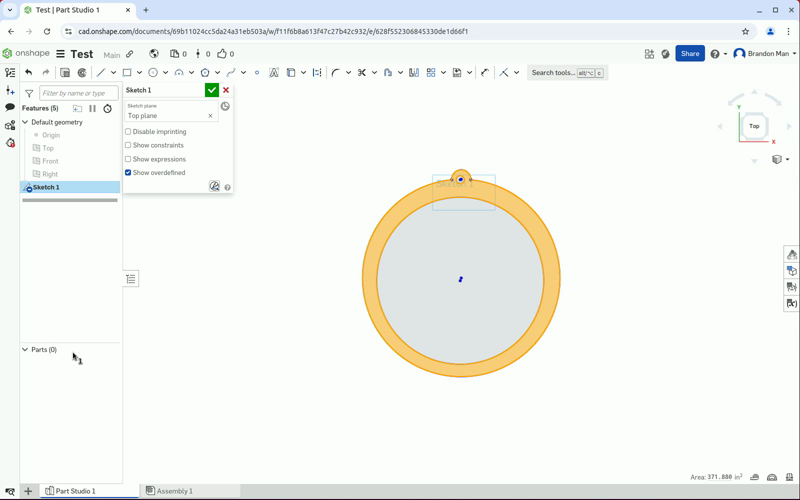
key(shift+e)
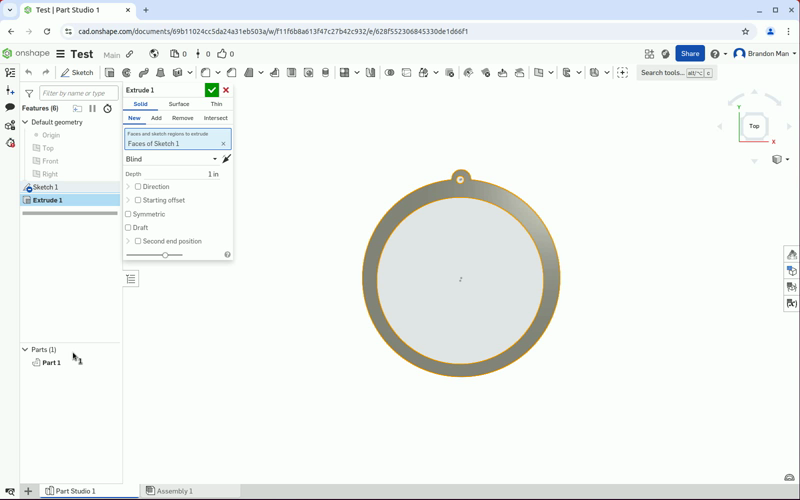
mouse_move(143, 106)
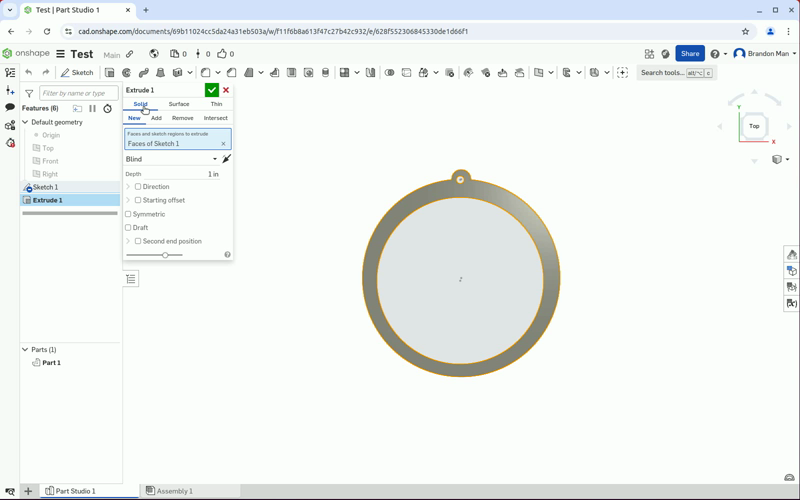
click(143, 106)
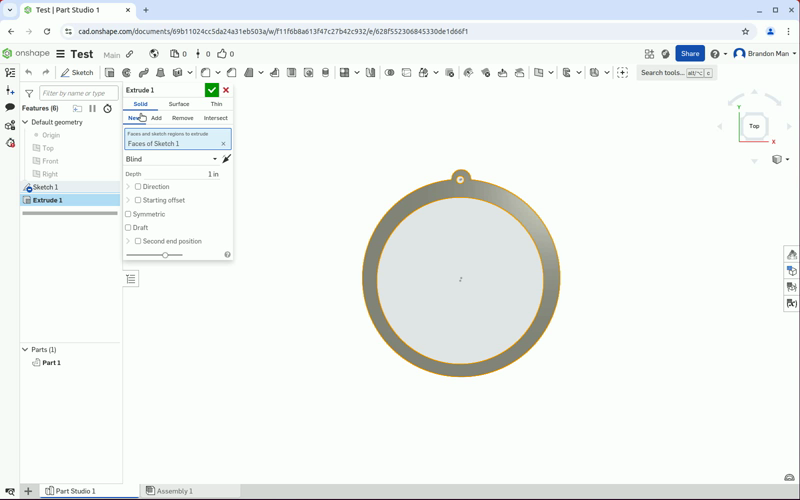
mouse_move(137, 120)
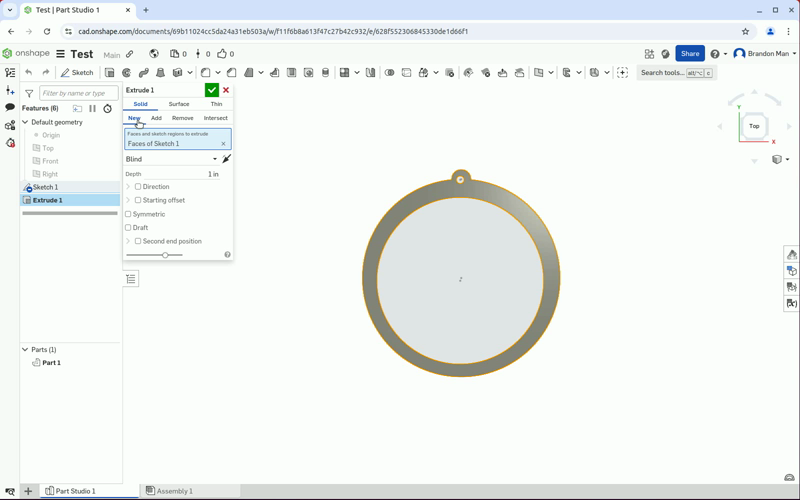
click(137, 120)
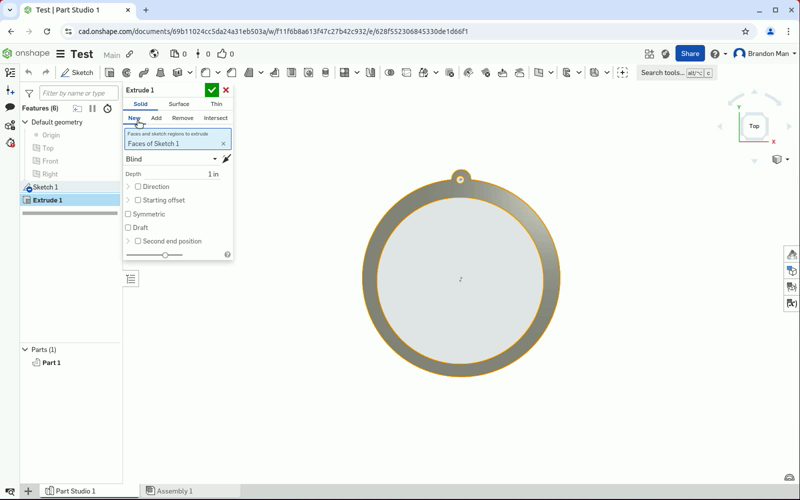
key(tab, 4)
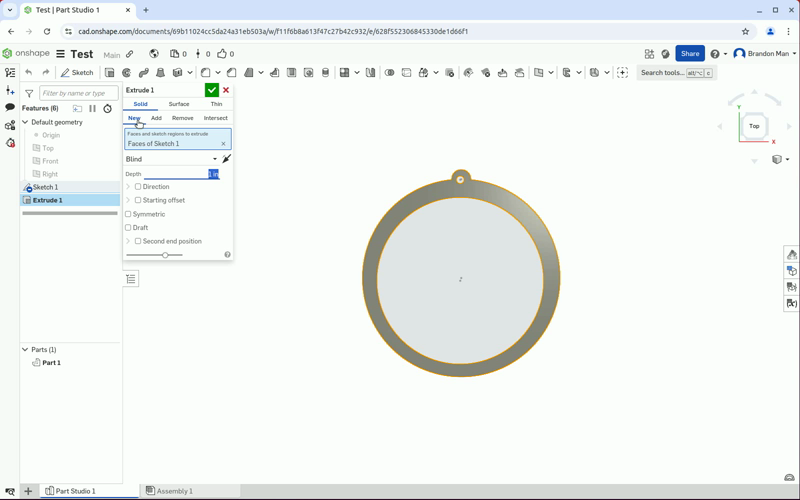
text(9.869)
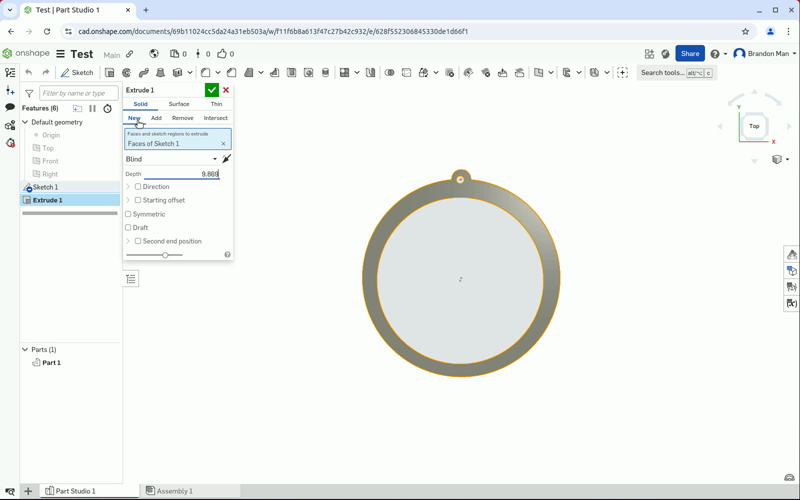
key(enter)
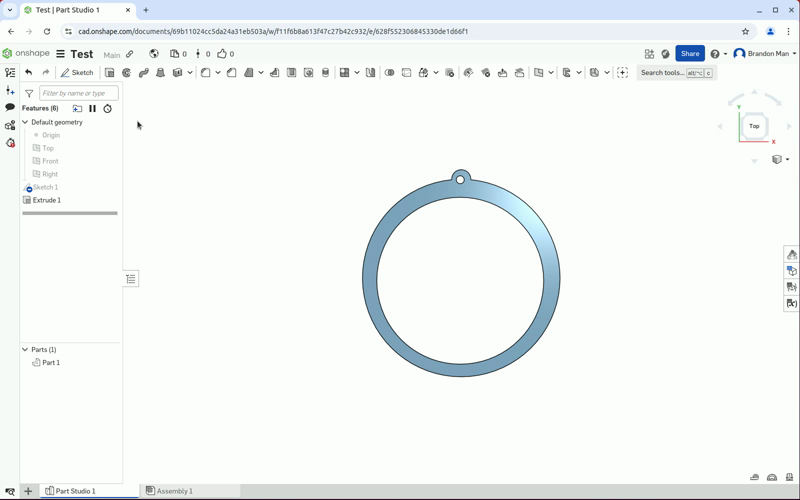
key(shift+h)
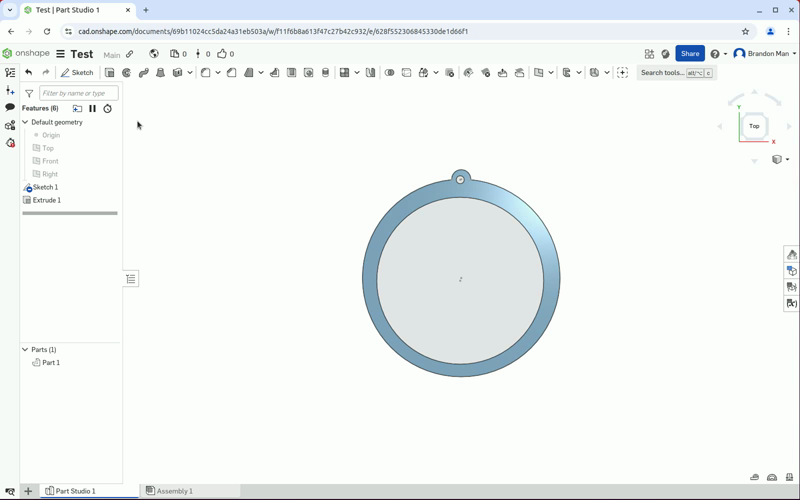
key(shift+h)
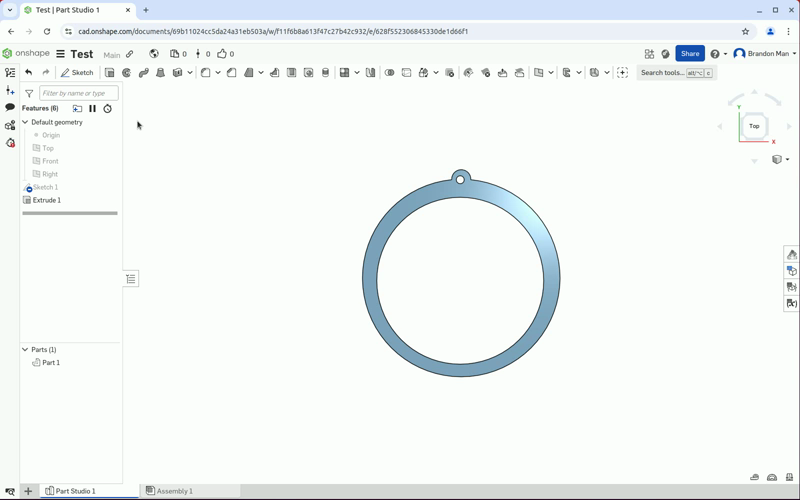
mouse_move(73, 189)
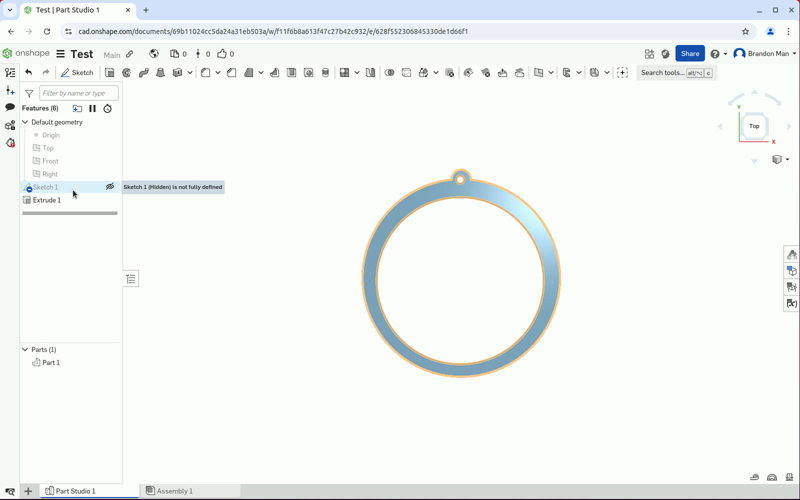
click(73, 189)
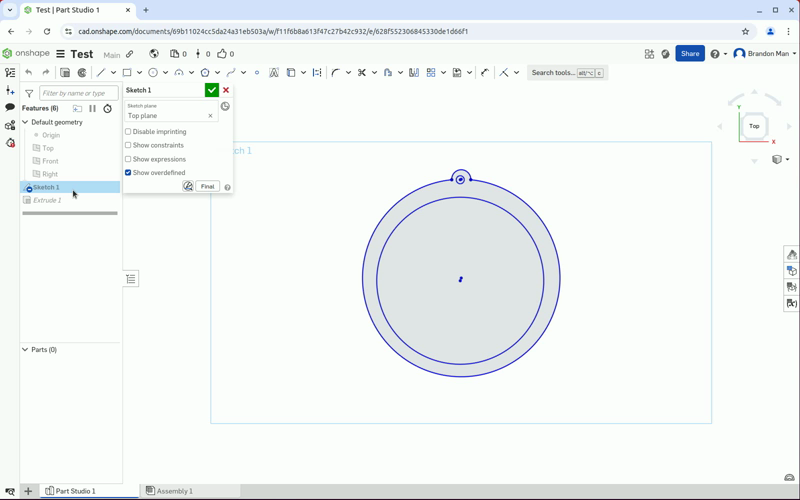
mouse_move(229, 92)
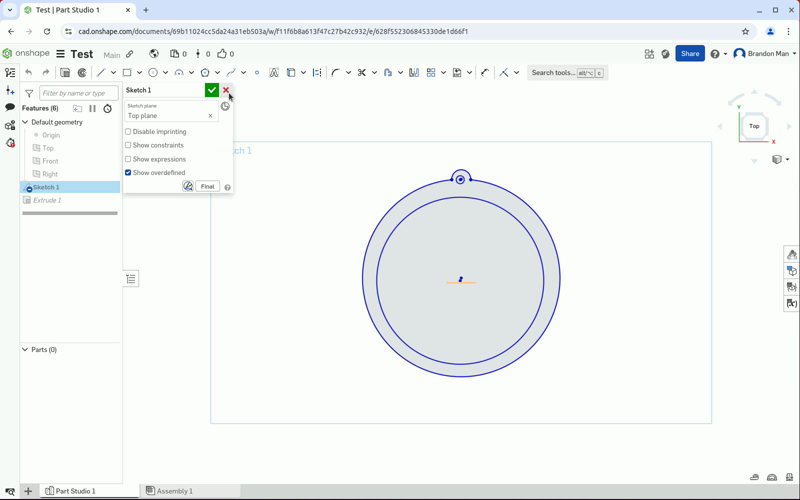
click(229, 92)
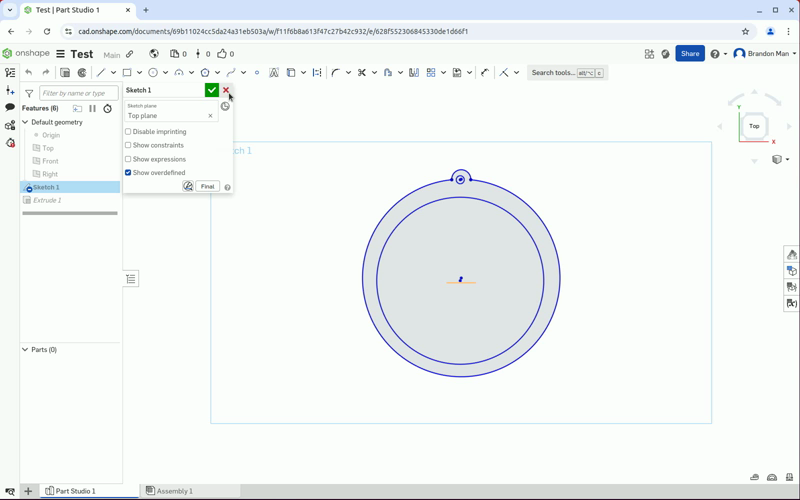
key(shift+s)
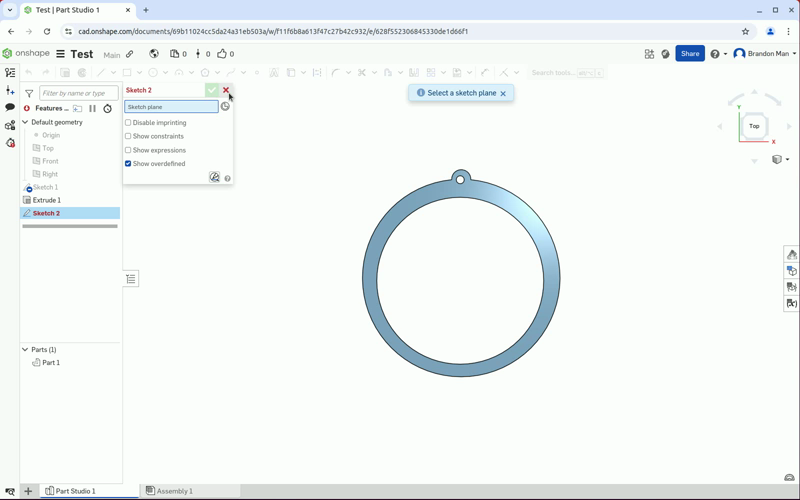
mouse_move(73, 150)
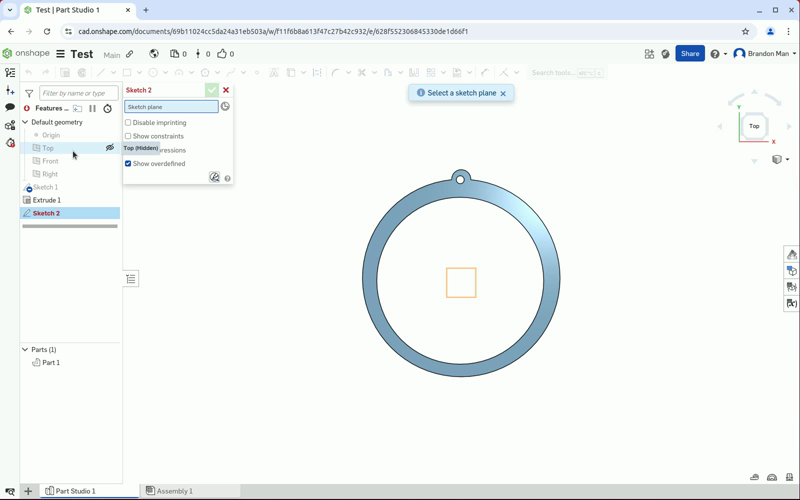
click(73, 150)
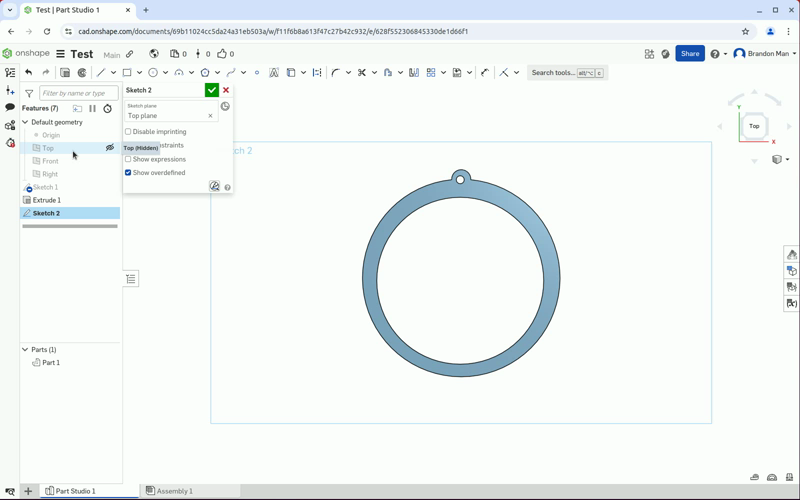
mouse_move(73, 352)
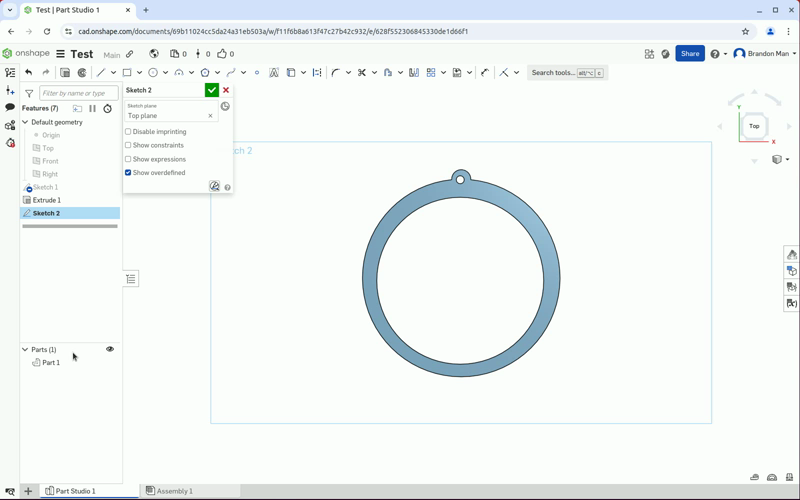
key(y)
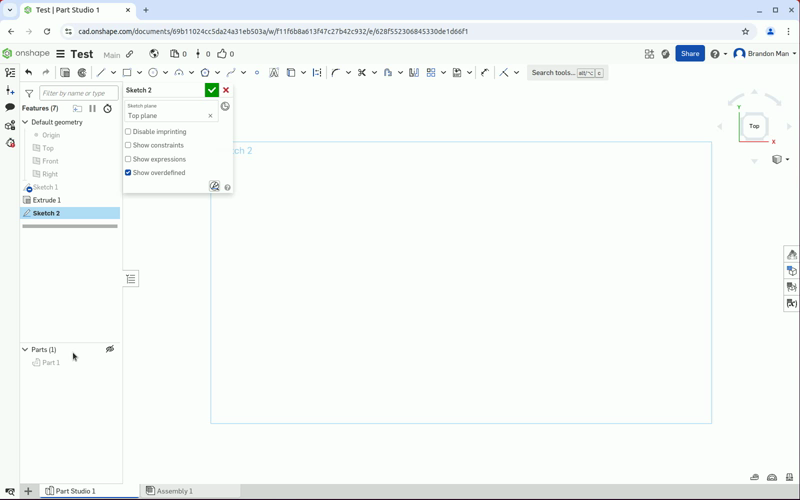
key(l)
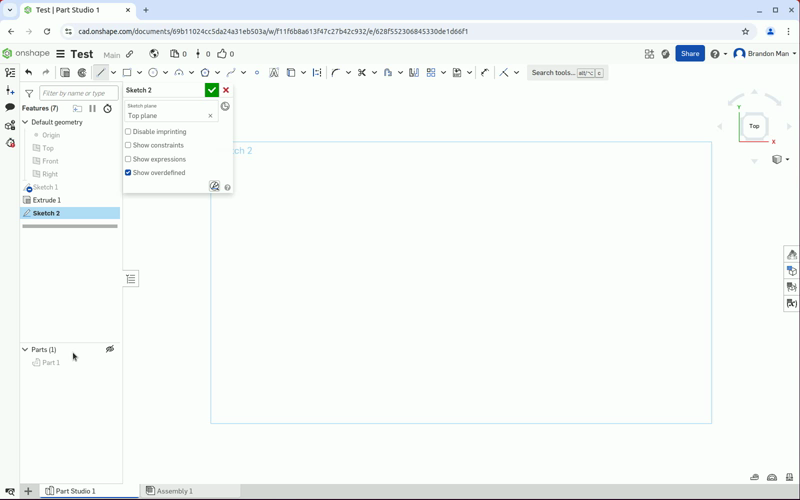
key_down(shift)
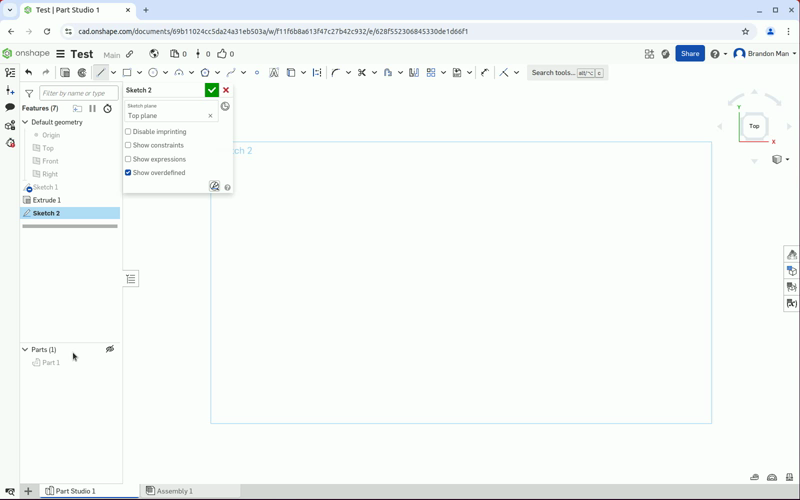
mouse_move(416, 211)
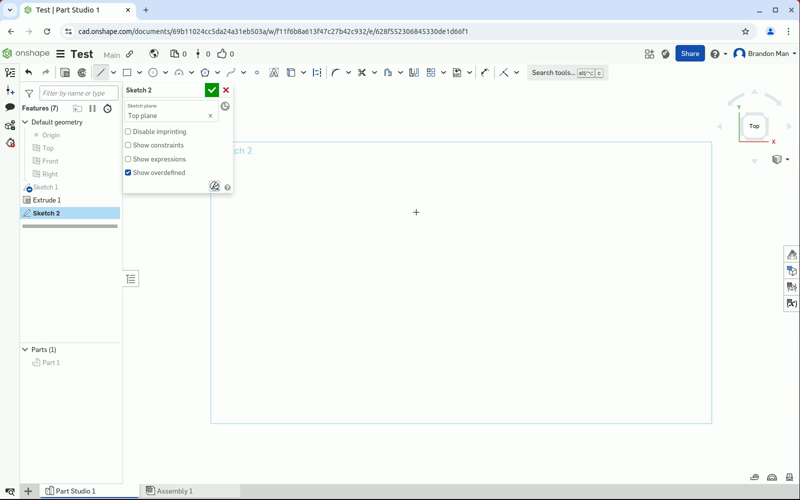
click(416, 211)
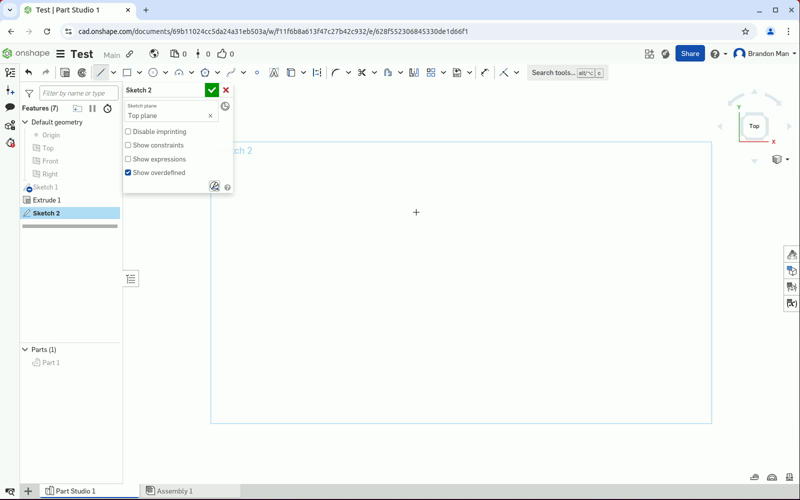
key_up(shift)
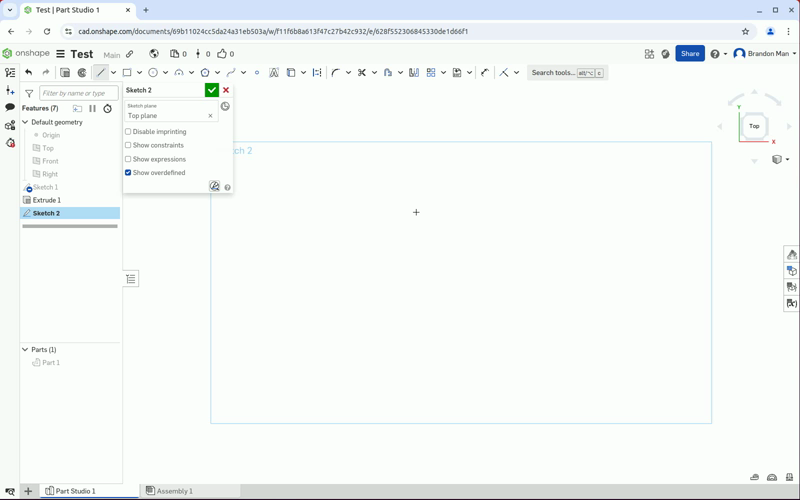
key_down(shift)
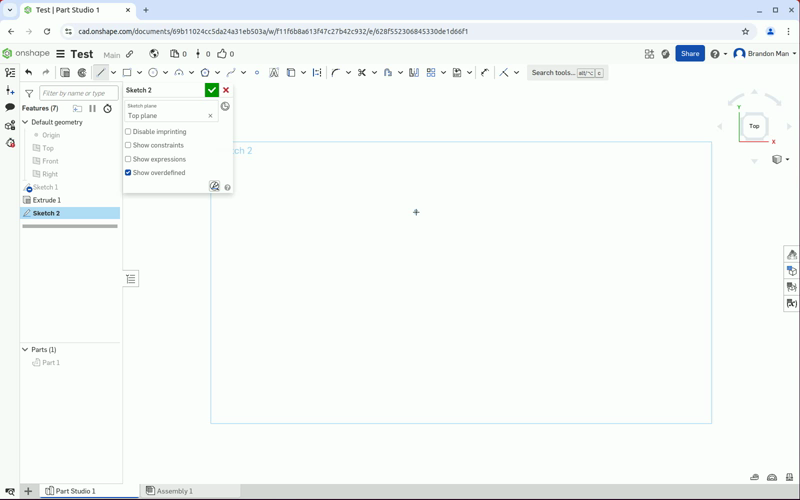
mouse_move(450, 279)
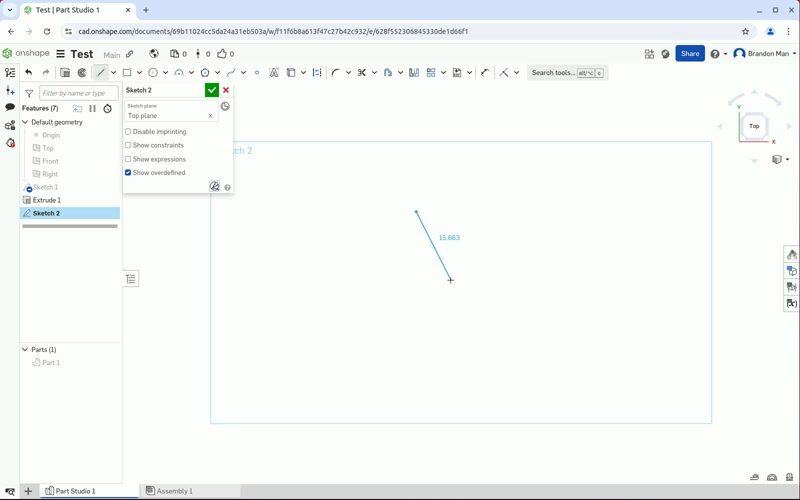
click(450, 279)
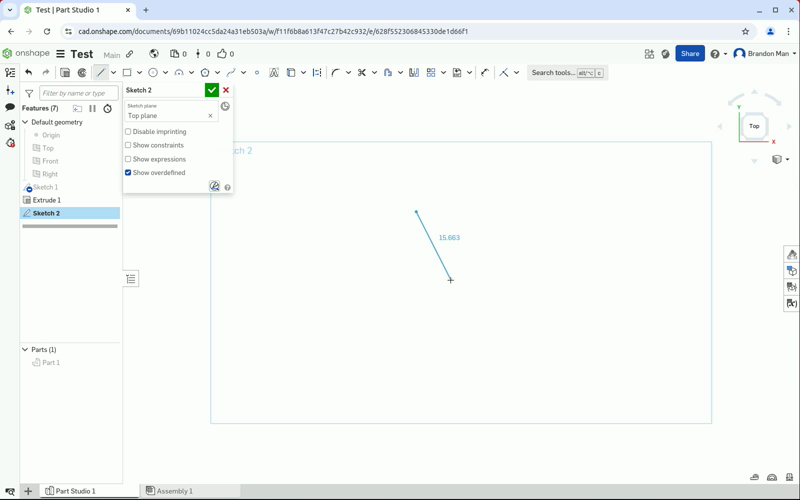
key_up(shift)
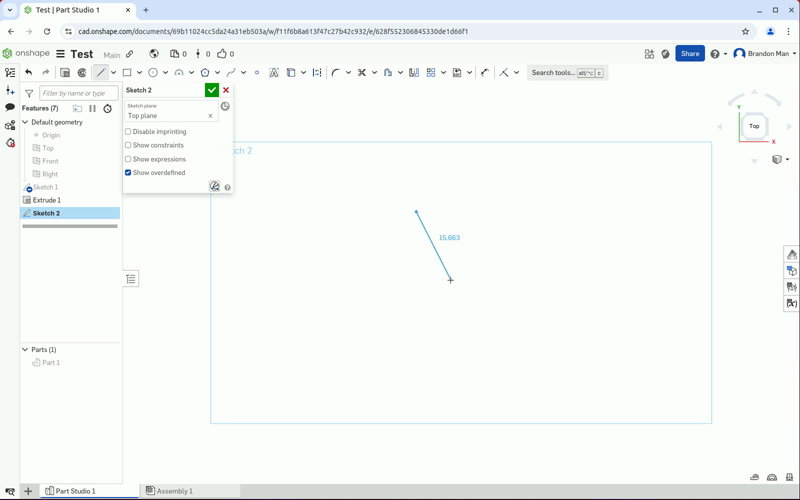
key_down(shift)
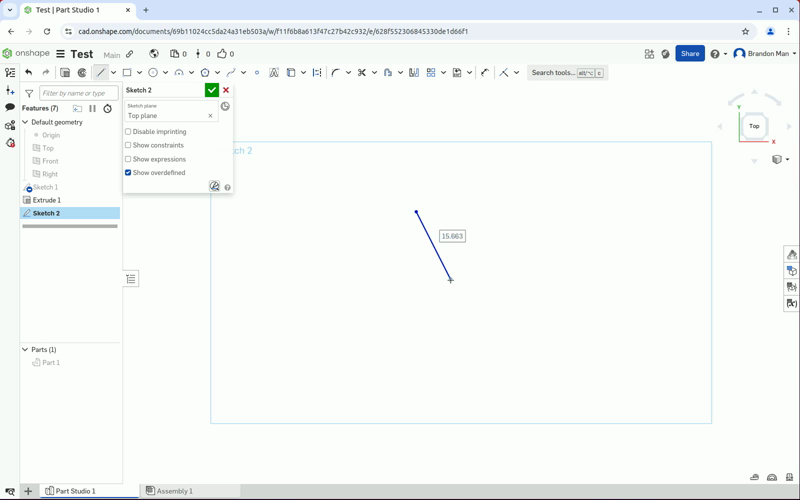
mouse_move(480, 279)
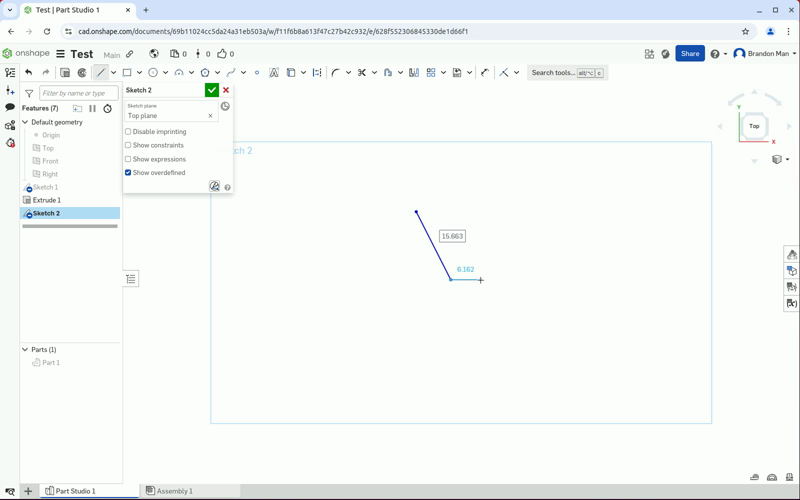
mouse_move(460, 279)
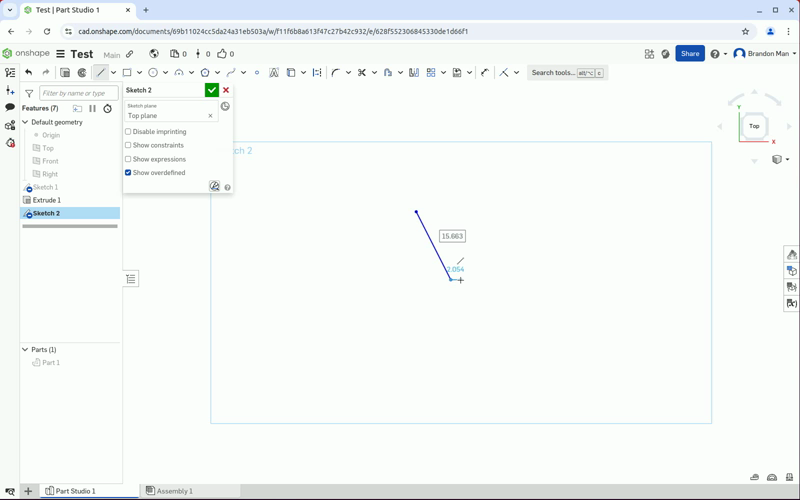
click(460, 279)
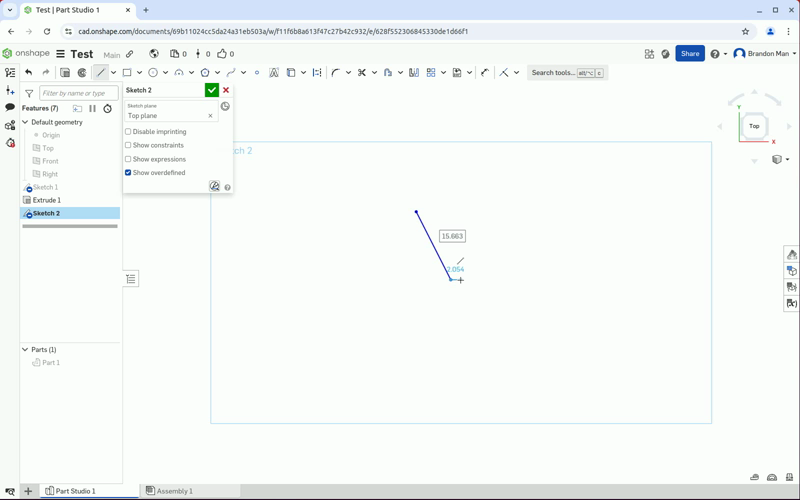
key_up(shift)
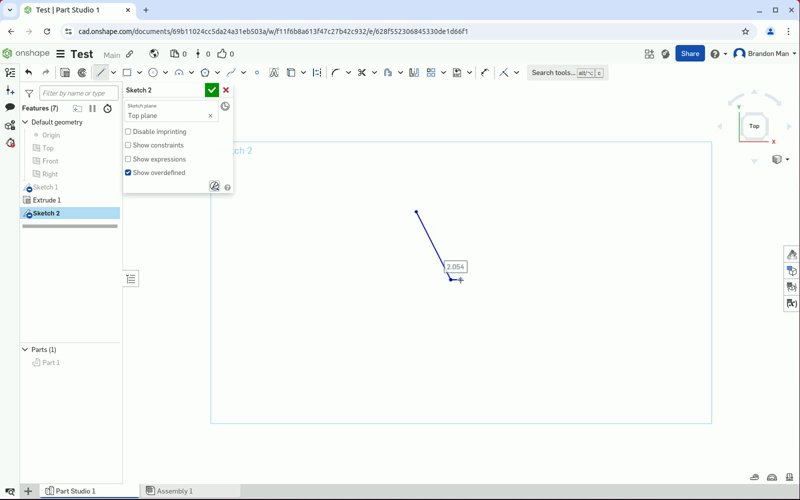
key_down(shift)
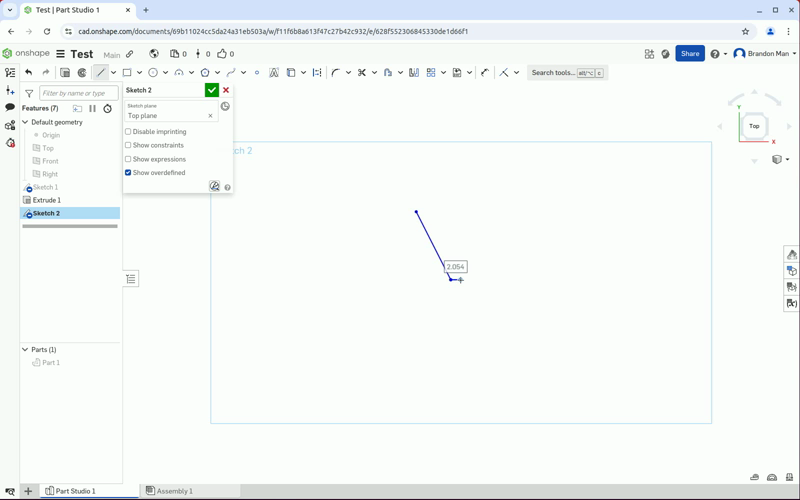
mouse_move(490, 279)
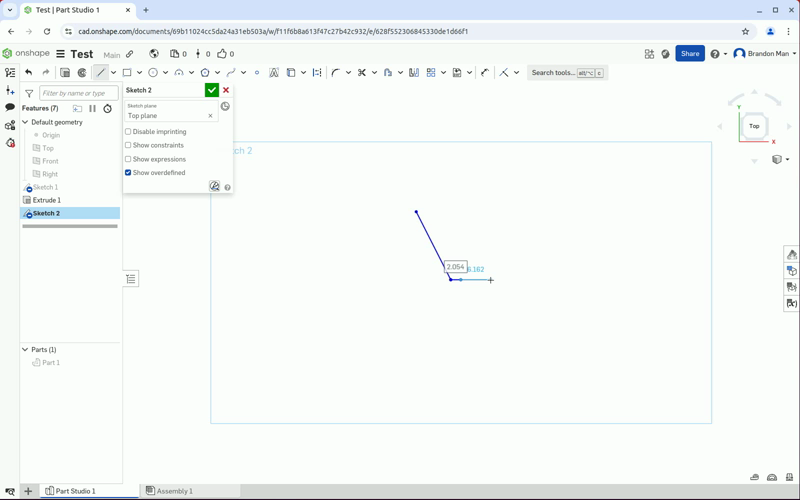
mouse_move(470, 279)
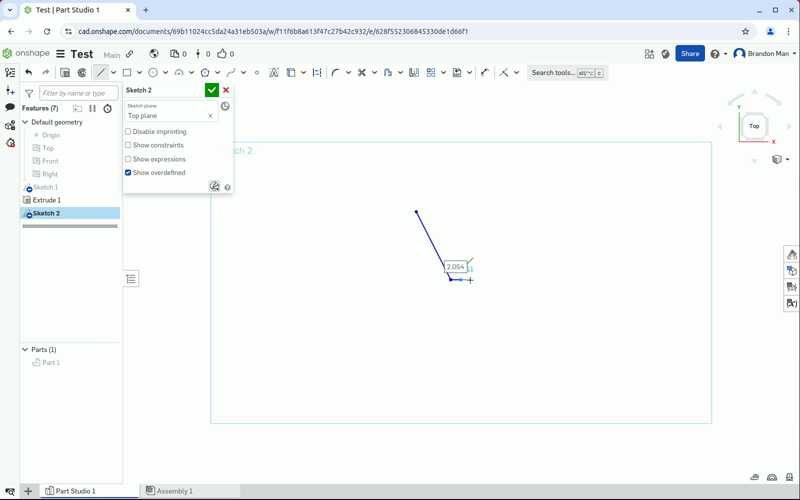
click(470, 279)
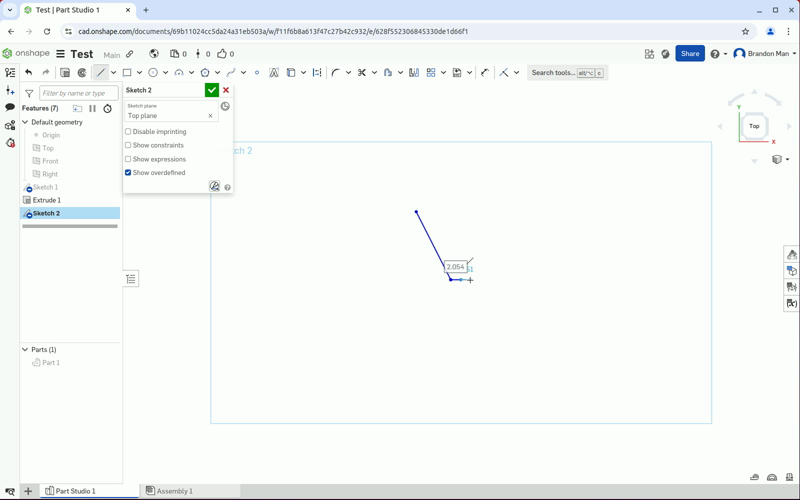
key_up(shift)
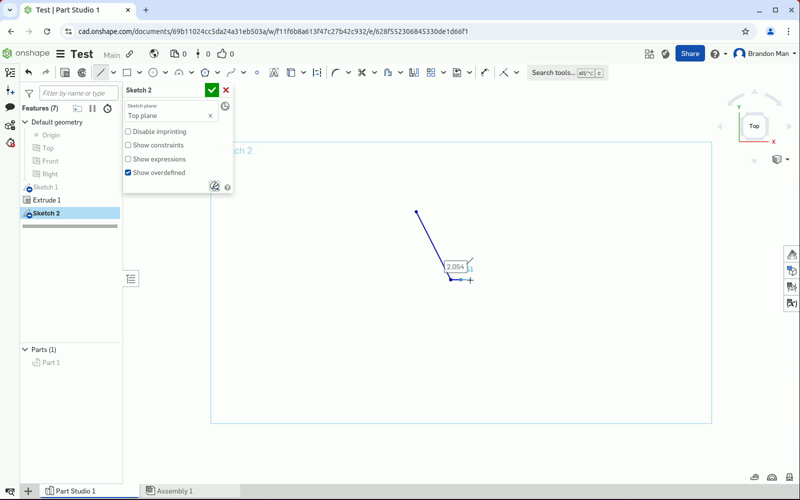
key_down(shift)
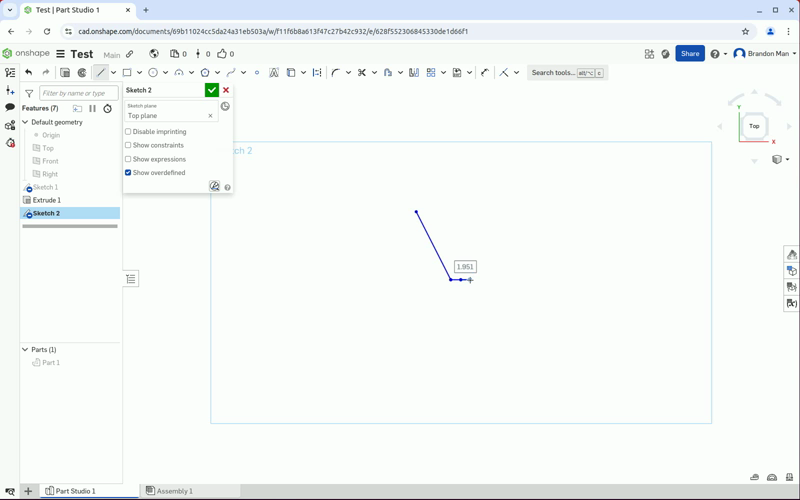
mouse_move(504, 211)
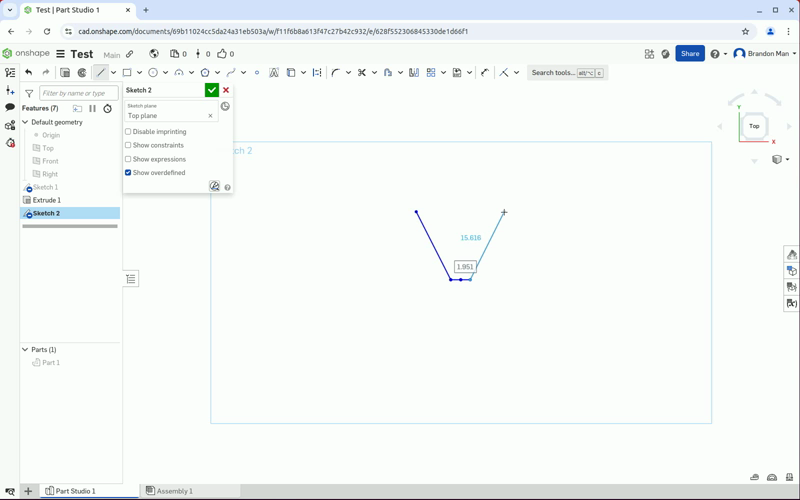
click(504, 211)
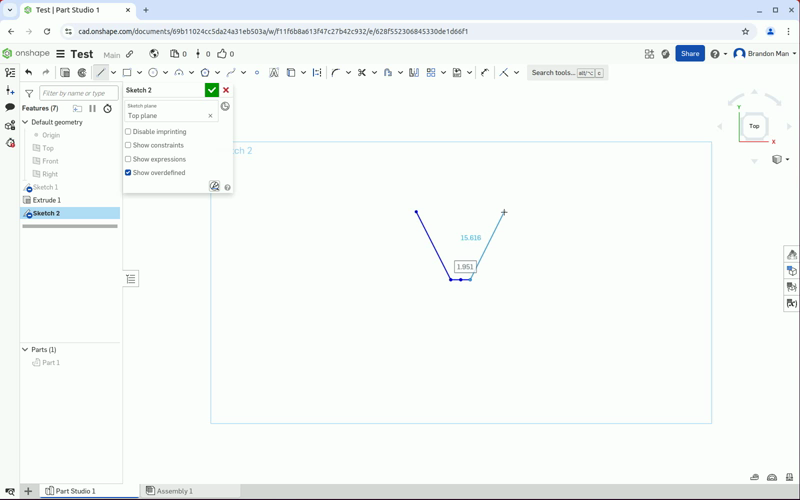
key_up(shift)
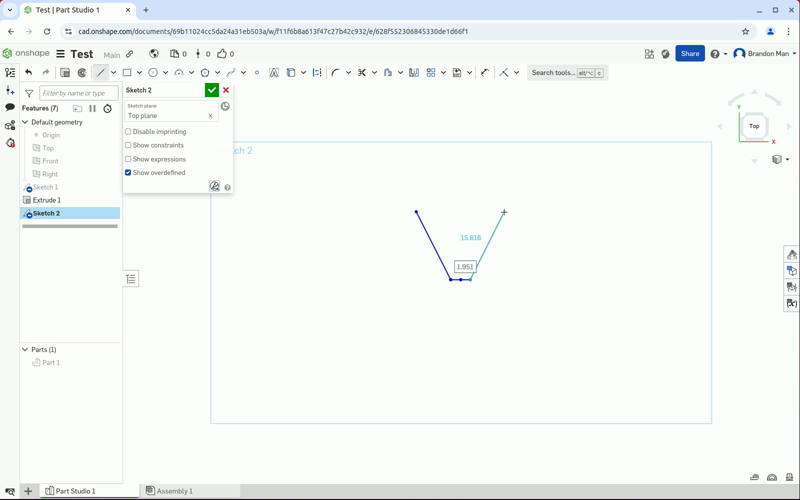
key(esc)
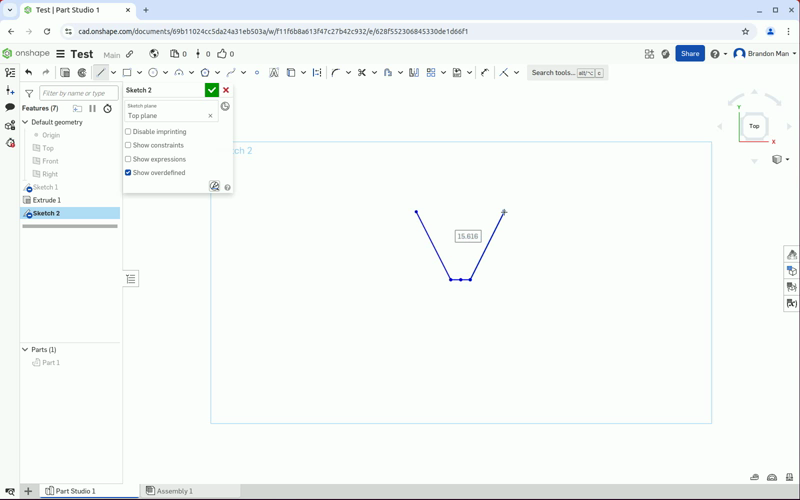
key(a)
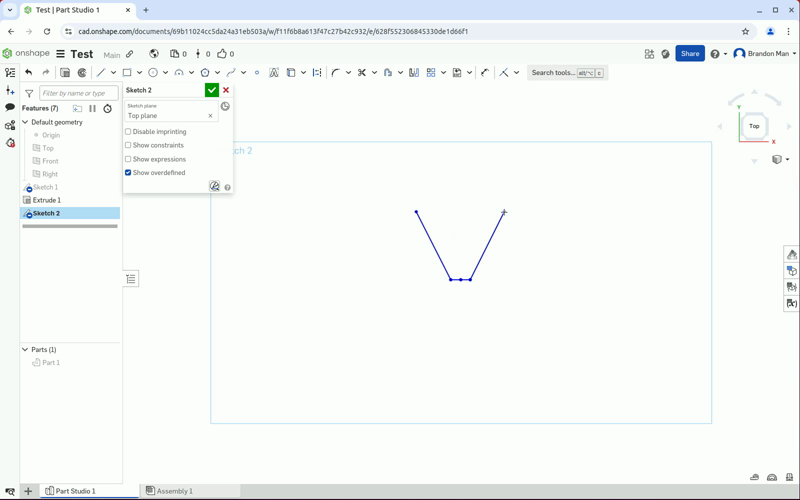
mouse_move(504, 211)
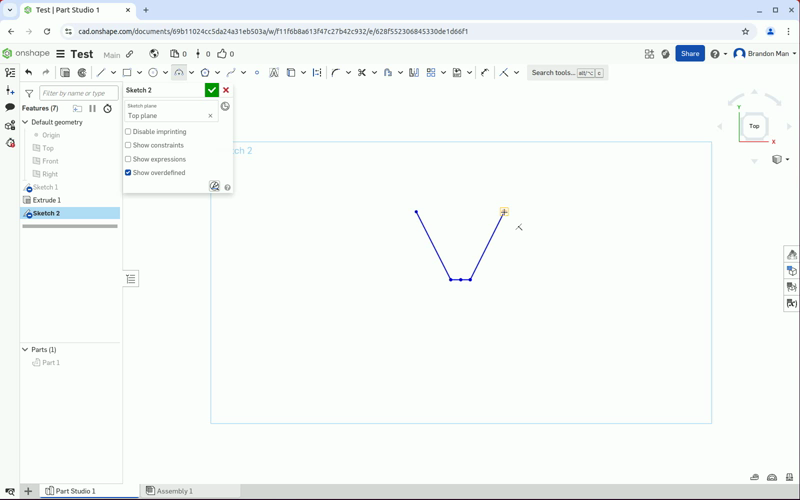
click(504, 211)
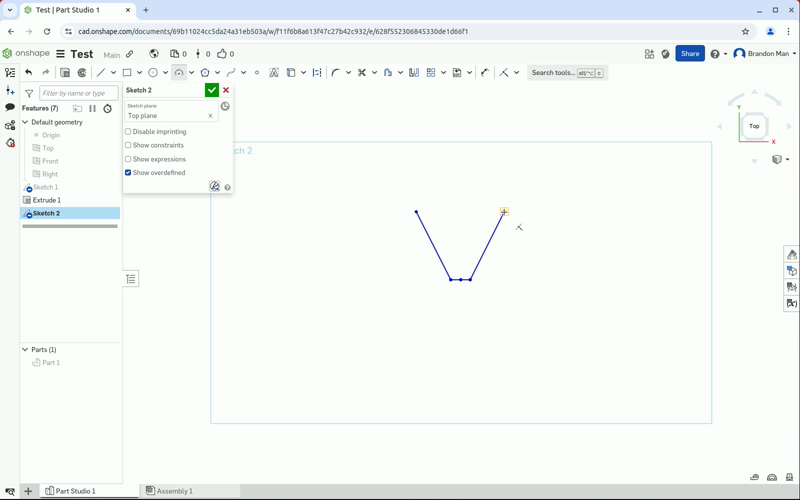
key_down(shift)
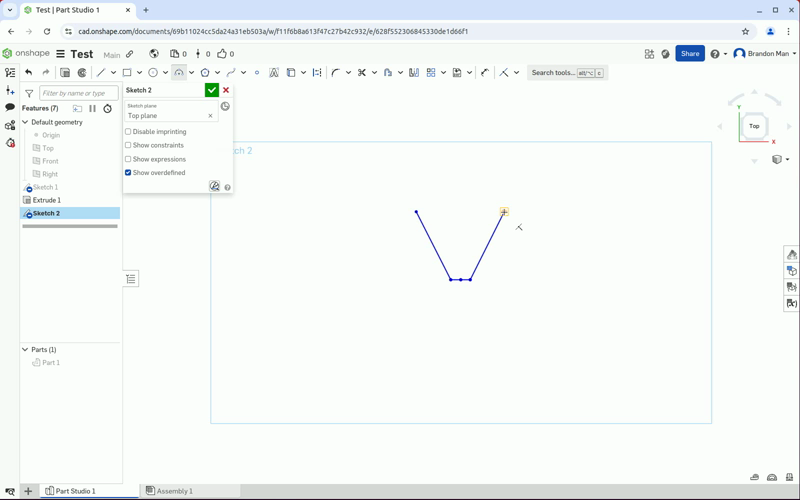
mouse_move(482, 202)
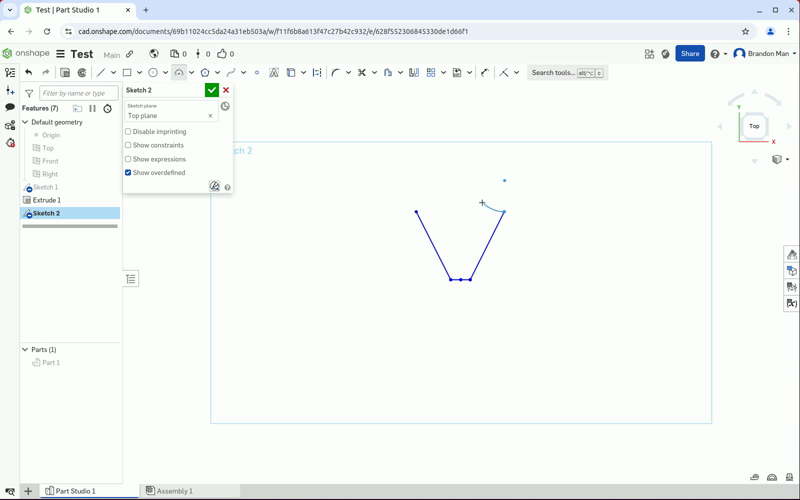
click(482, 202)
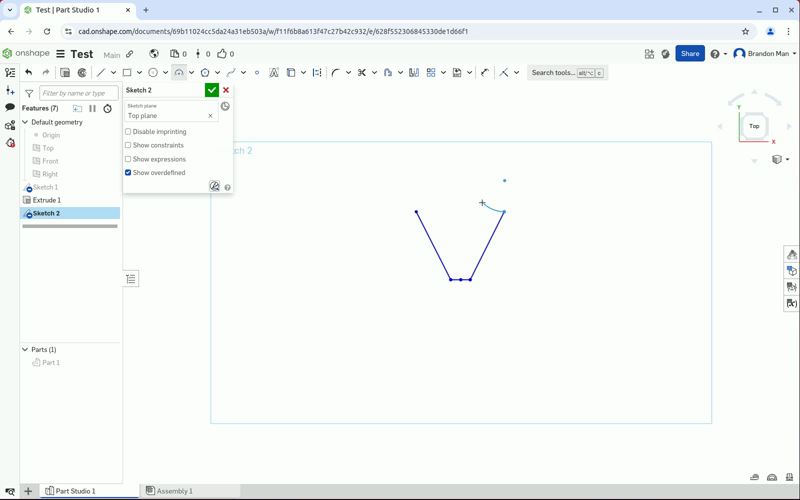
mouse_move(493, 205)
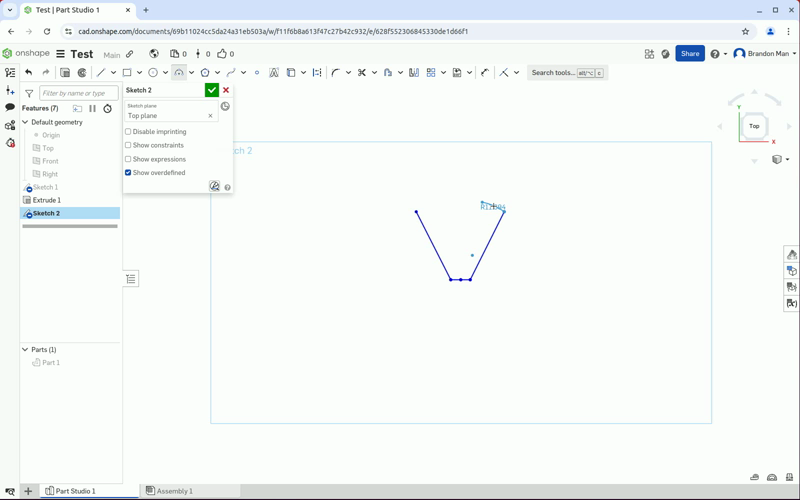
click(493, 205)
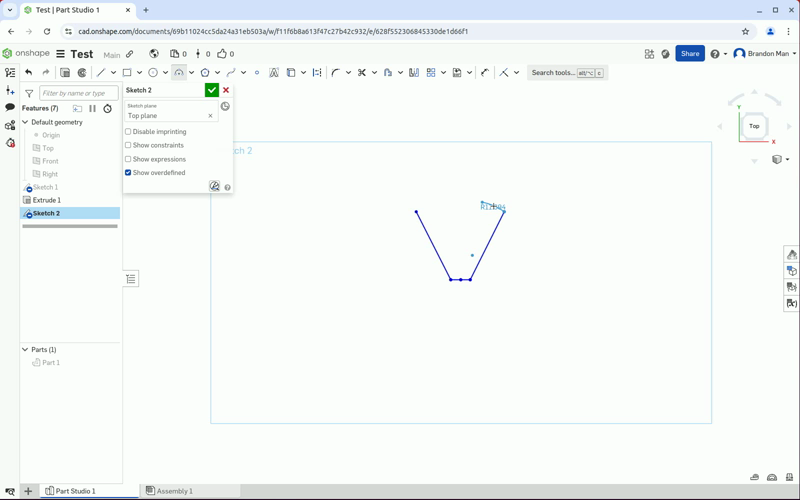
key_up(shift)
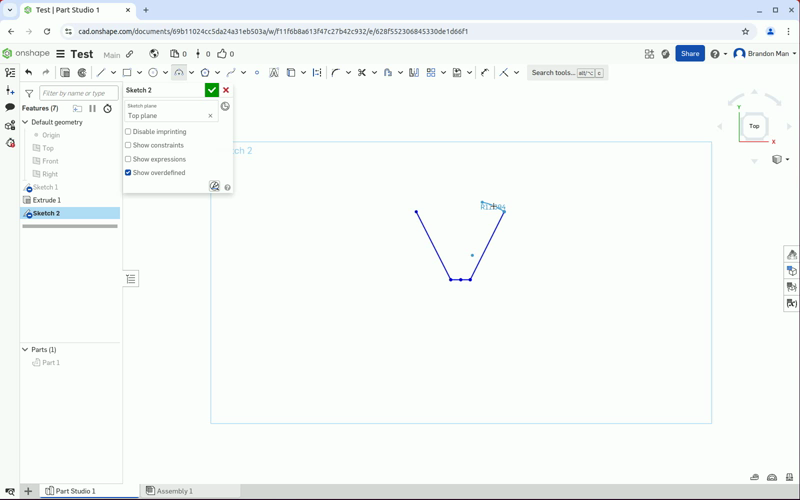
key(esc)
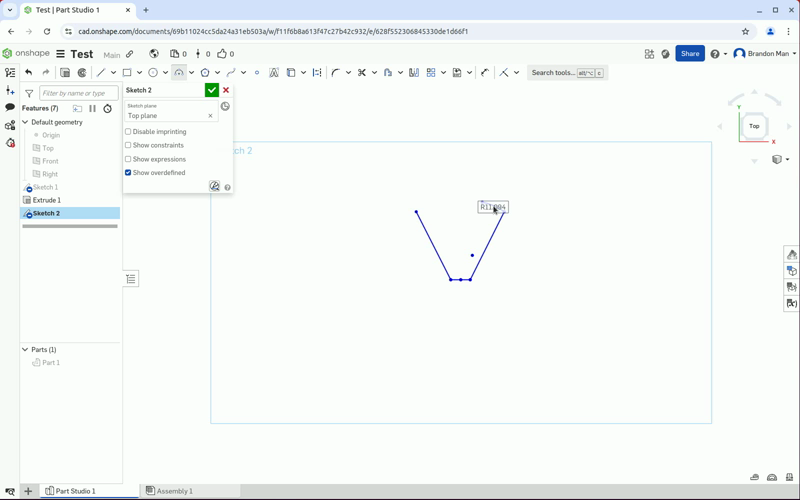
key(l)
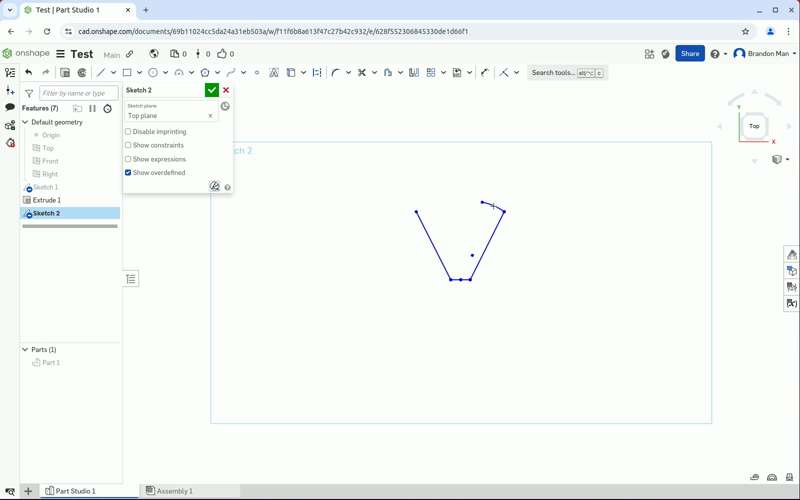
mouse_move(482, 202)
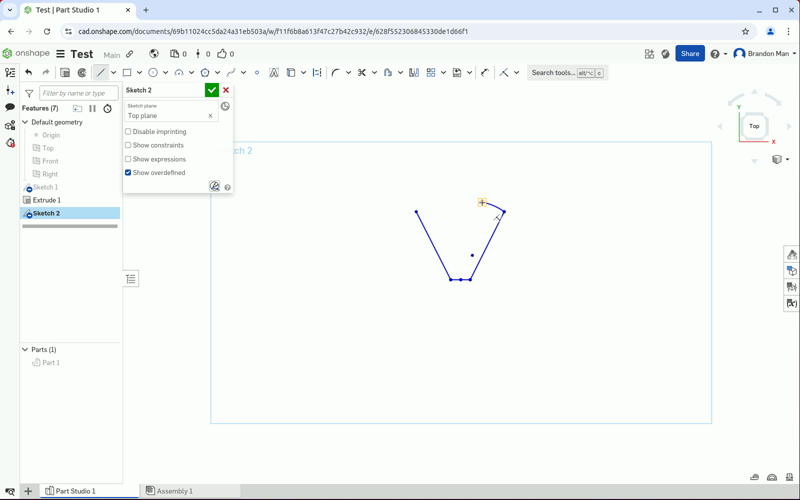
click(482, 202)
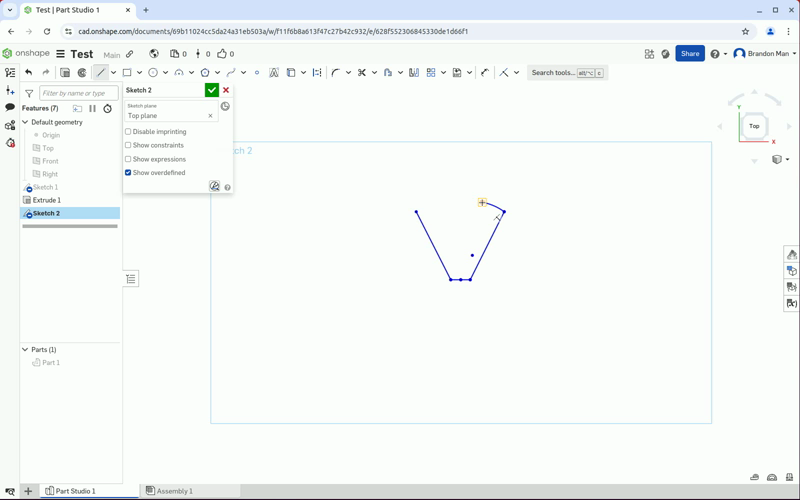
key_down(shift)
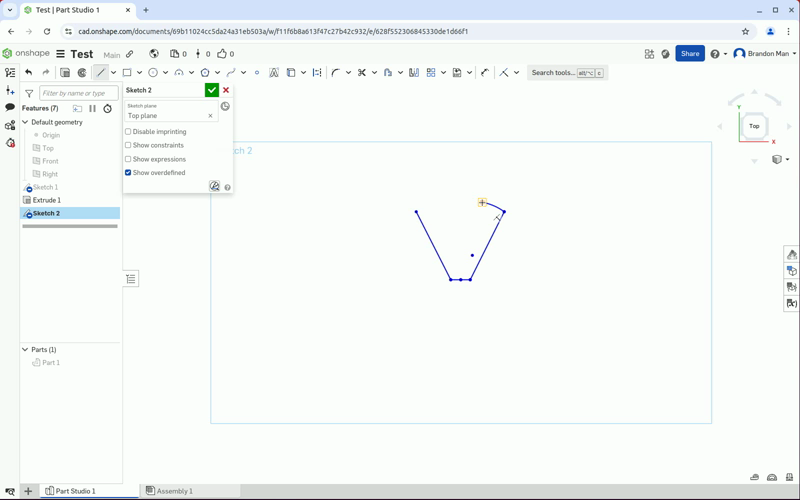
mouse_move(512, 202)
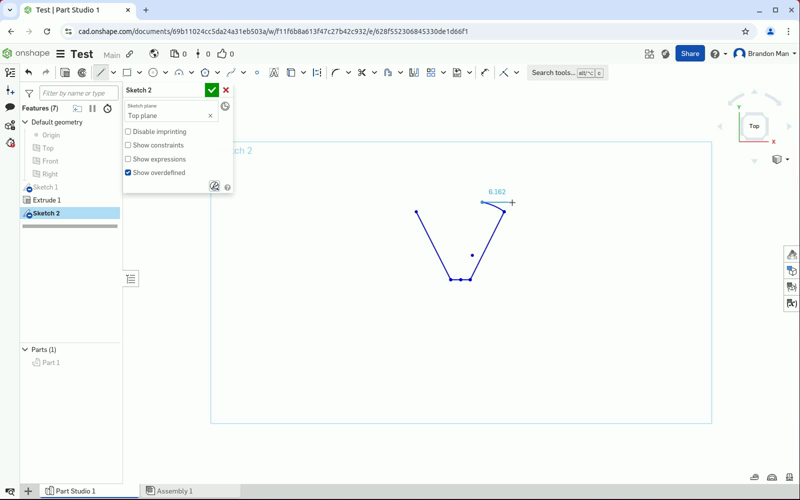
mouse_move(460, 255)
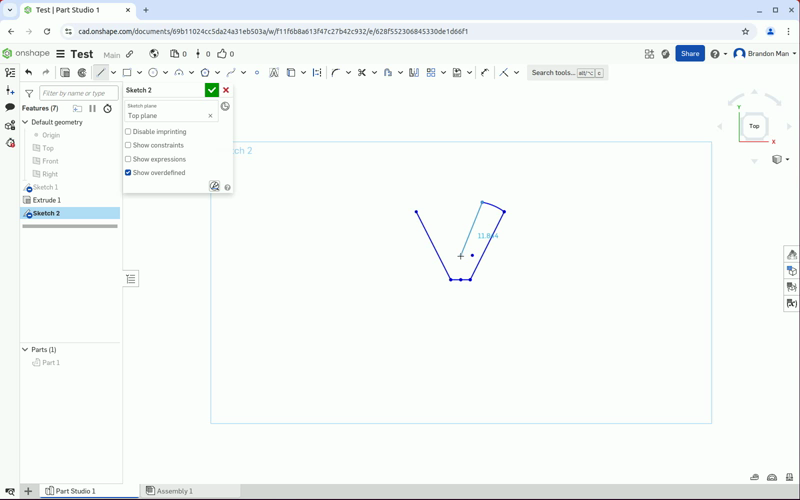
click(460, 255)
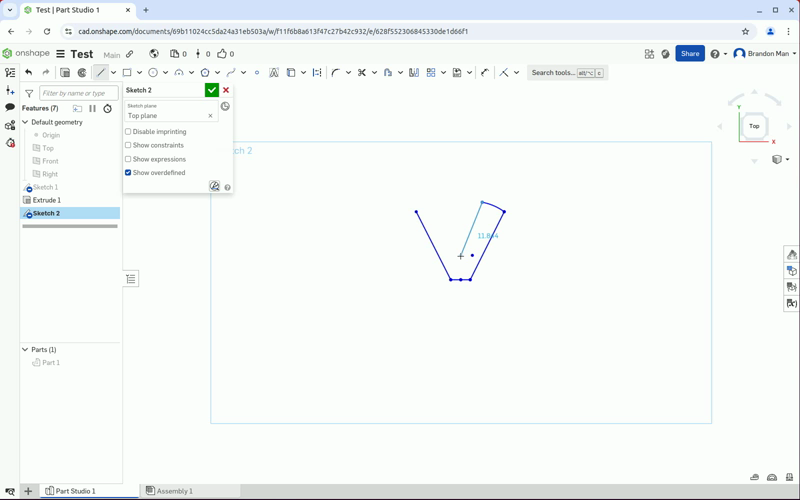
key_up(shift)
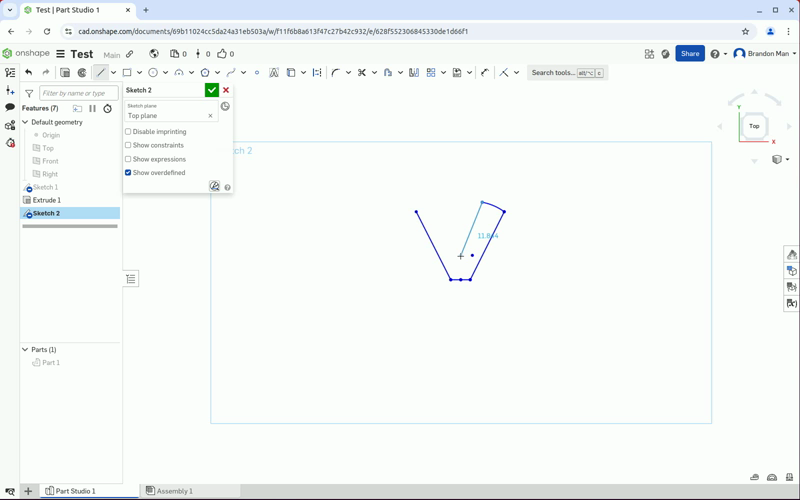
key_down(shift)
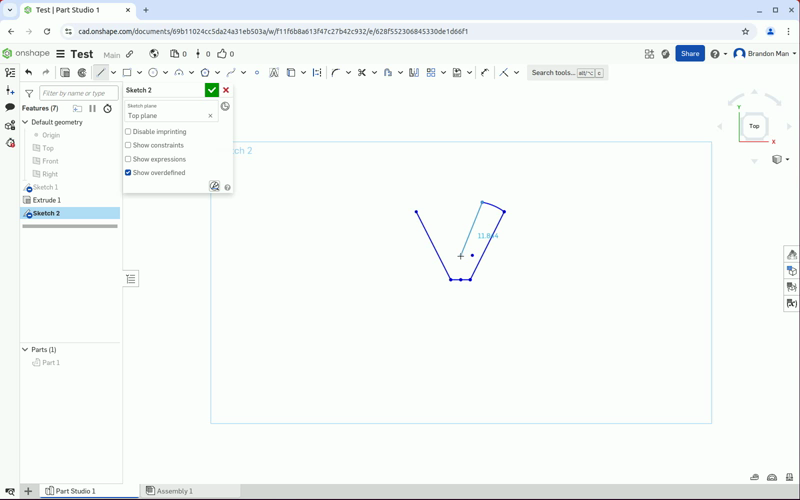
mouse_move(490, 255)
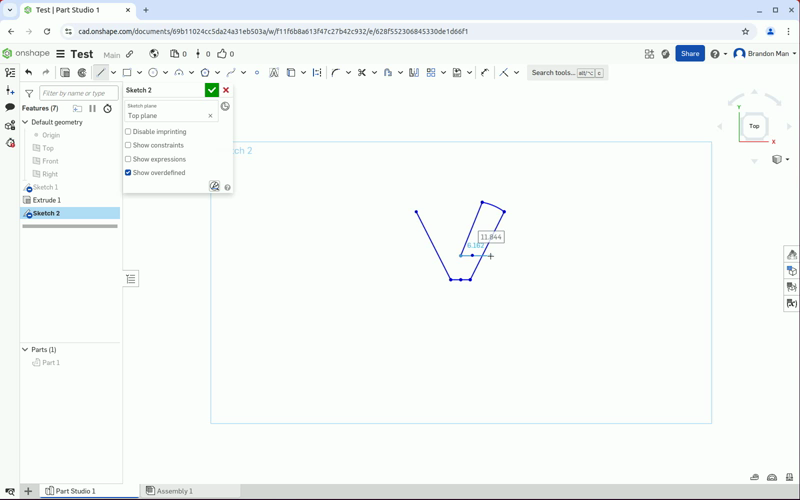
mouse_move(438, 202)
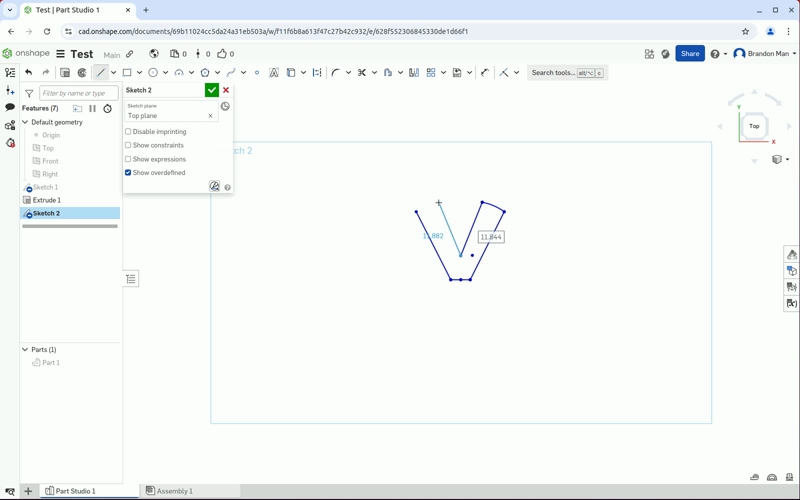
click(438, 202)
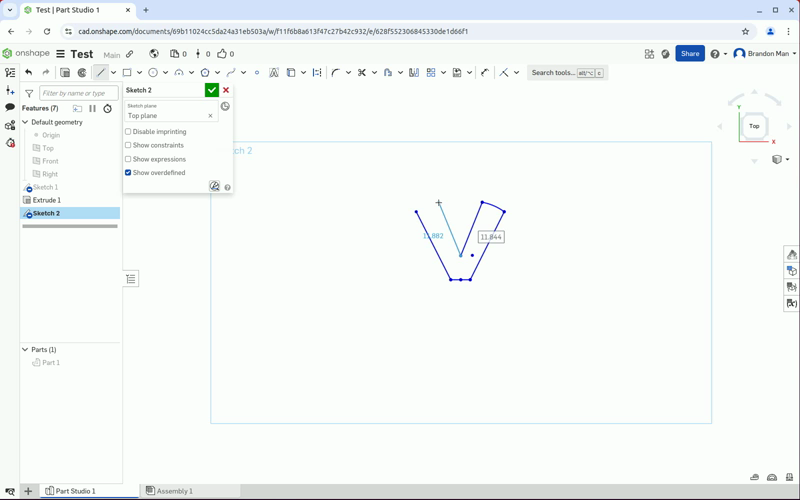
key_up(shift)
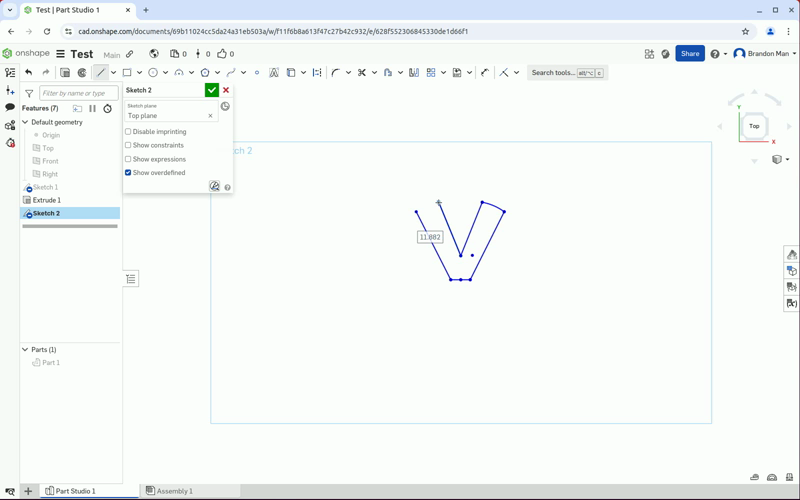
key(esc)
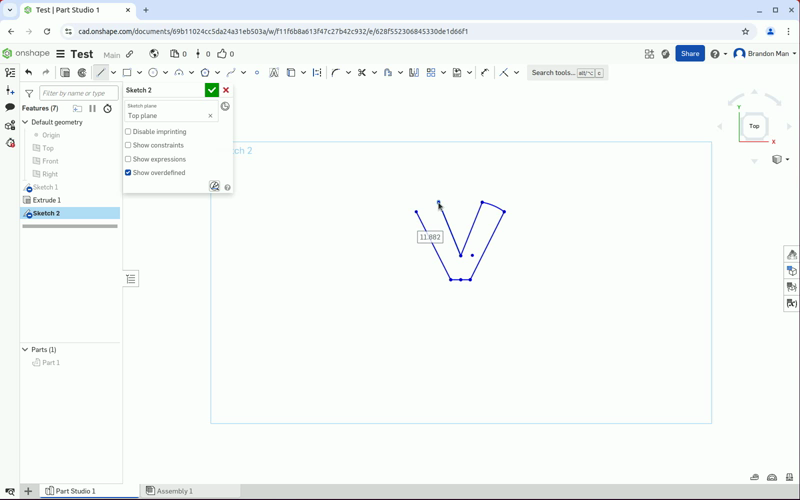
key(a)
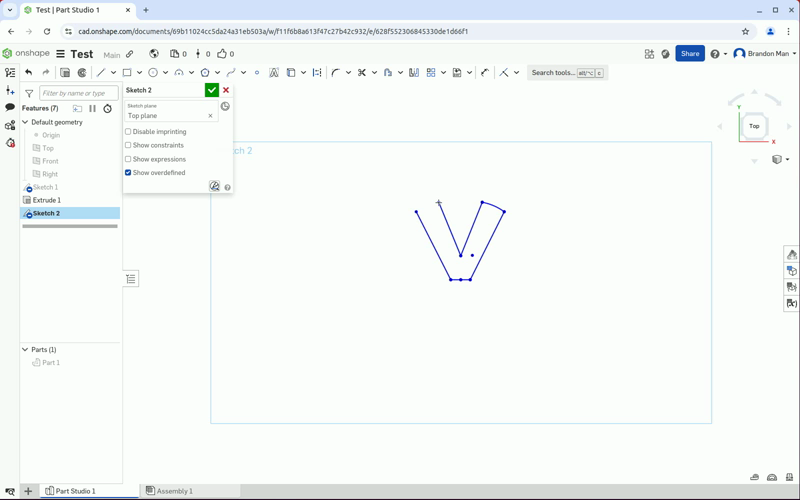
mouse_move(438, 202)
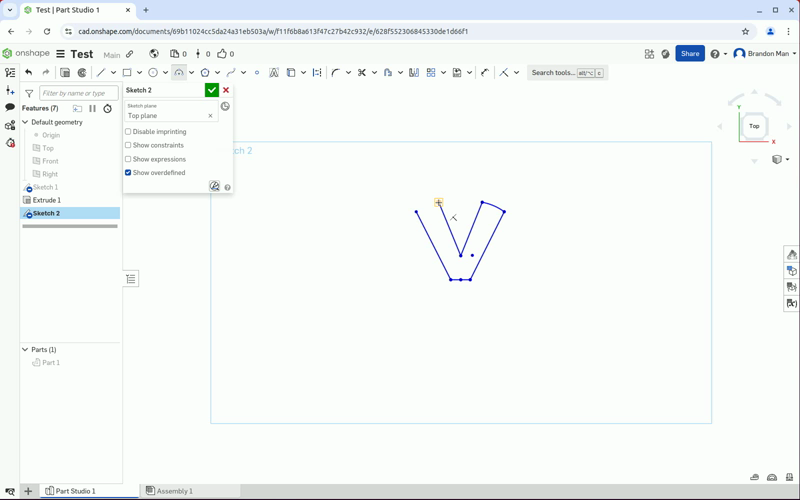
click(438, 202)
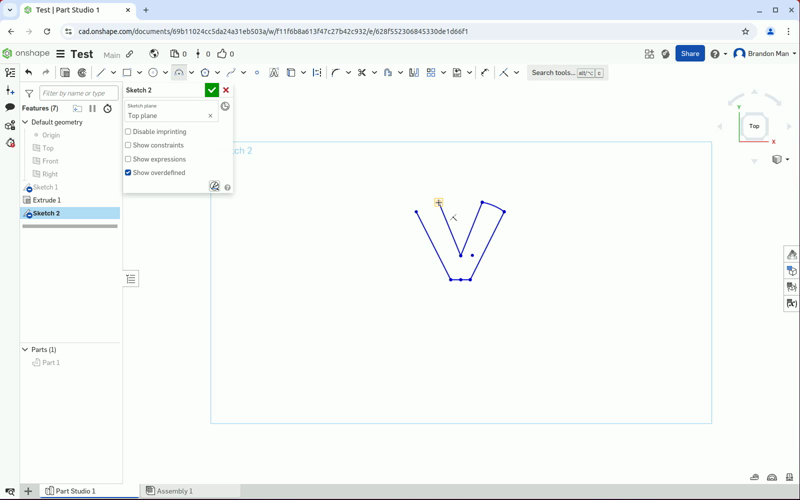
mouse_move(416, 211)
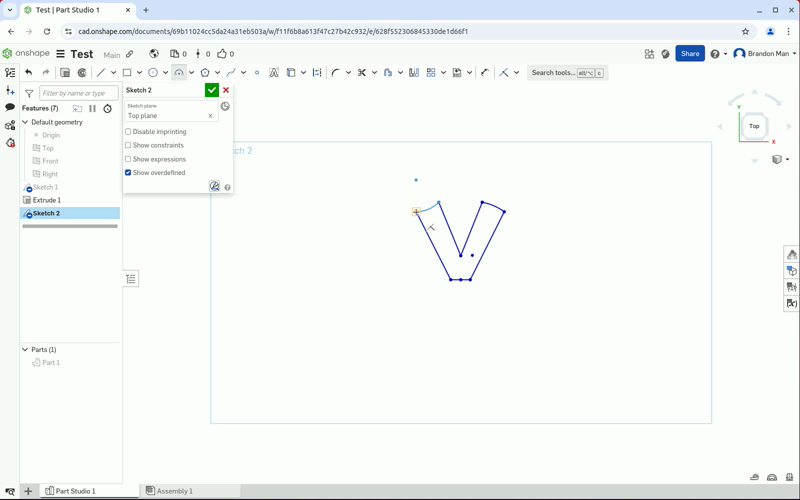
click(416, 211)
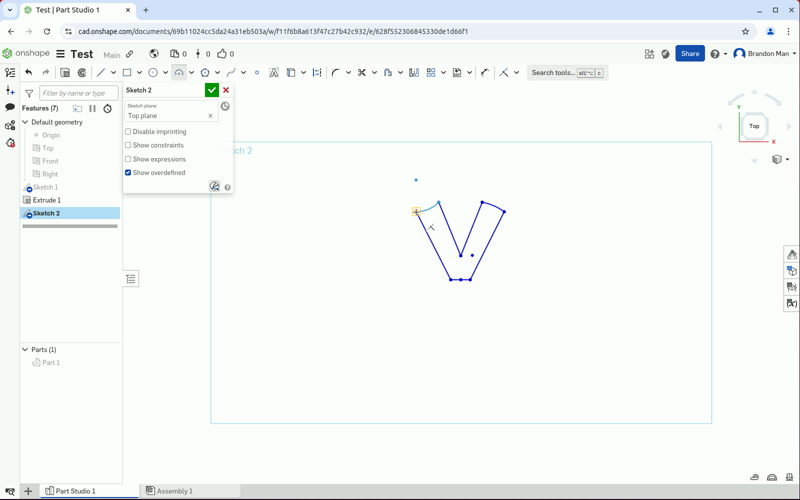
key_down(shift)
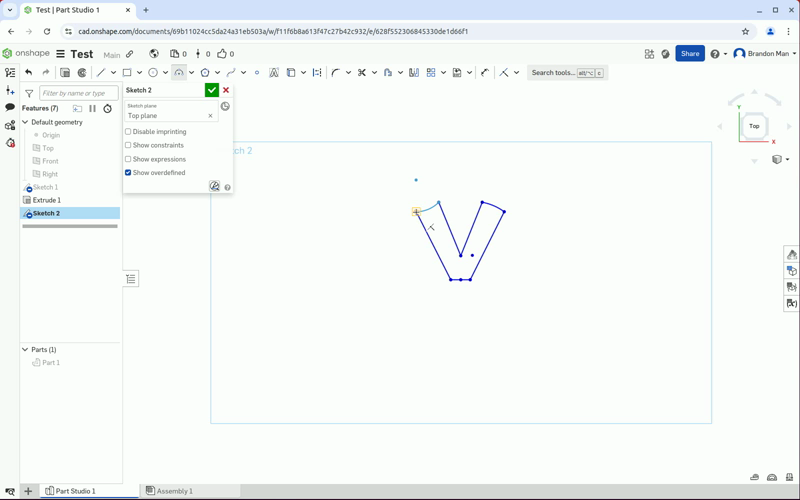
mouse_move(426, 205)
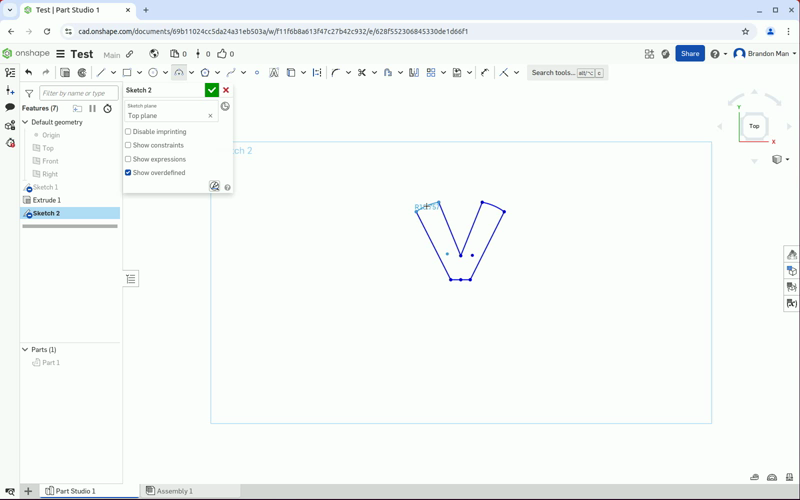
click(426, 205)
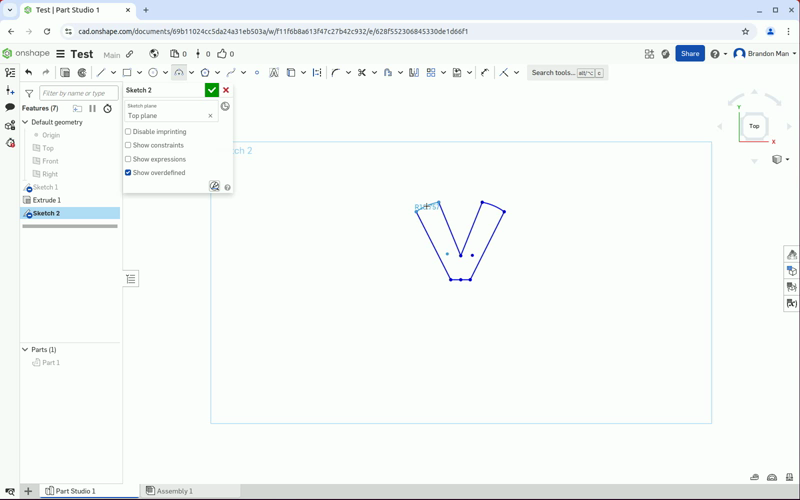
key_up(shift)
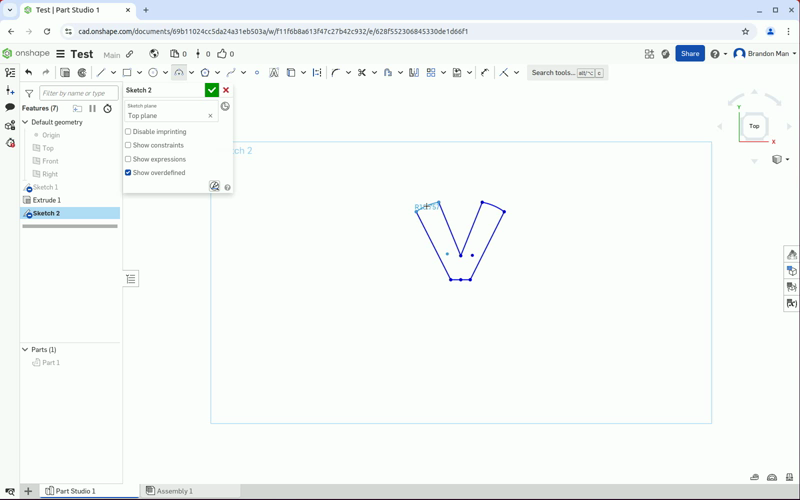
key(esc)
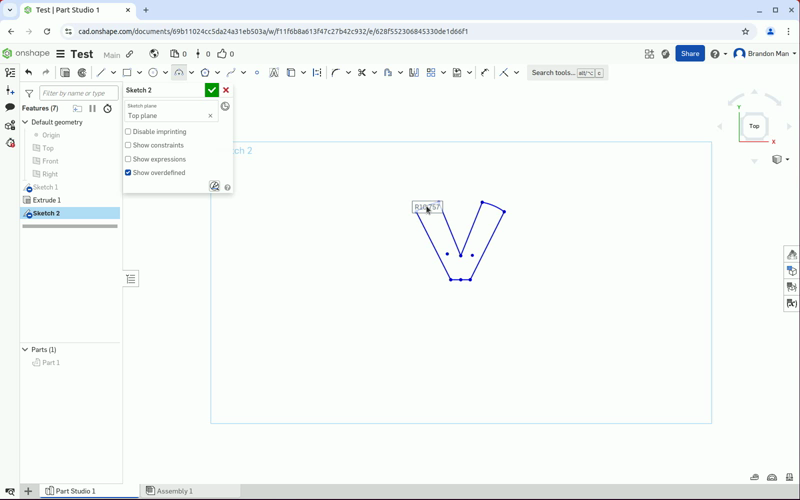
mouse_move(470, 238)
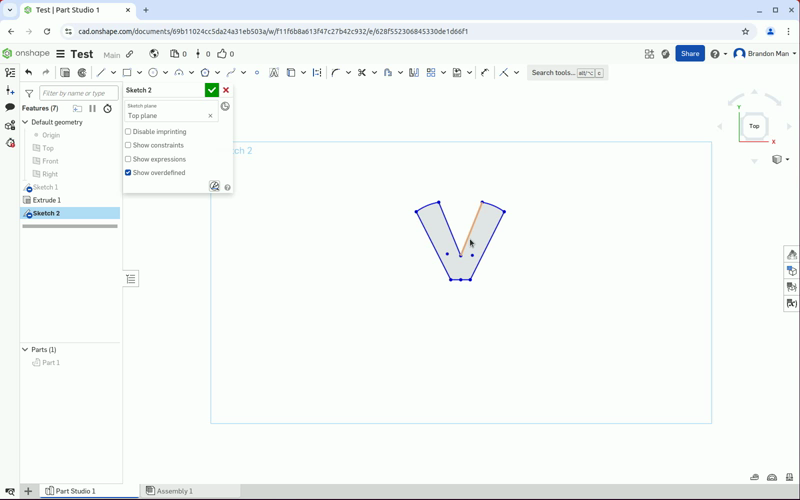
click(470, 238)
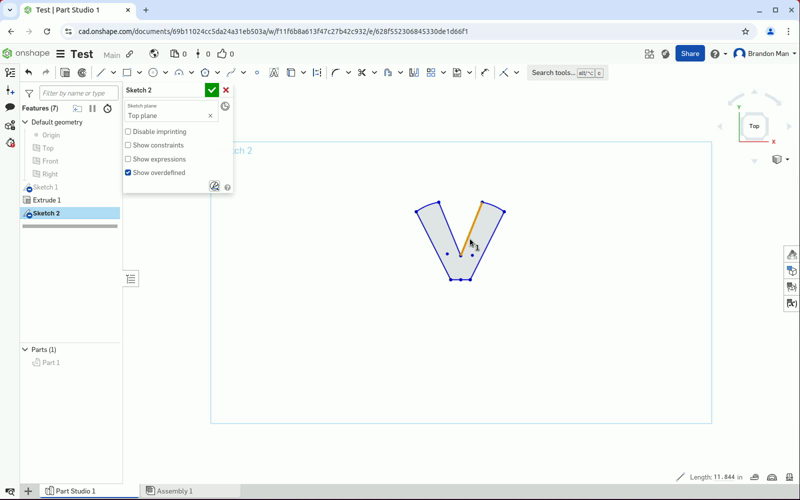
mouse_move(73, 352)
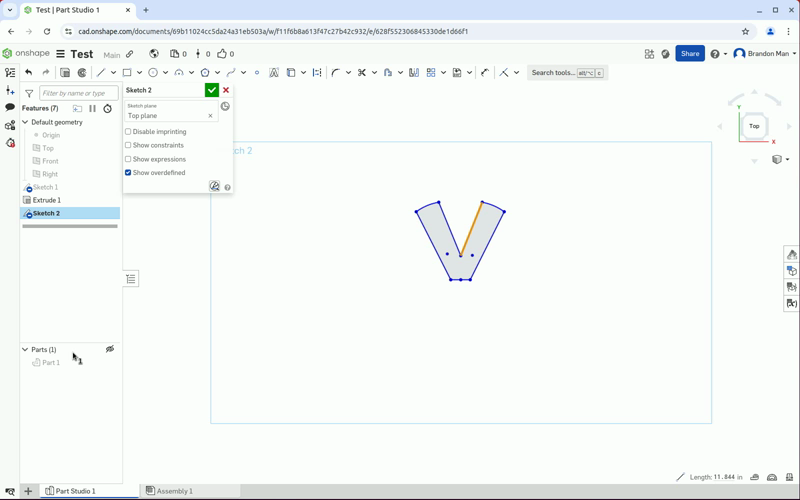
key(shift+y)
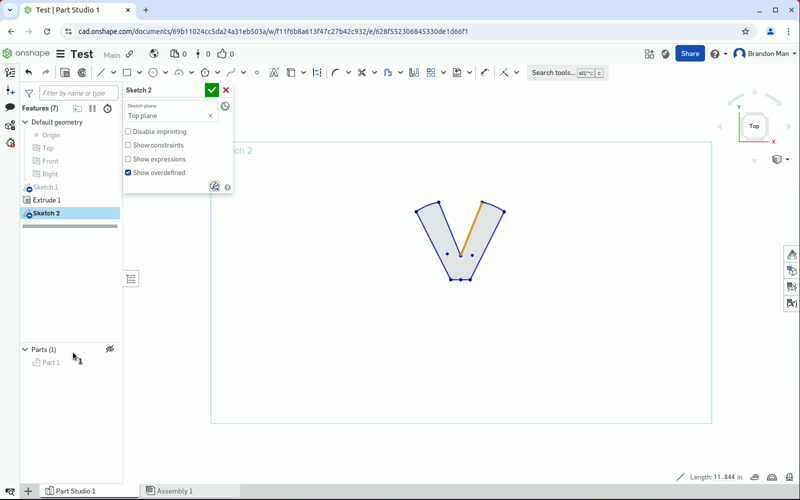
key(shift+e)
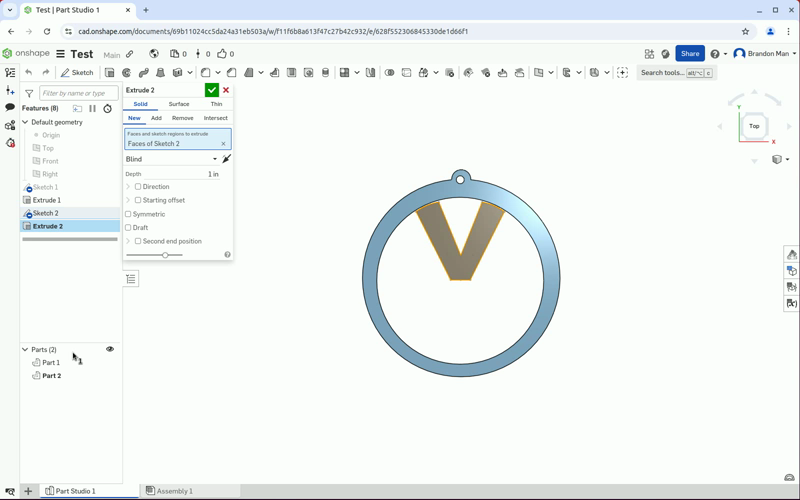
mouse_move(143, 106)
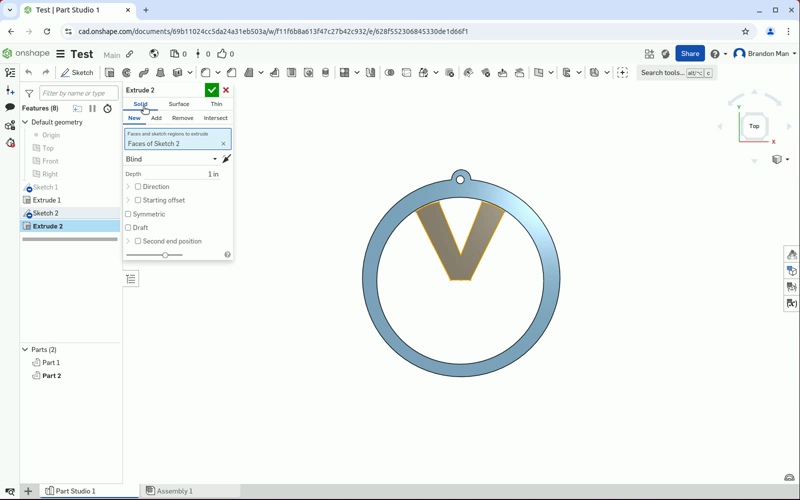
click(143, 106)
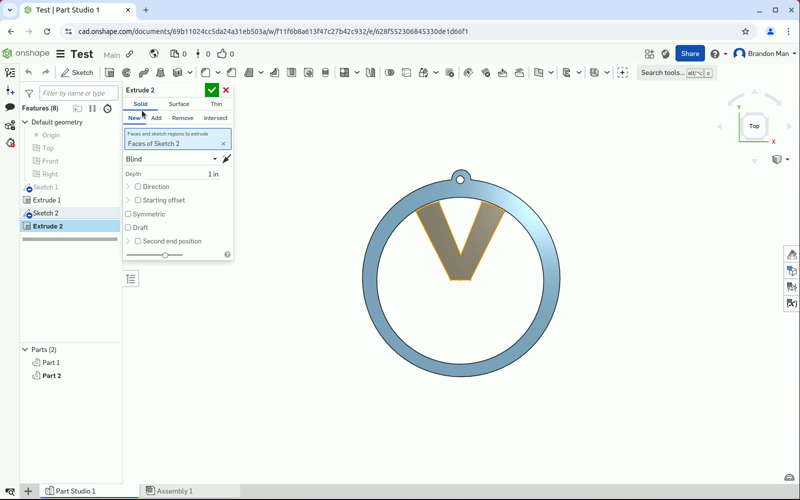
mouse_move(137, 120)
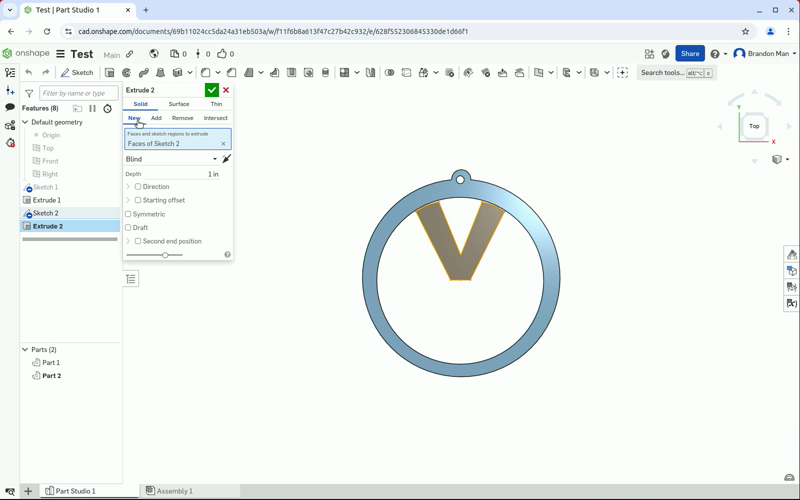
click(137, 120)
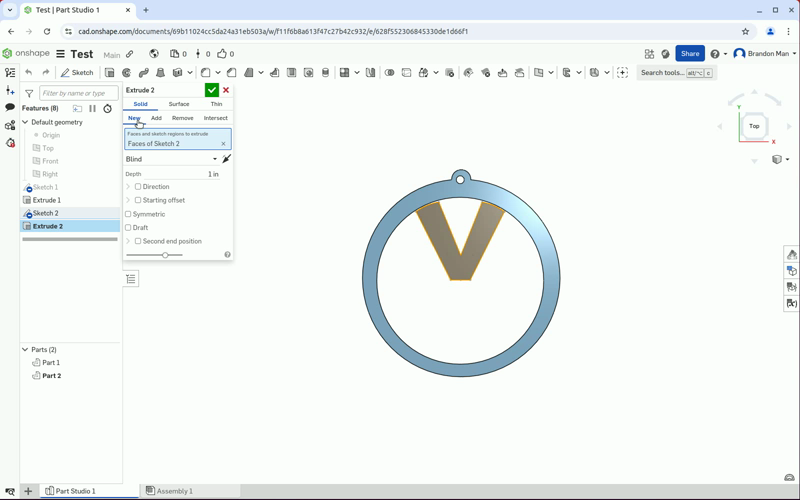
key(tab, 4)
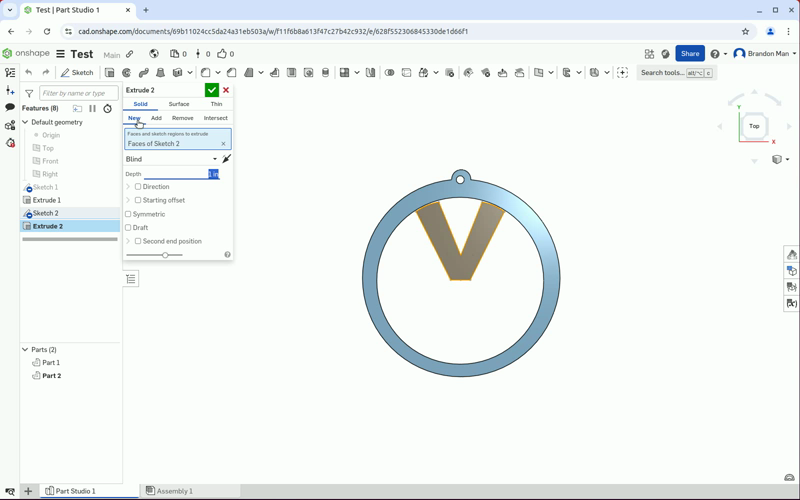
text(9.869)
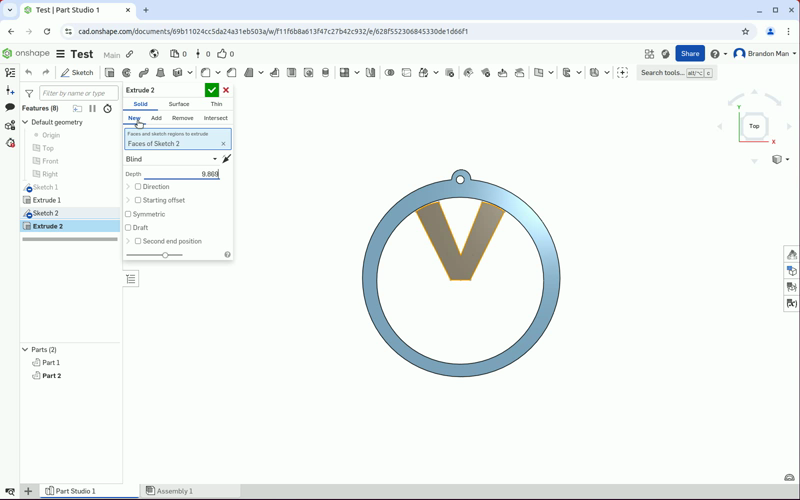
key(enter)
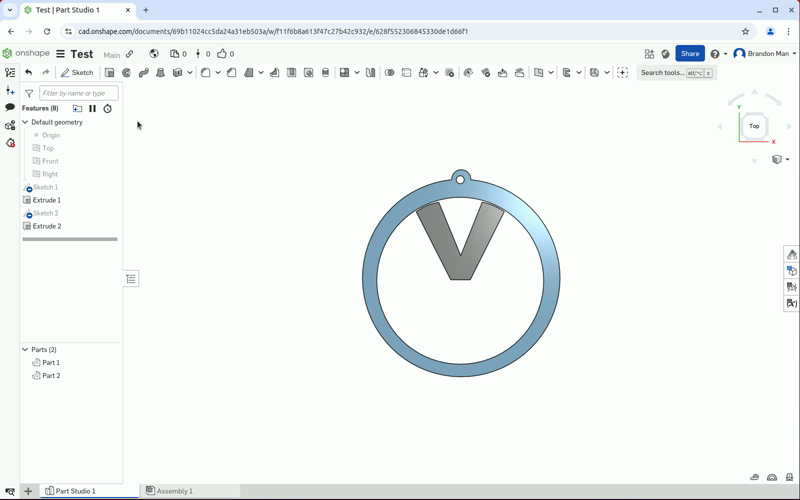
key(shift+h)
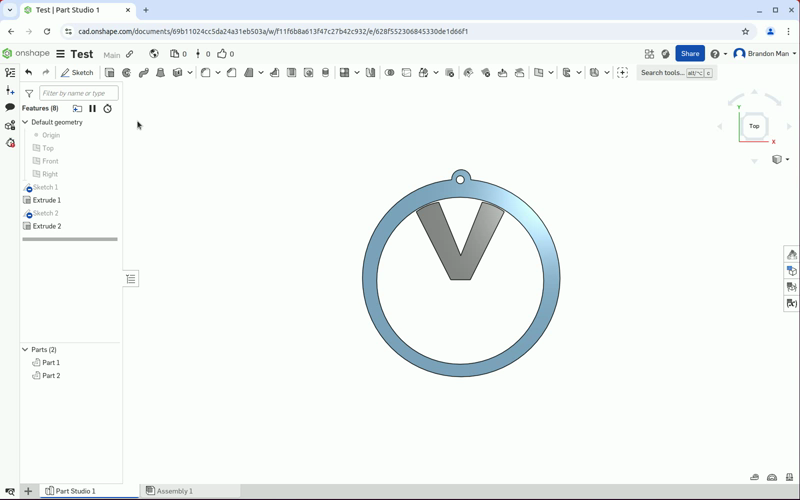
key(shift+h)
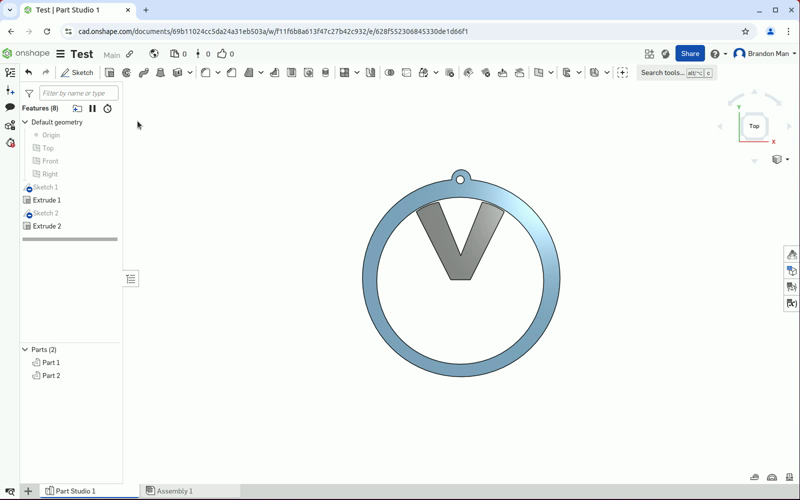
mouse_move(73, 189)
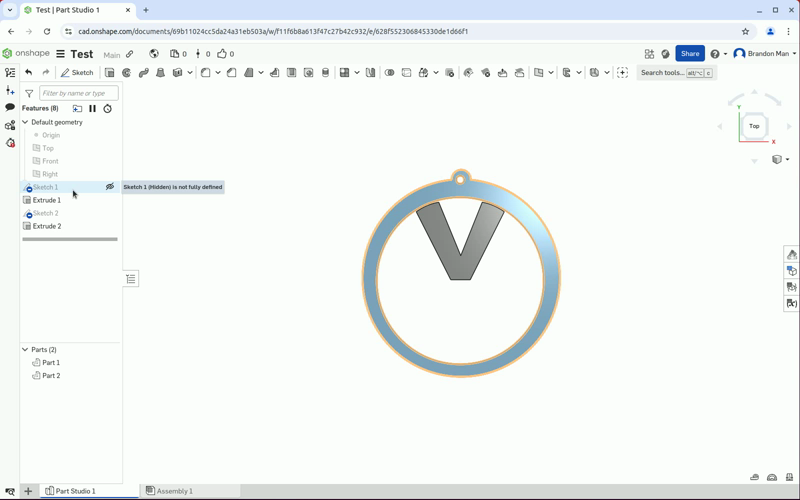
click(73, 189)
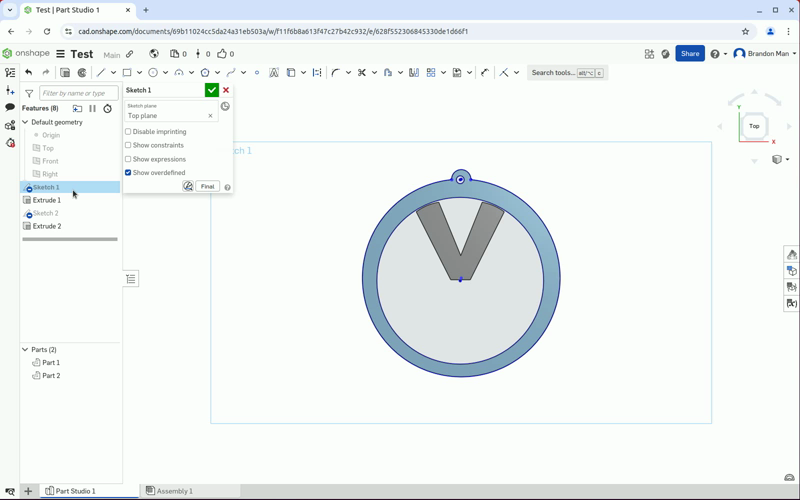
mouse_move(229, 92)
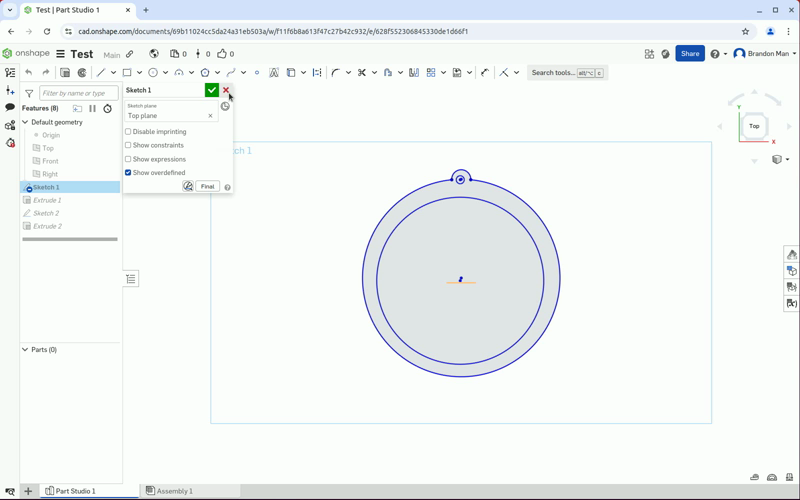
click(229, 92)
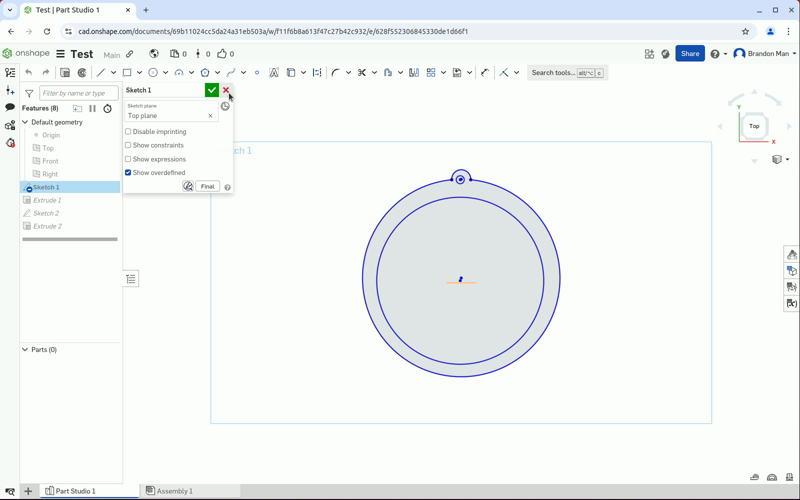
key(shift+s)
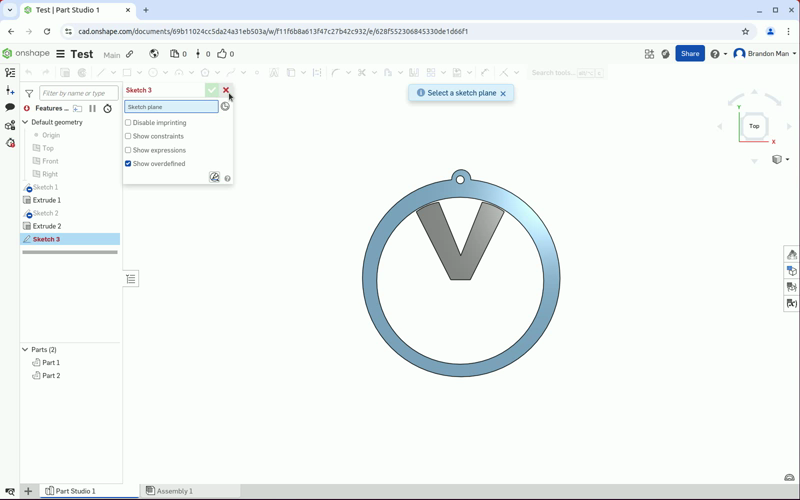
mouse_move(73, 150)
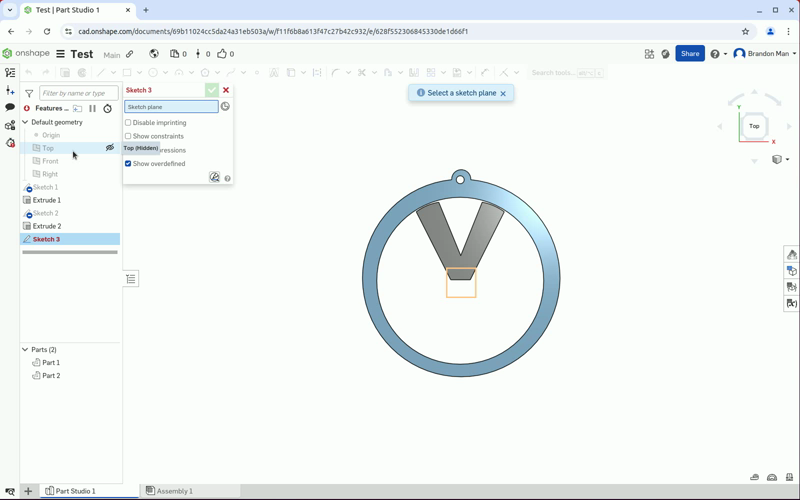
click(73, 150)
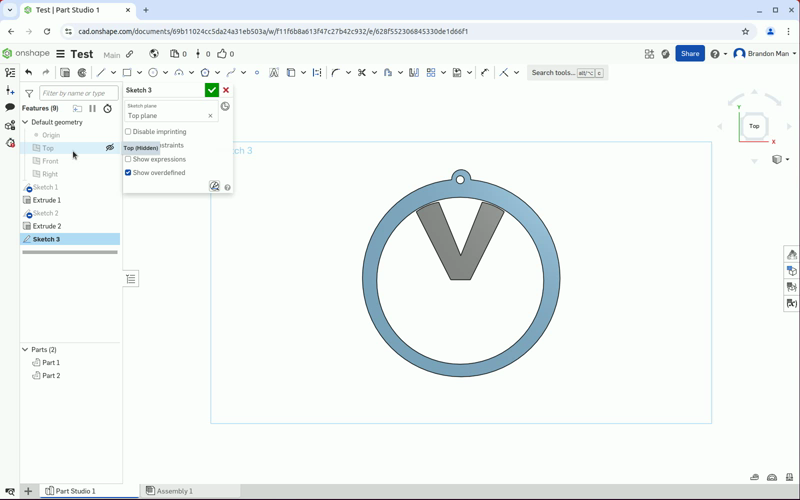
mouse_move(73, 352)
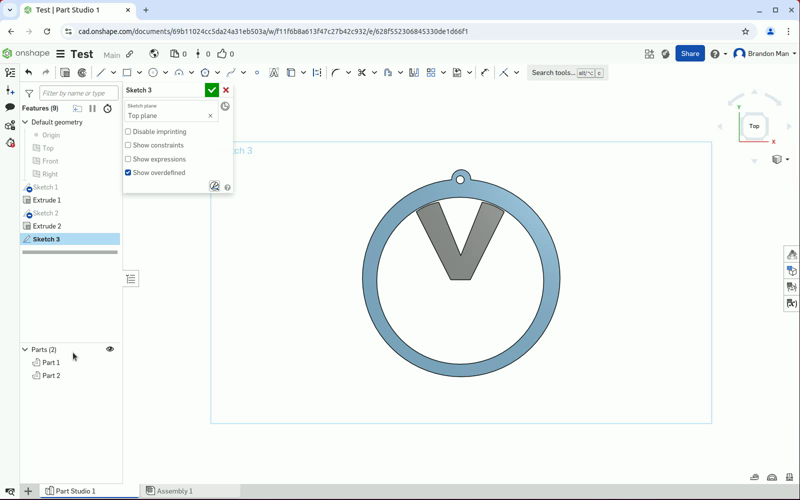
key(y)
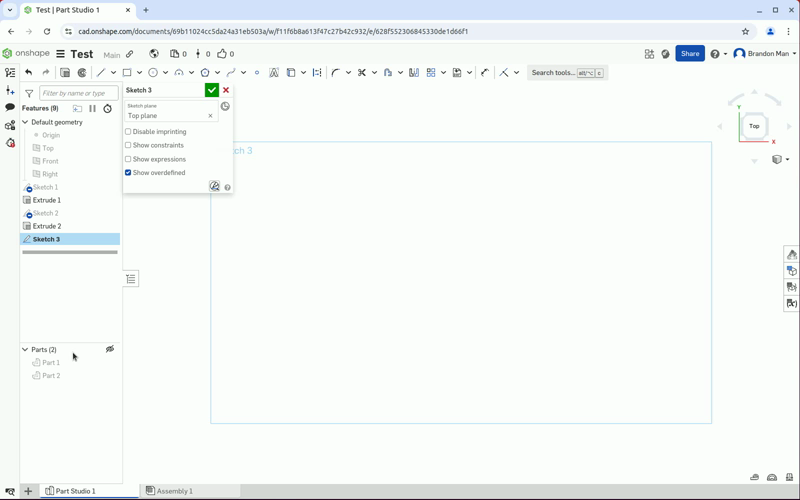
key(l)
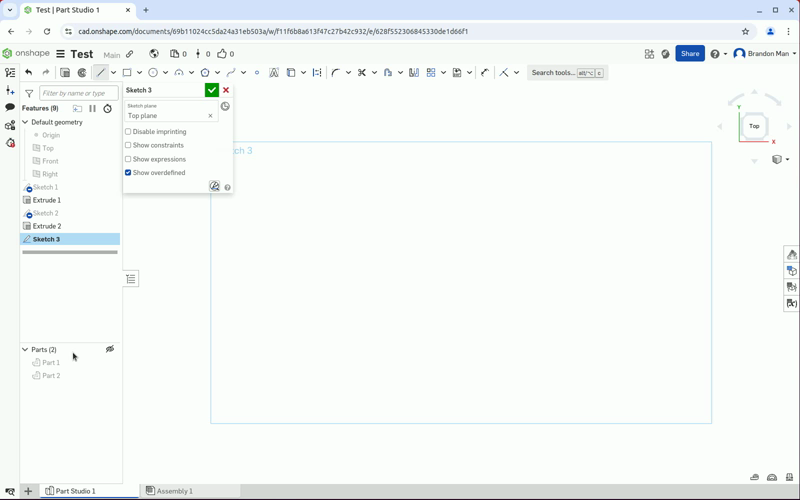
key_down(shift)
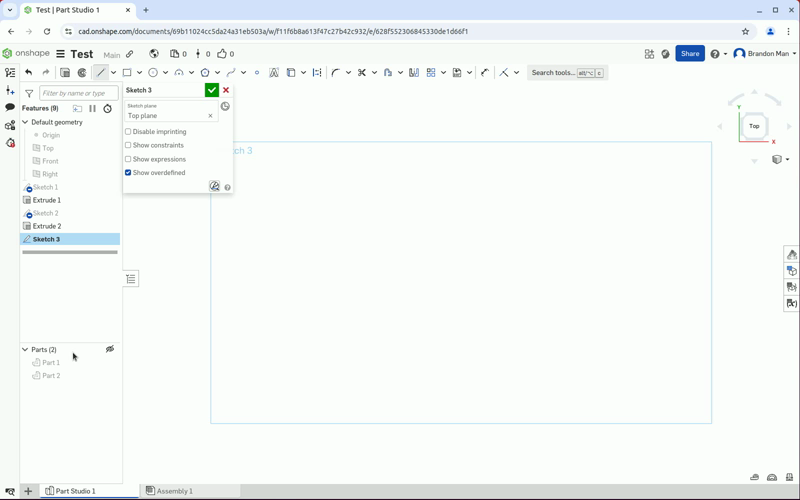
mouse_move(379, 259)
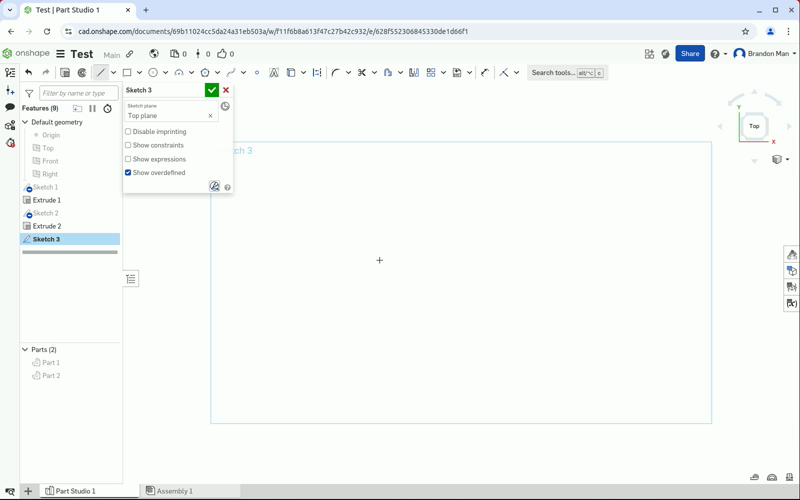
click(379, 259)
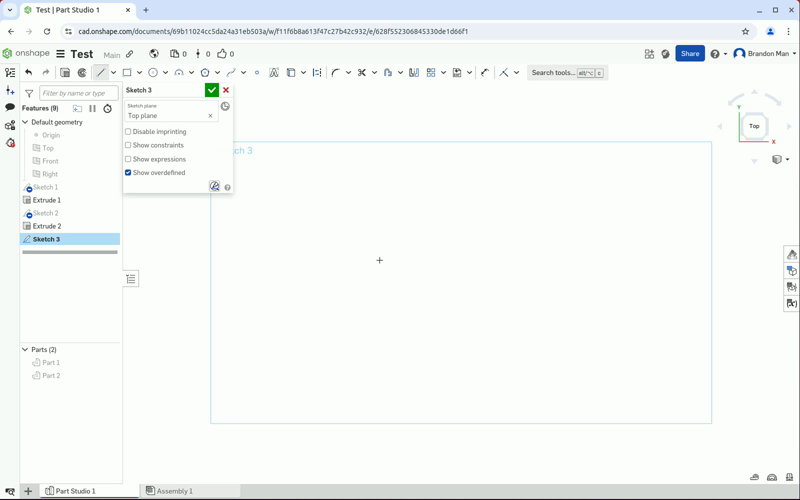
key_up(shift)
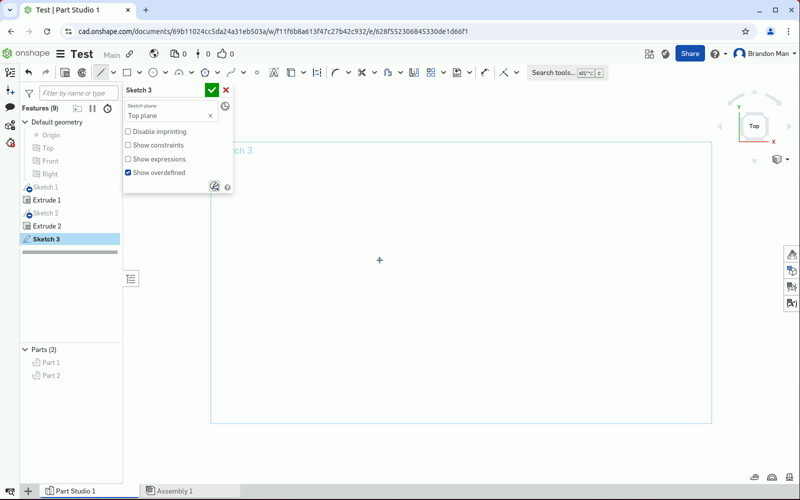
key_down(shift)
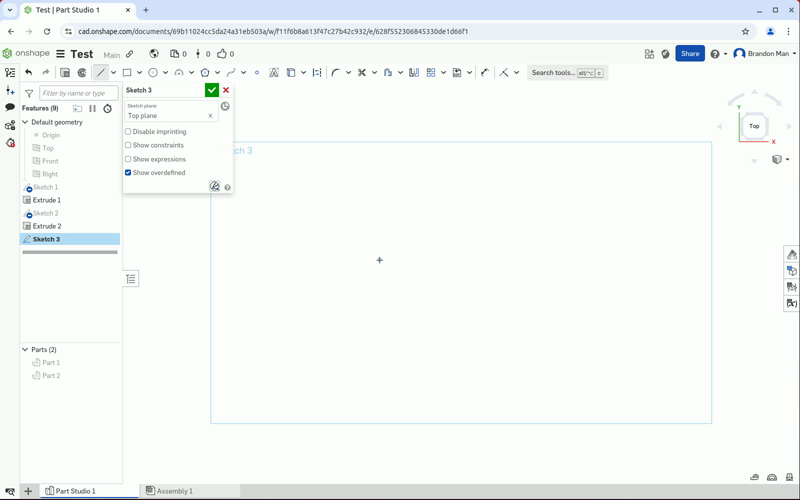
mouse_move(430, 361)
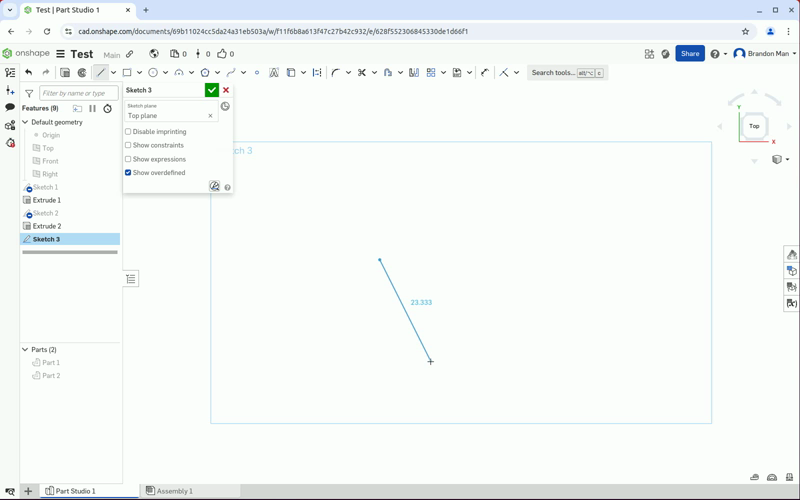
click(430, 361)
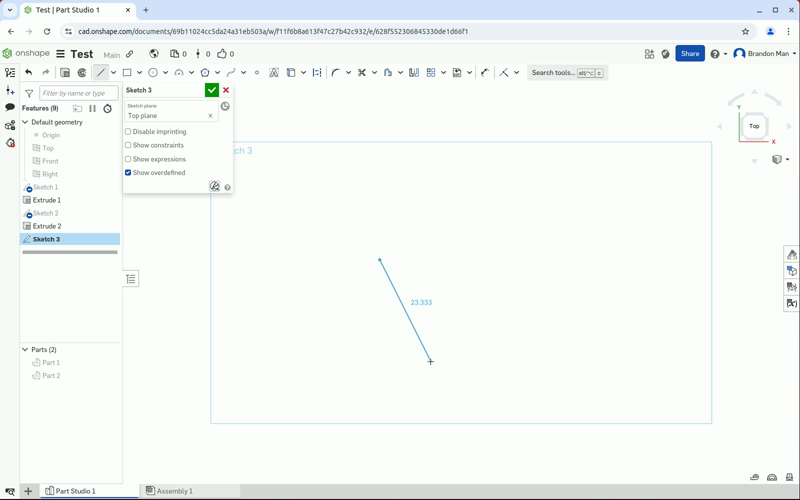
key_up(shift)
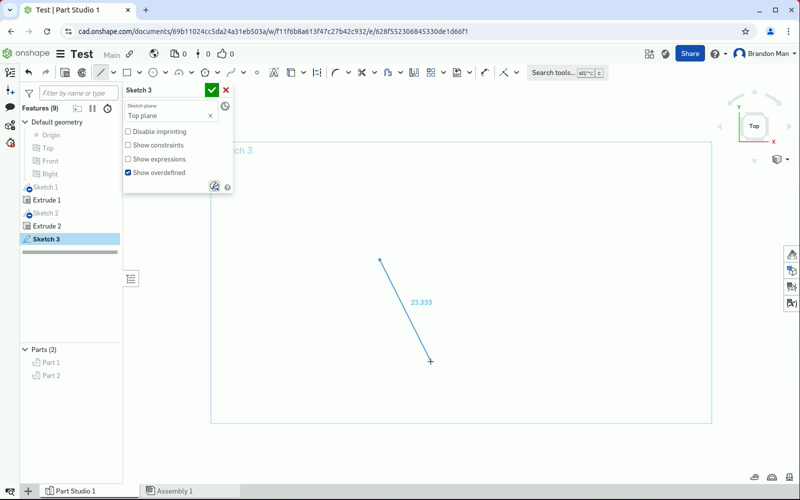
key(esc)
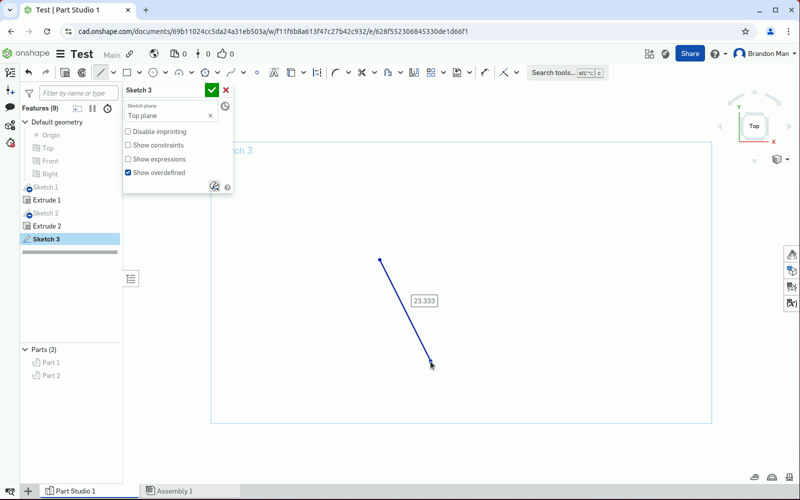
key(a)
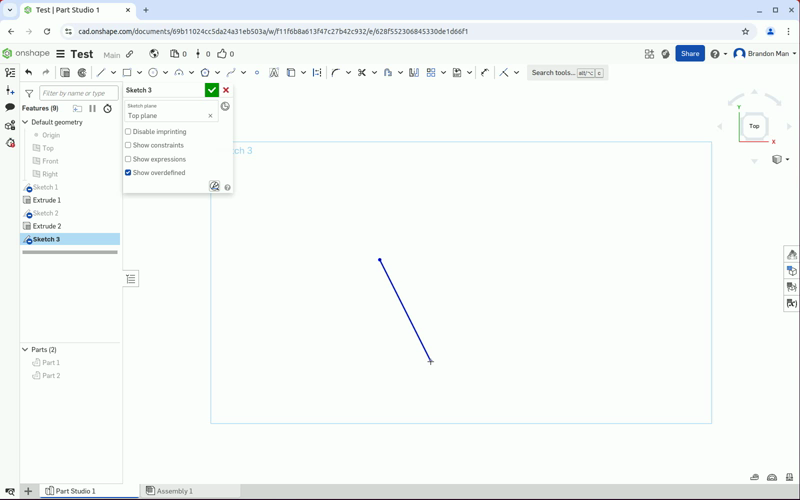
mouse_move(430, 361)
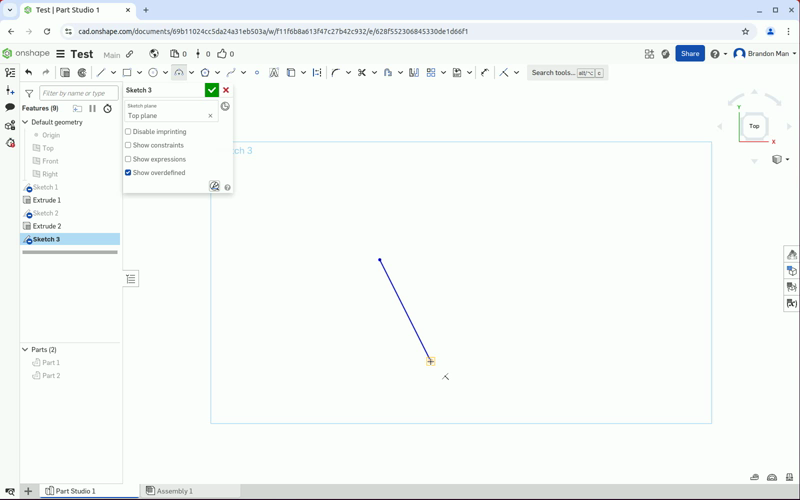
click(430, 361)
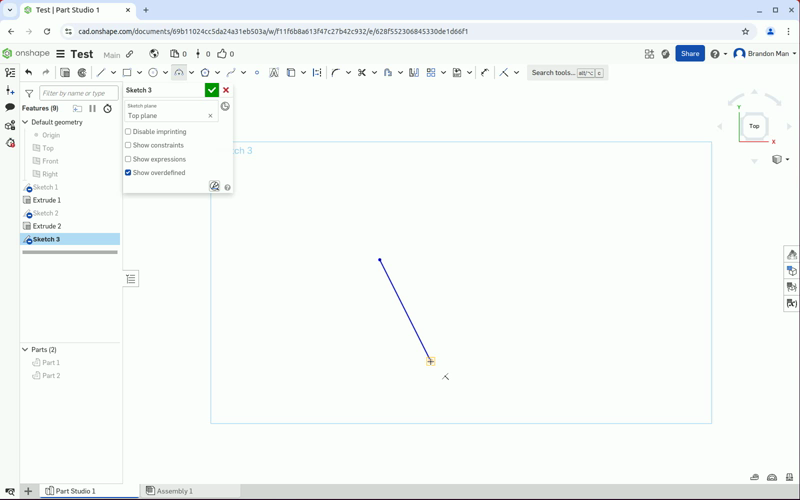
key_down(shift)
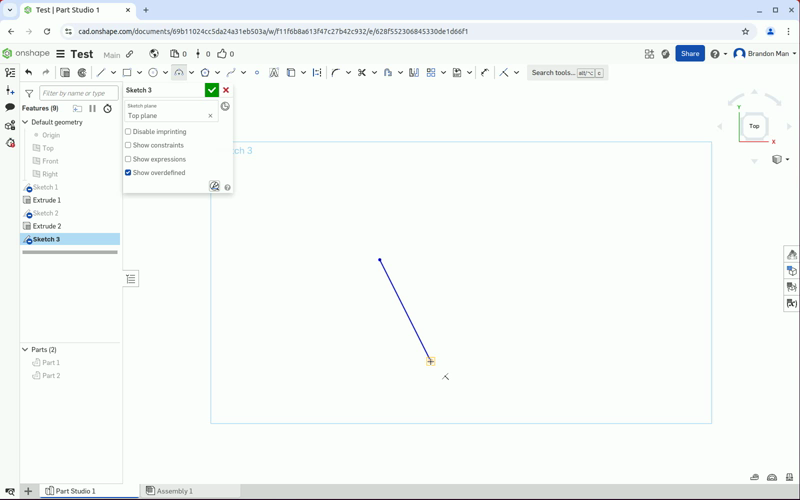
mouse_move(439, 364)
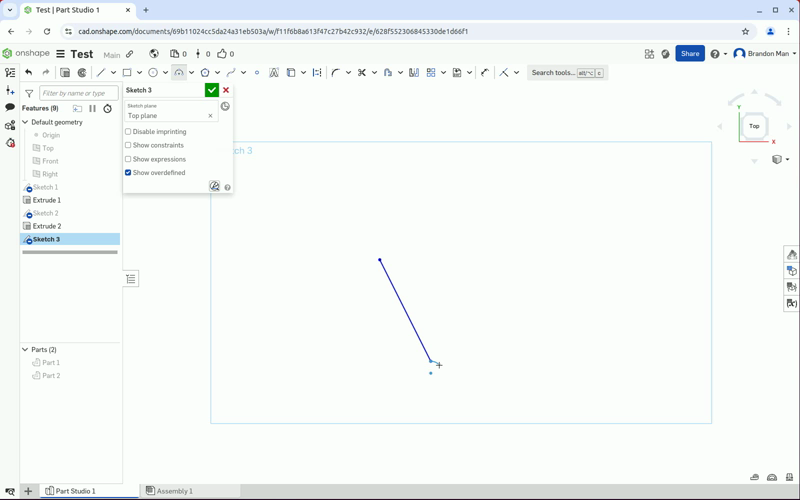
click(439, 364)
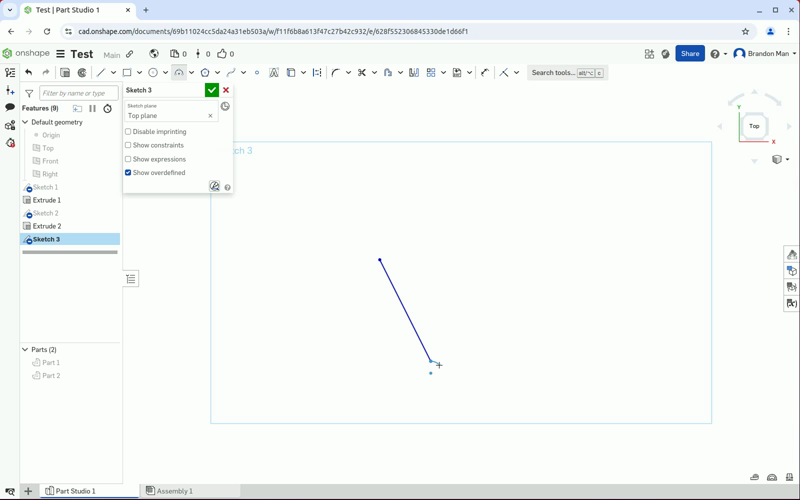
mouse_move(434, 363)
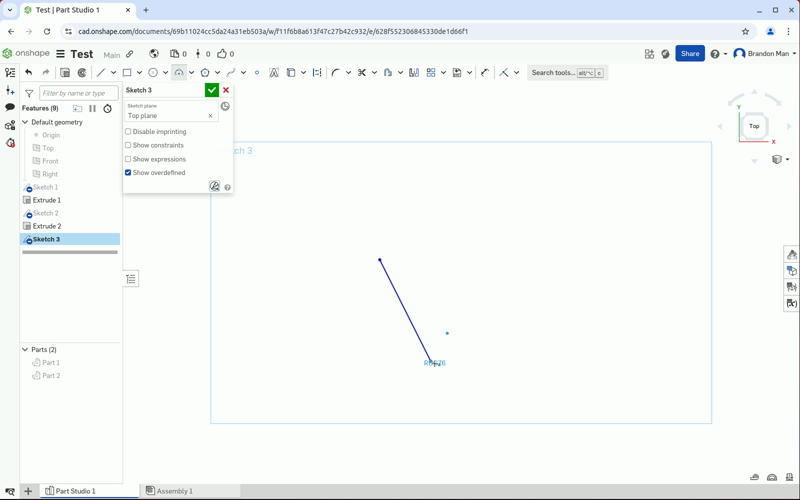
click(434, 363)
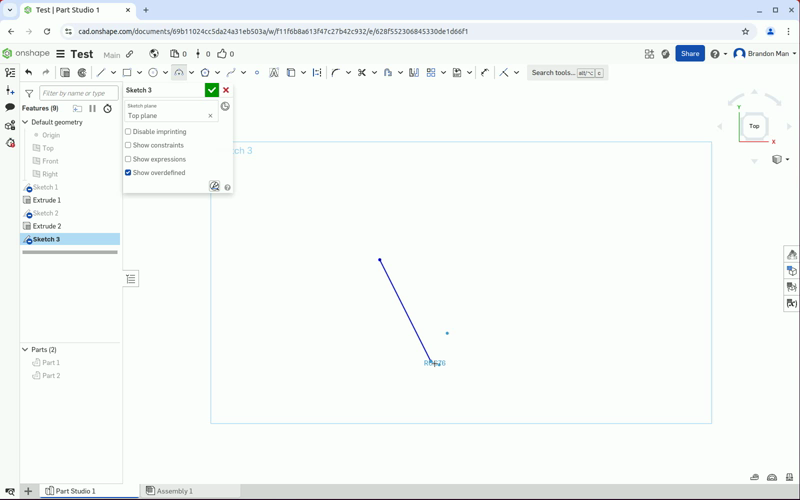
key_up(shift)
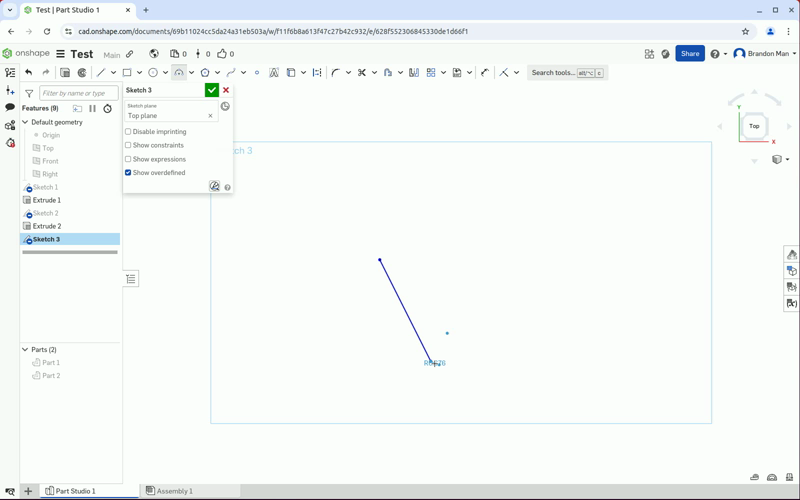
key(esc)
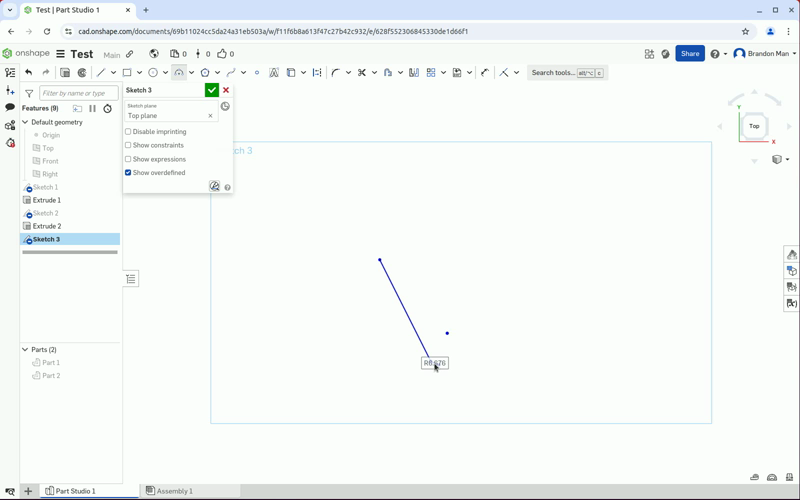
key(l)
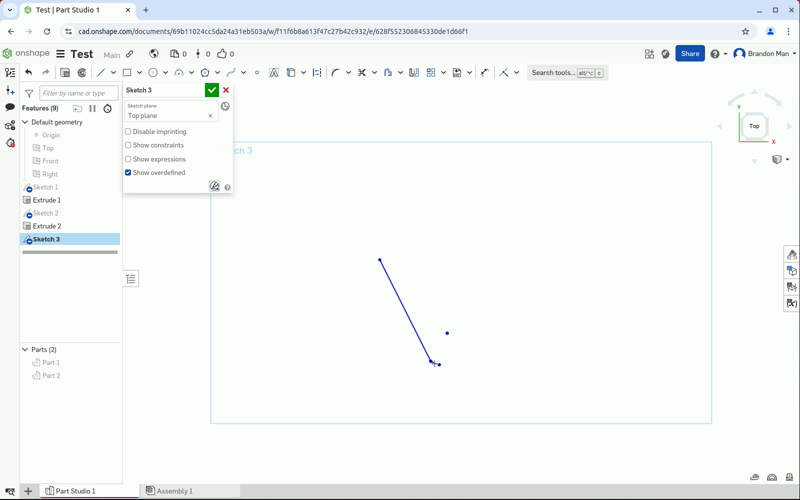
mouse_move(439, 364)
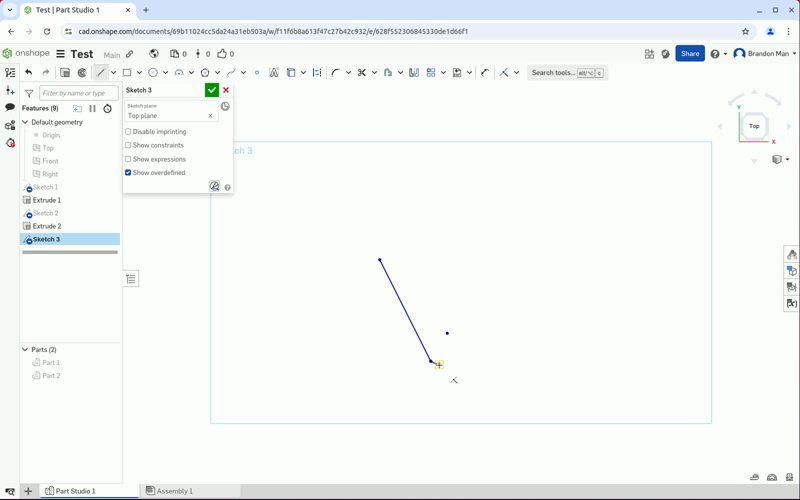
click(439, 364)
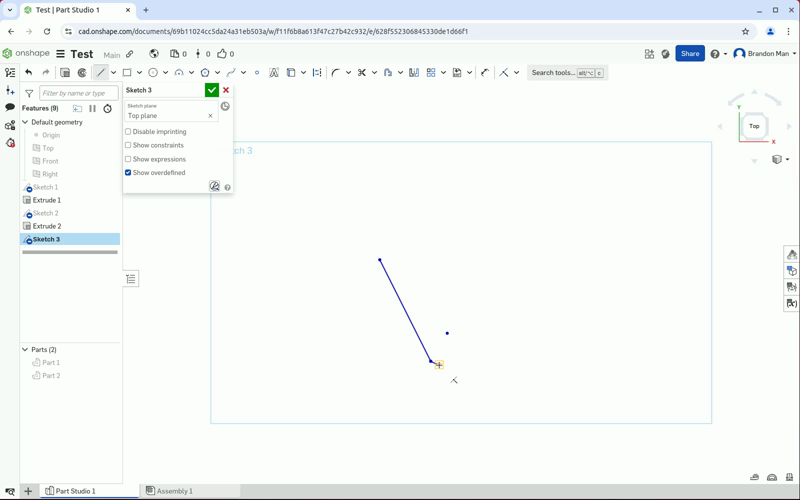
key_down(shift)
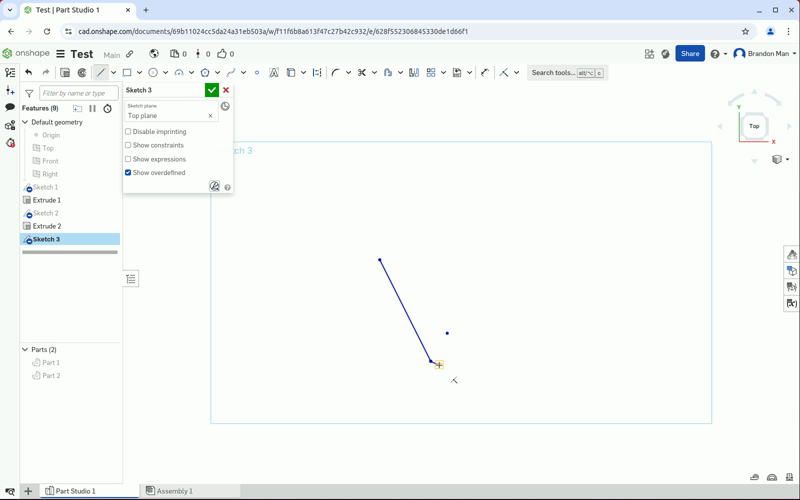
mouse_move(461, 305)
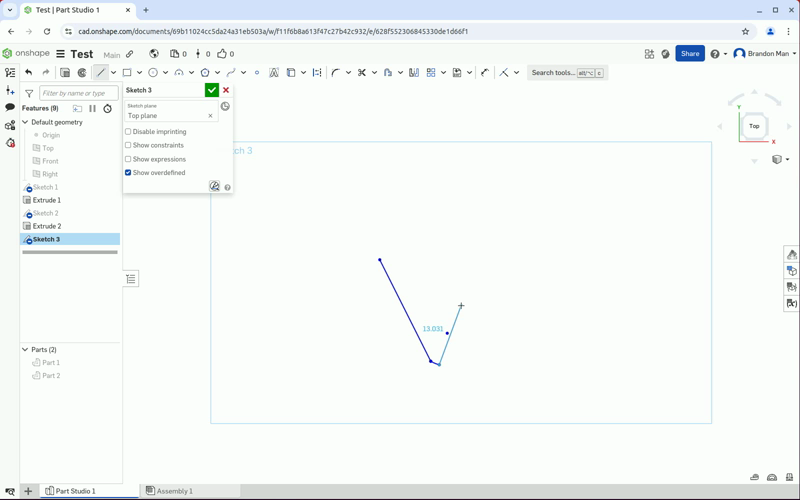
click(461, 305)
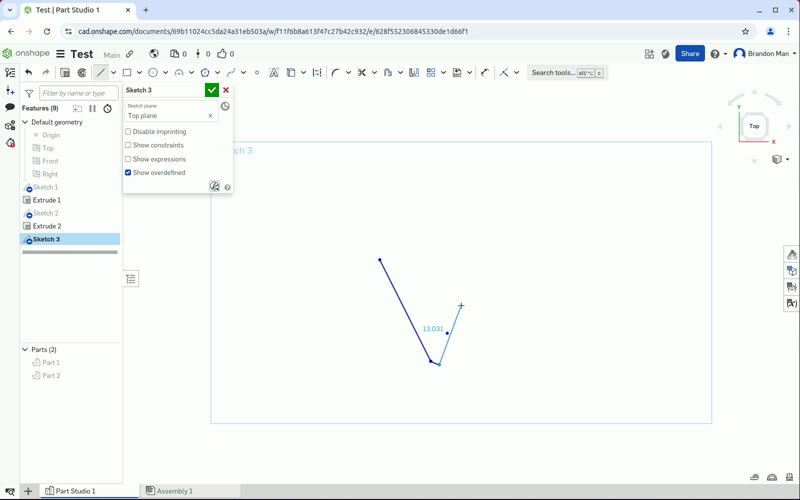
key_up(shift)
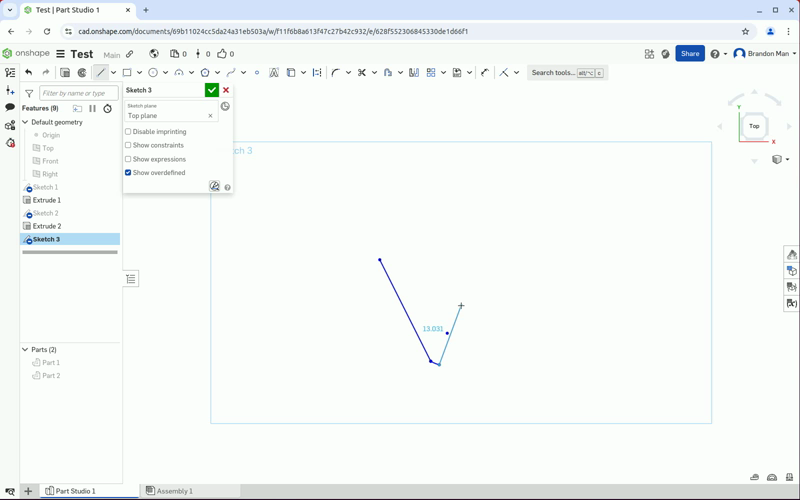
key_down(shift)
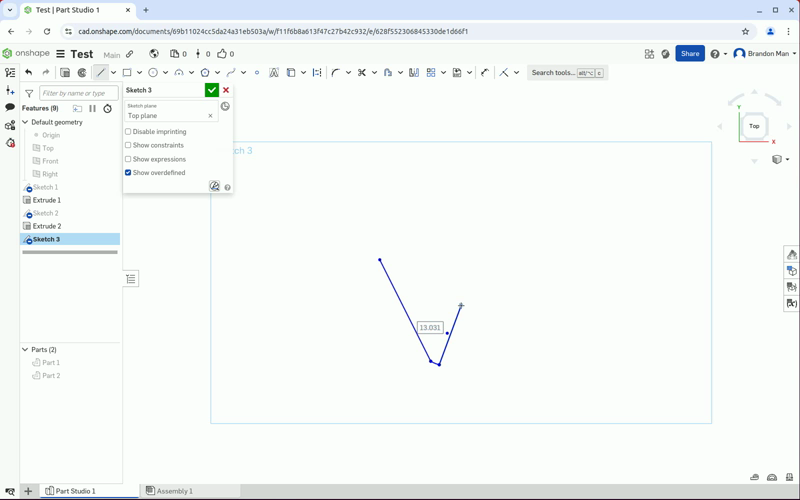
mouse_move(481, 364)
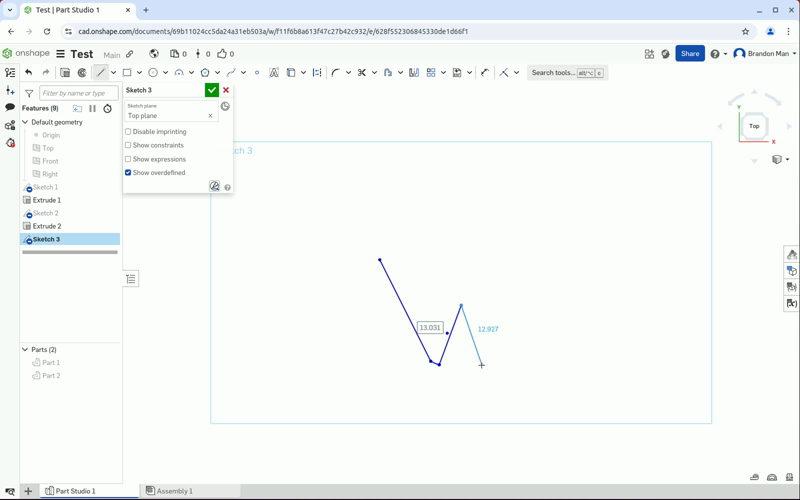
click(481, 364)
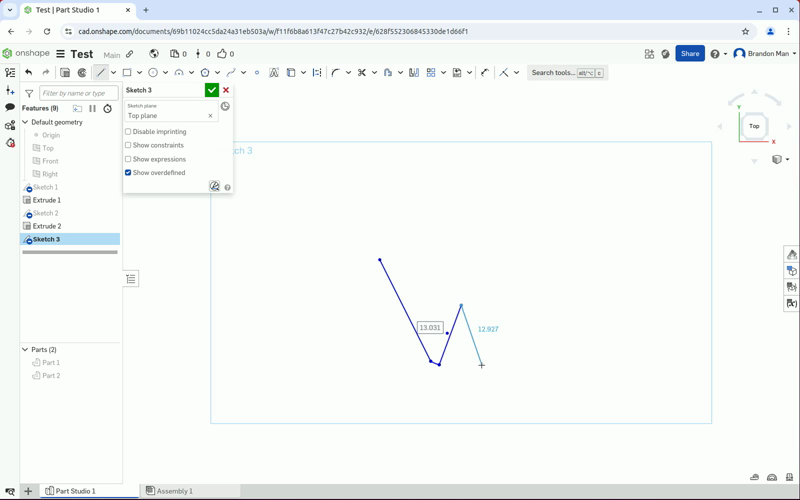
key_up(shift)
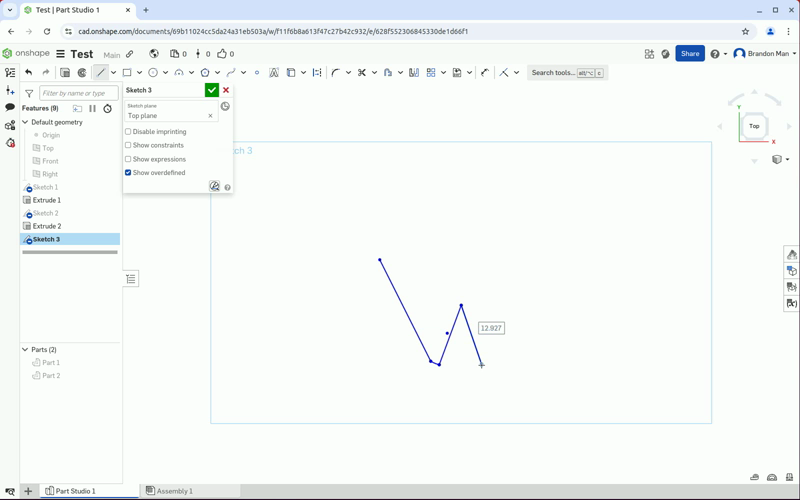
key(esc)
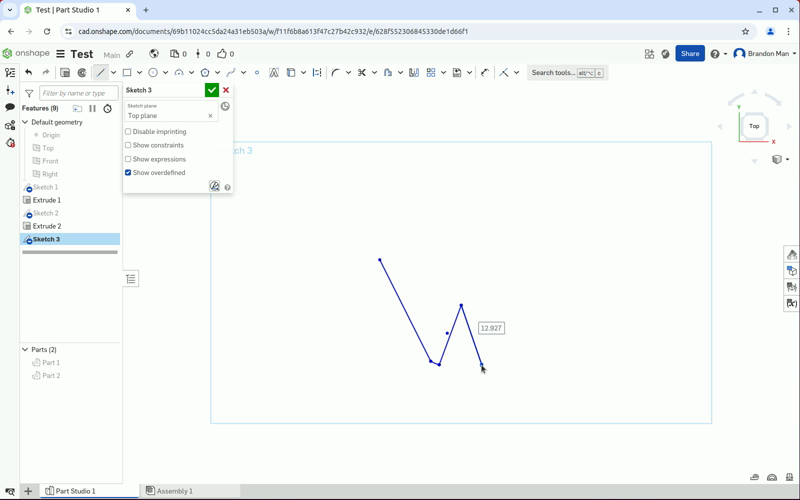
key(a)
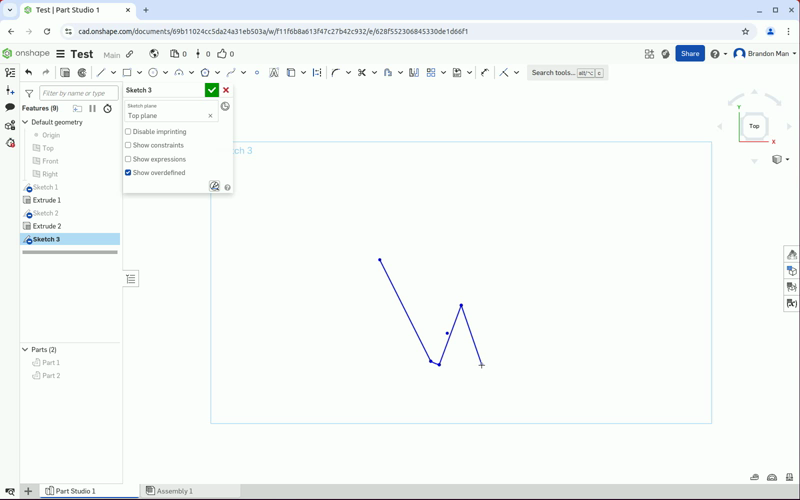
mouse_move(481, 364)
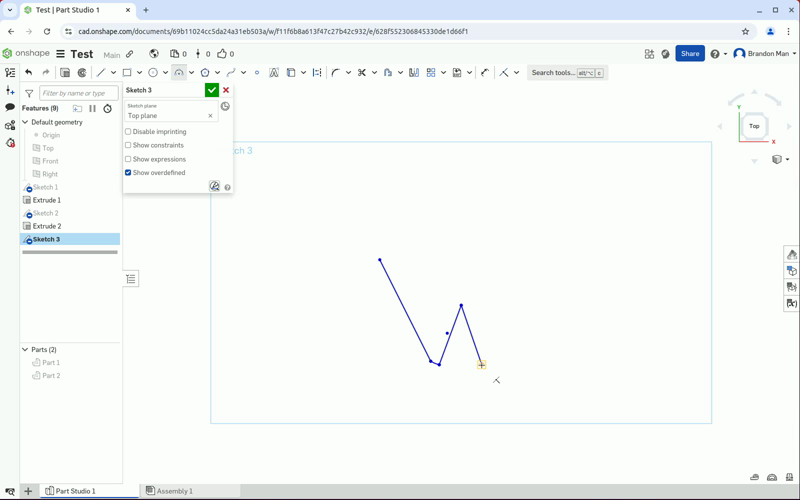
click(481, 364)
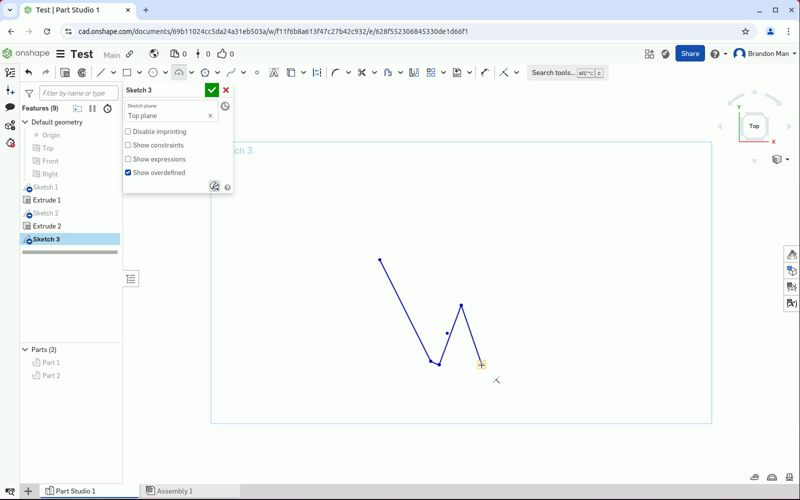
key_down(shift)
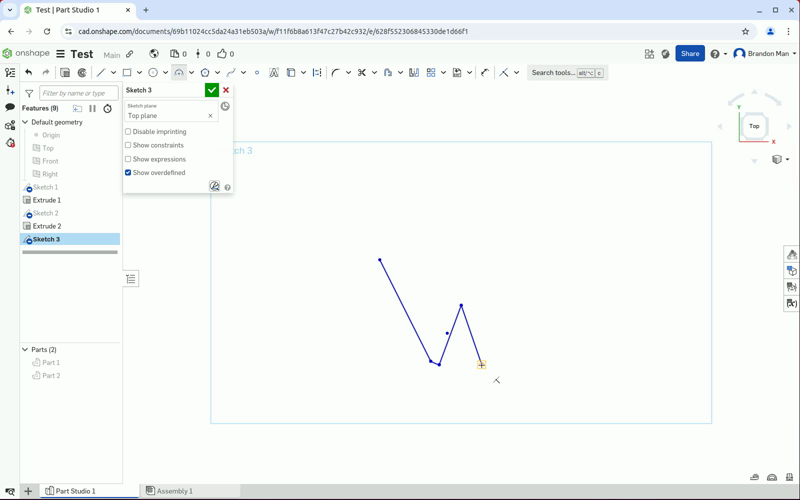
mouse_move(490, 361)
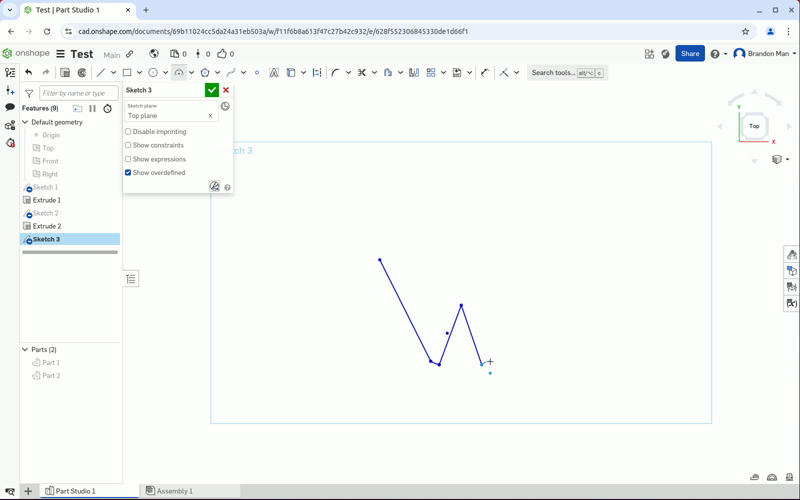
click(490, 361)
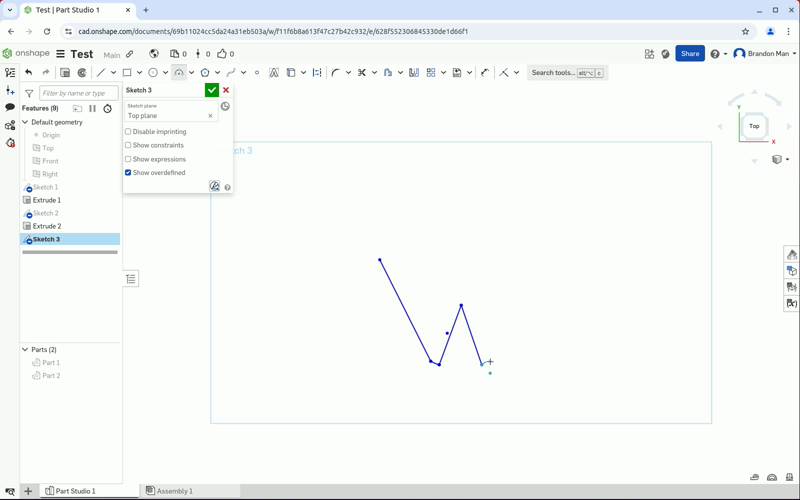
mouse_move(486, 363)
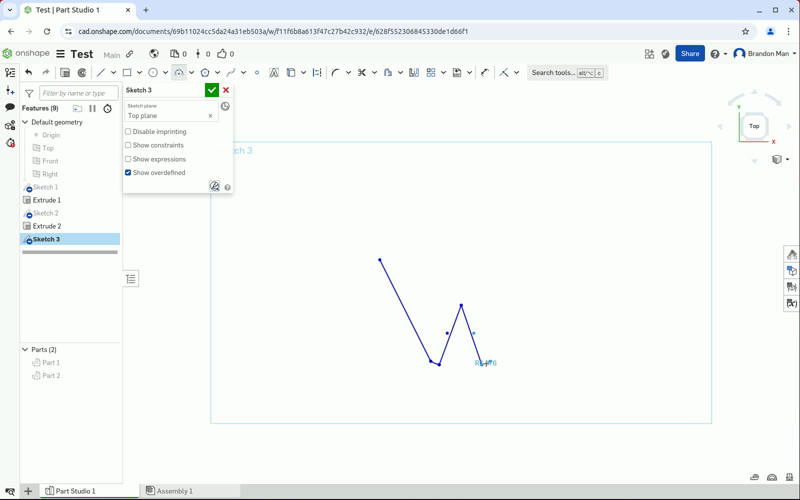
click(486, 363)
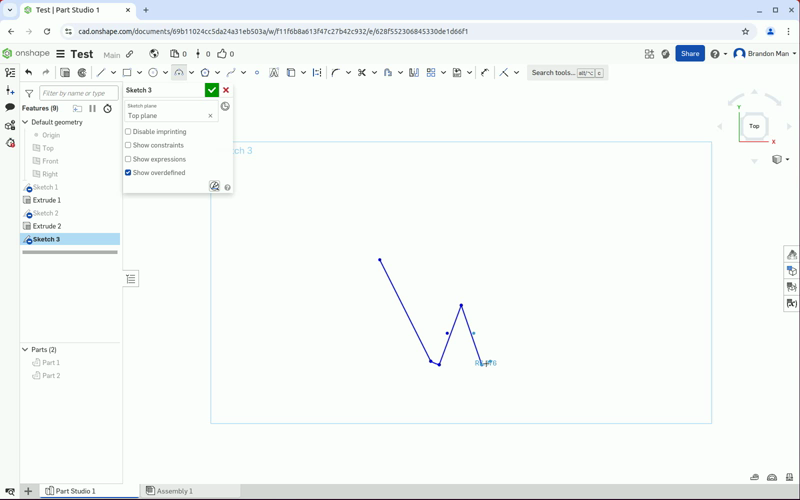
key_up(shift)
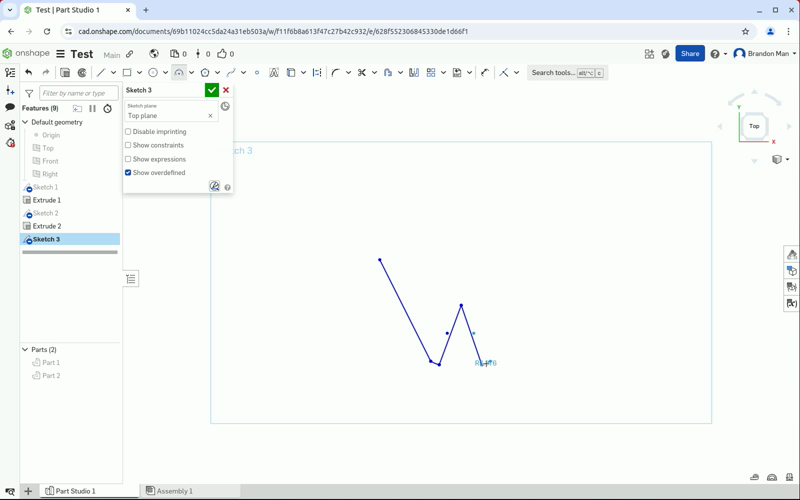
key(esc)
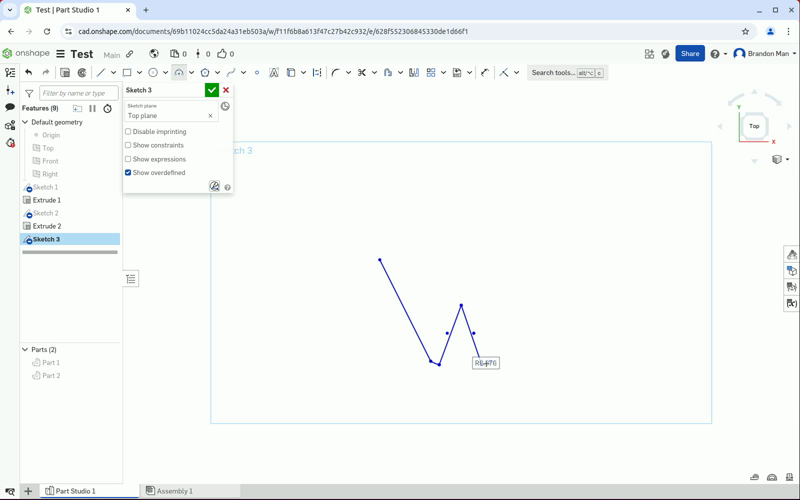
key(l)
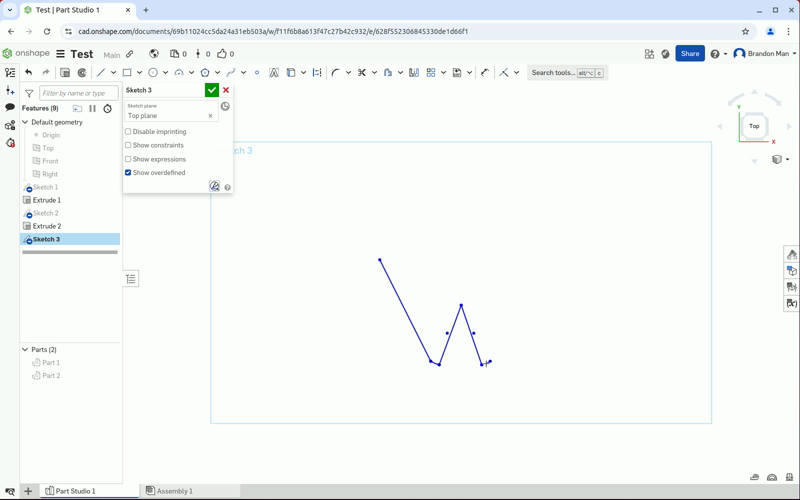
mouse_move(490, 361)
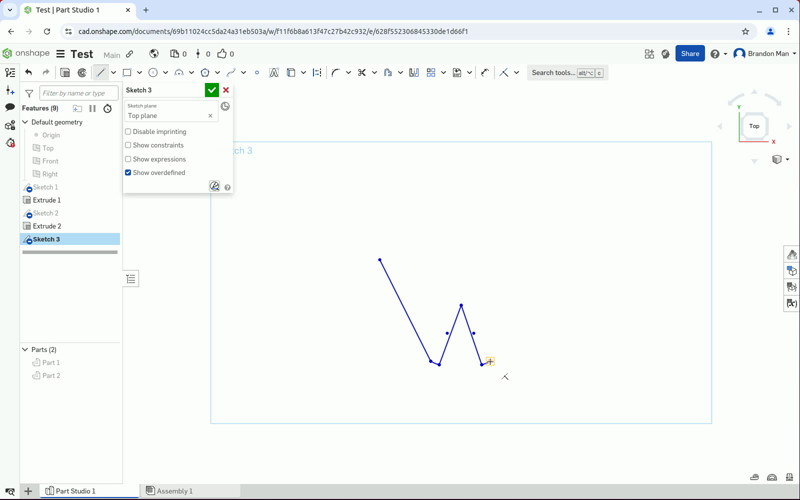
click(490, 361)
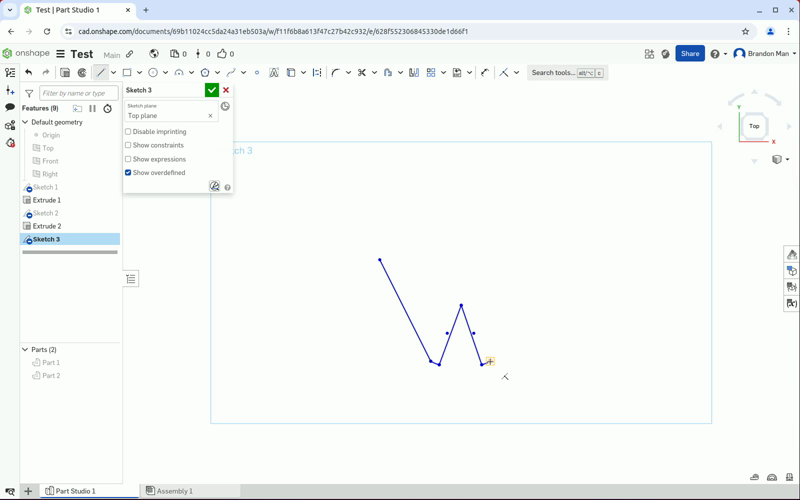
key_down(shift)
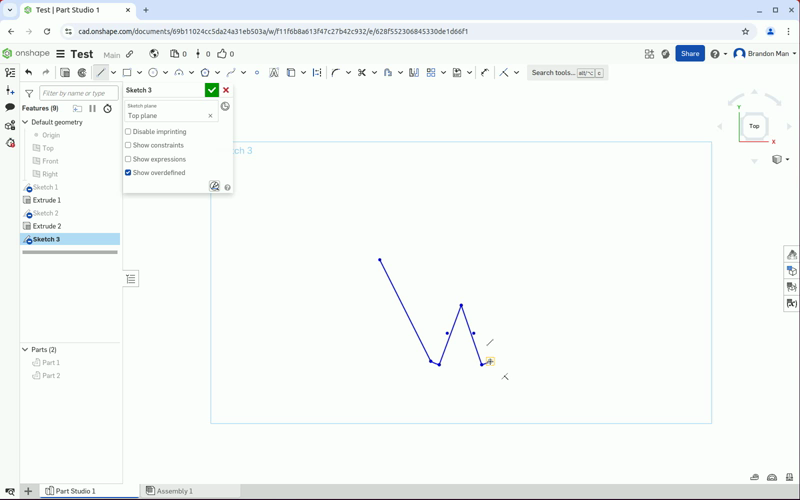
mouse_move(541, 259)
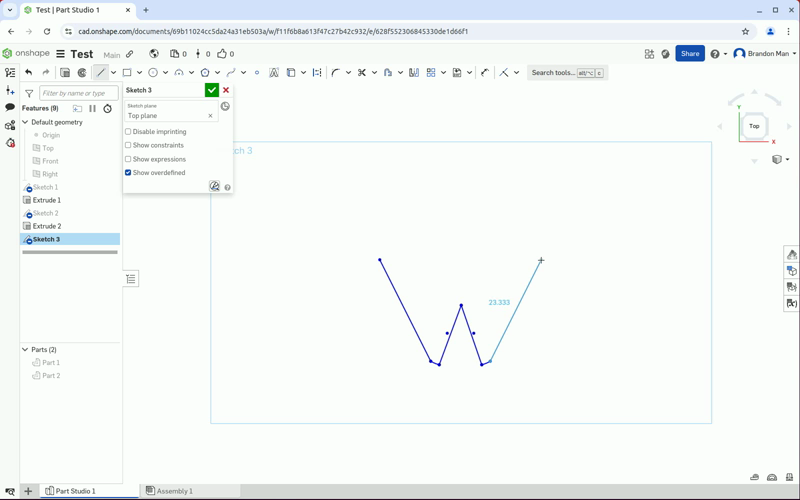
click(541, 259)
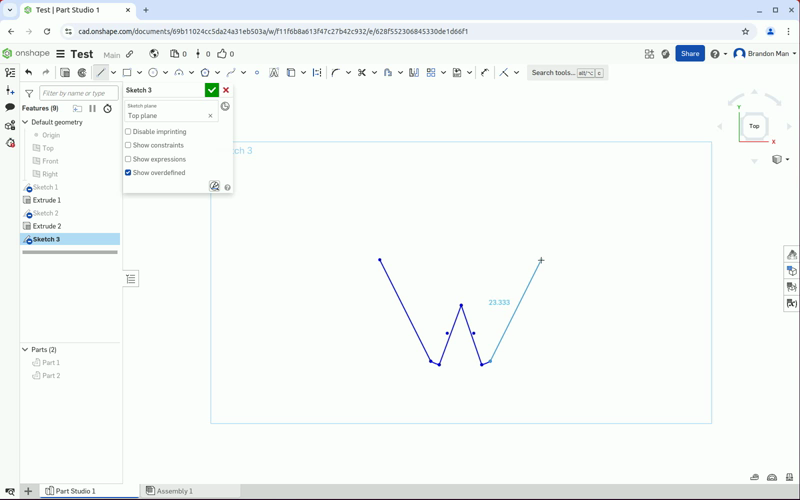
key_up(shift)
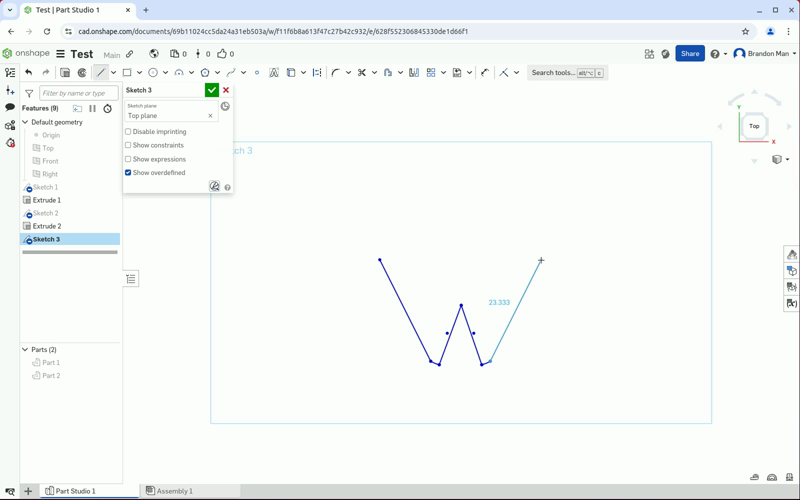
key(esc)
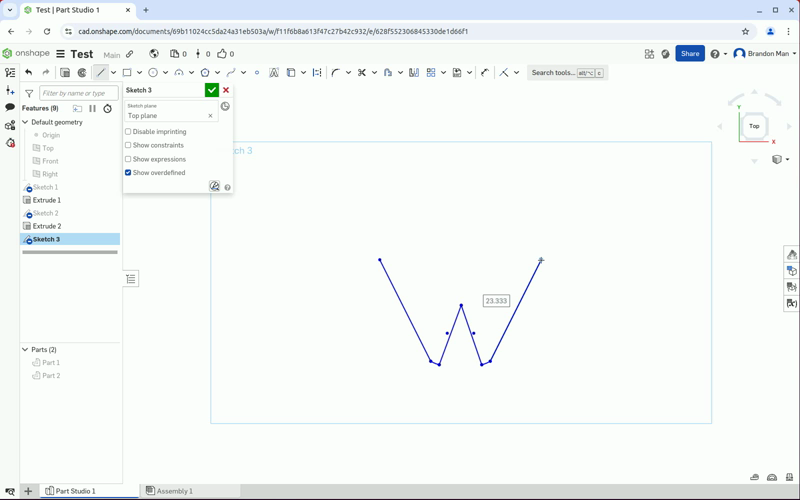
key(a)
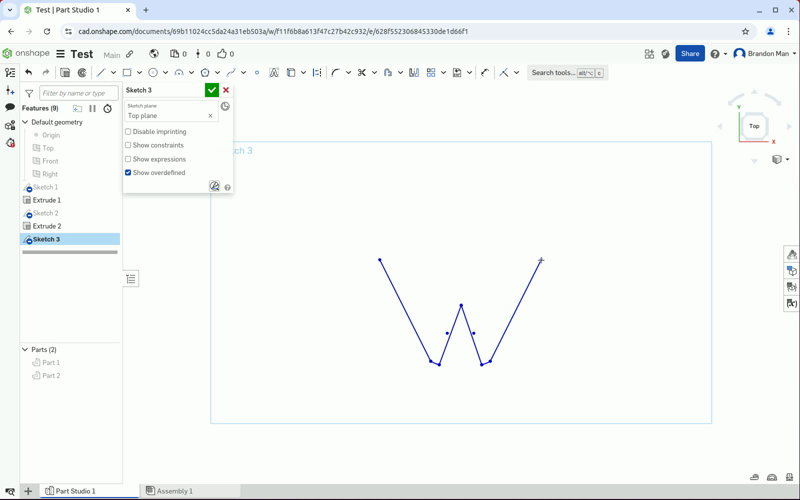
mouse_move(541, 259)
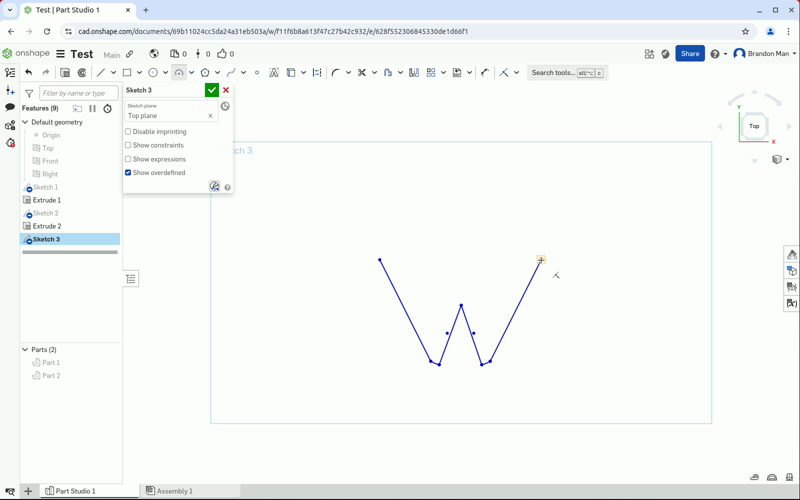
click(541, 259)
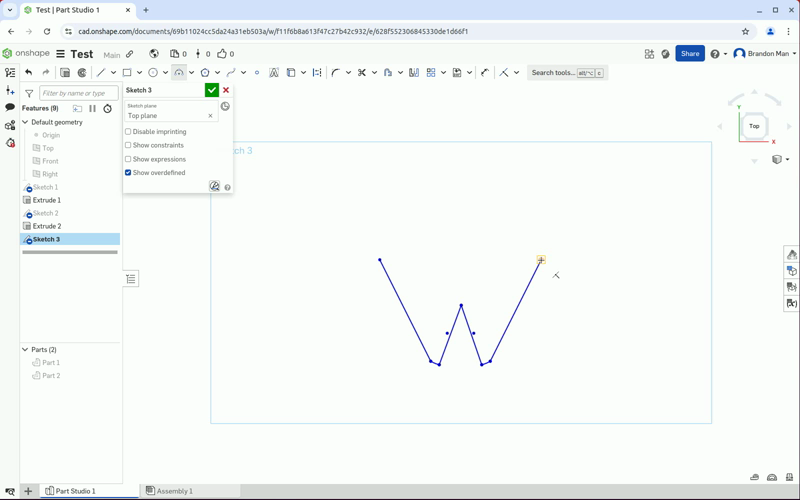
key_down(shift)
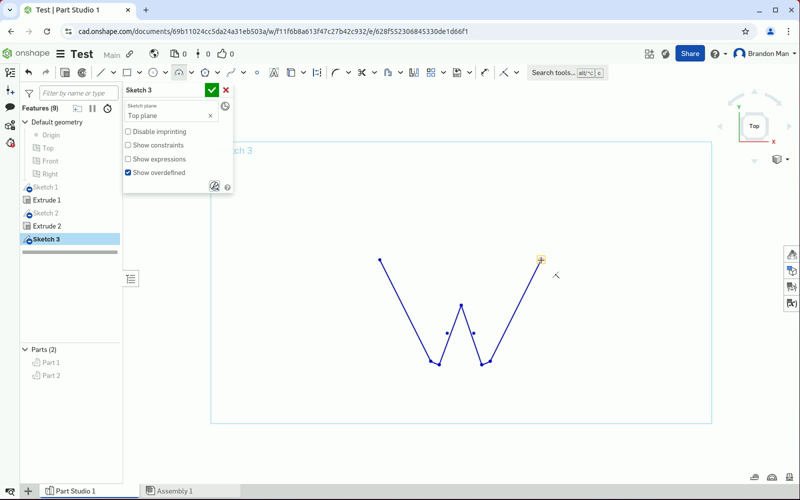
mouse_move(527, 232)
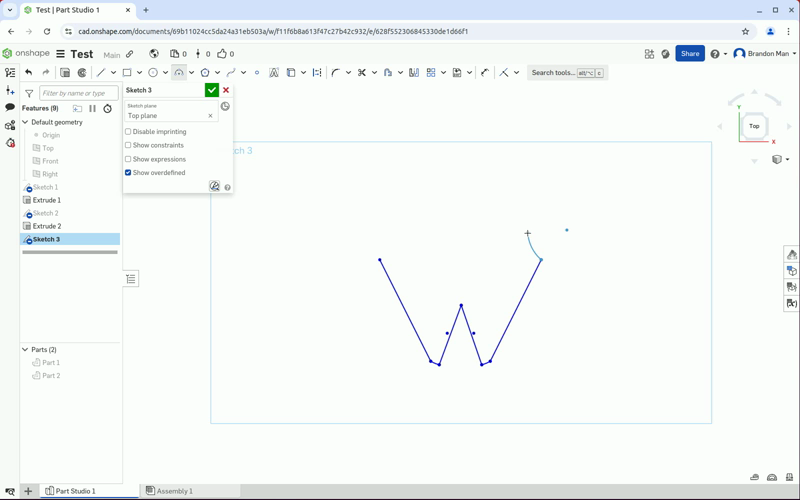
click(527, 232)
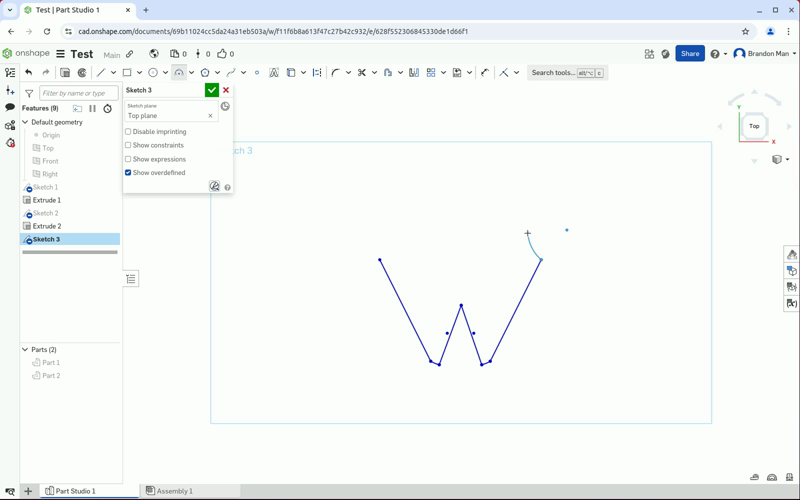
mouse_move(535, 245)
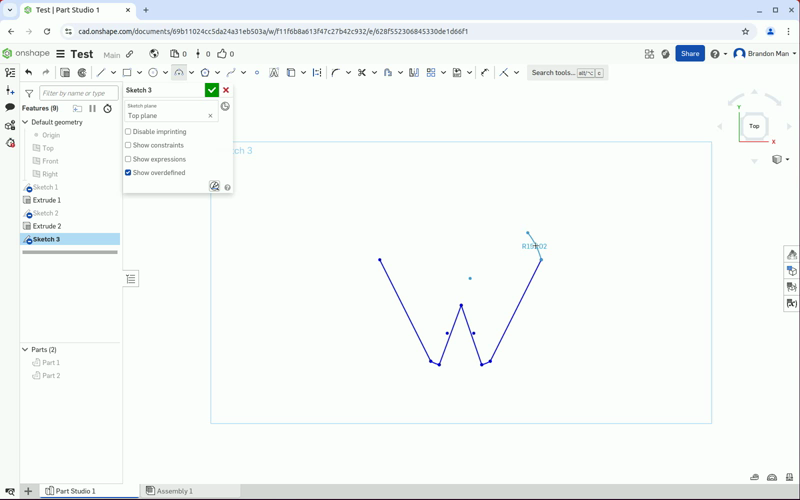
click(535, 245)
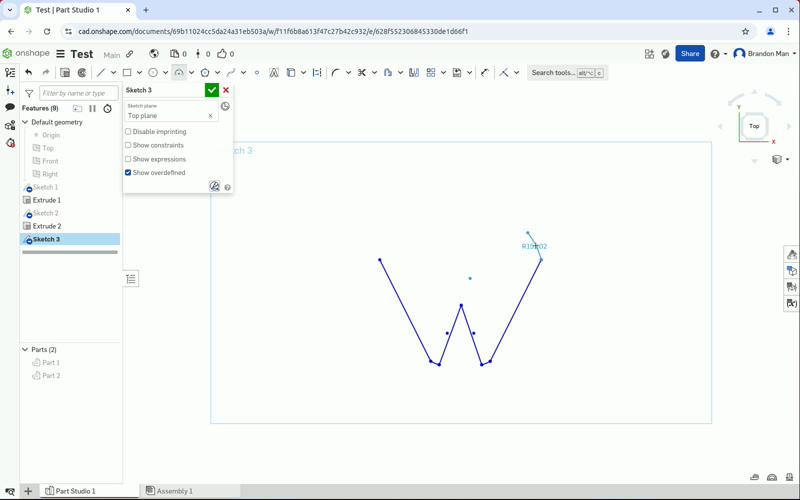
key_up(shift)
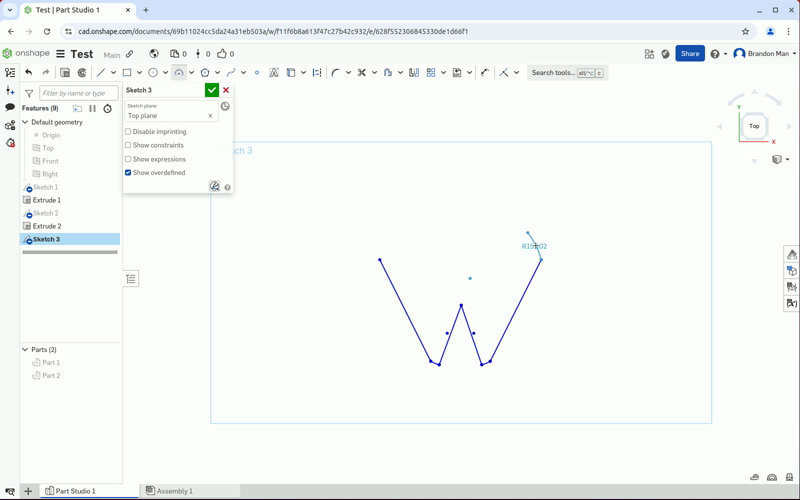
key(esc)
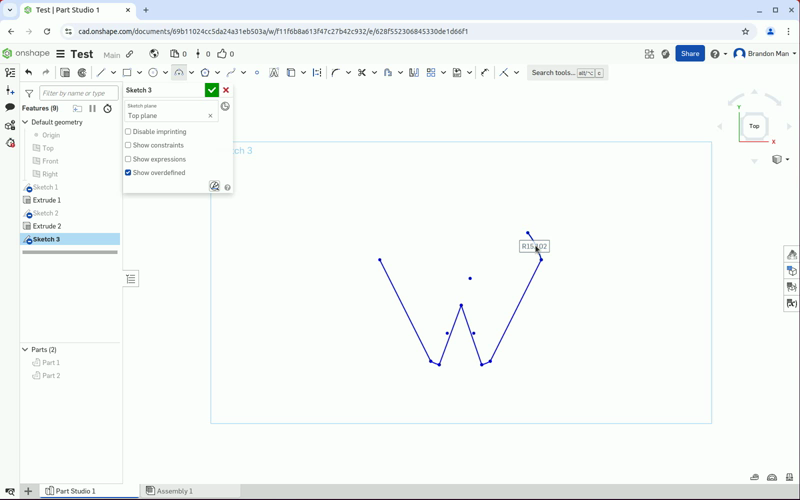
key(l)
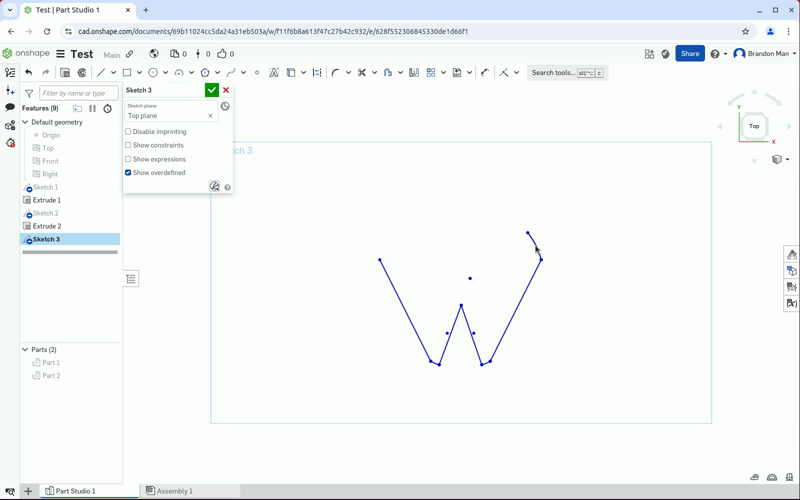
mouse_move(527, 232)
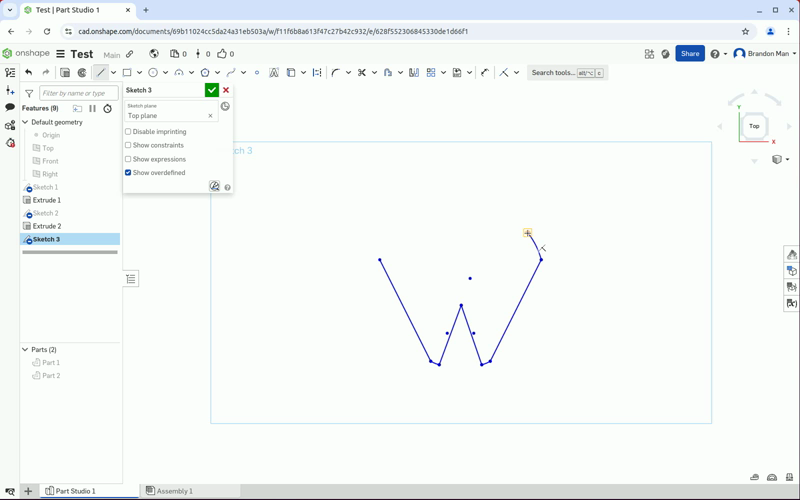
click(527, 232)
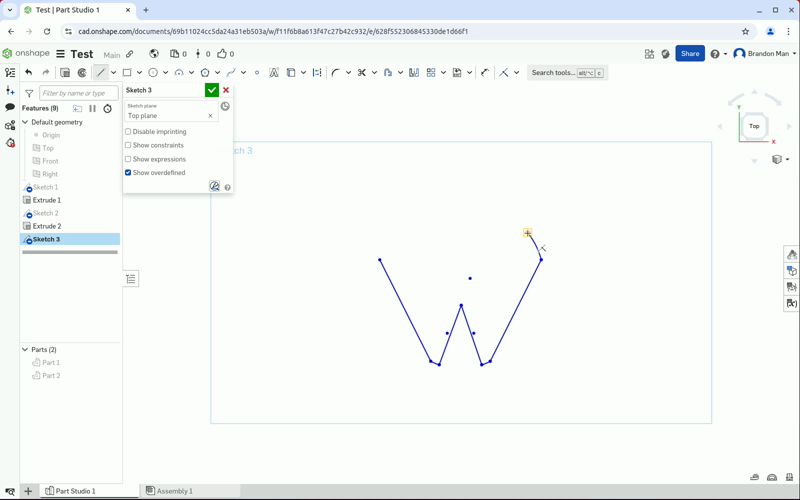
key_down(shift)
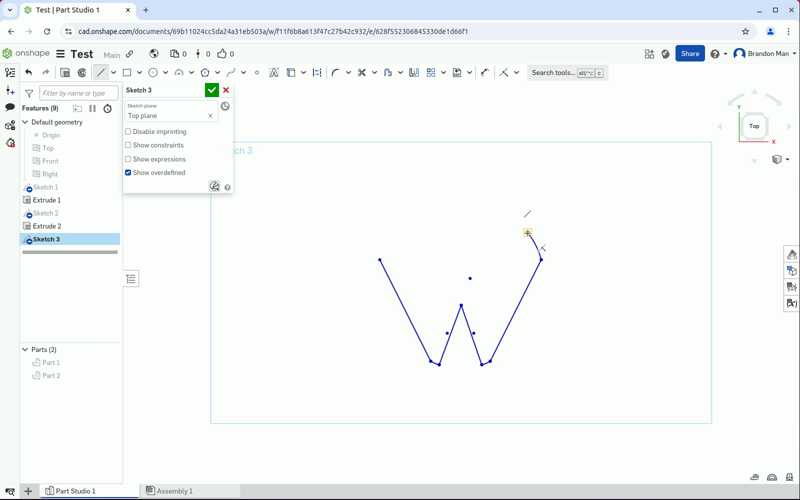
mouse_move(486, 322)
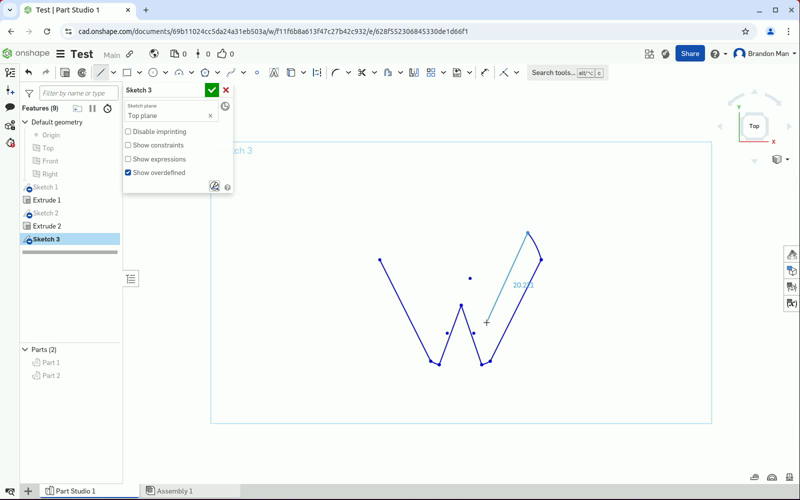
click(486, 322)
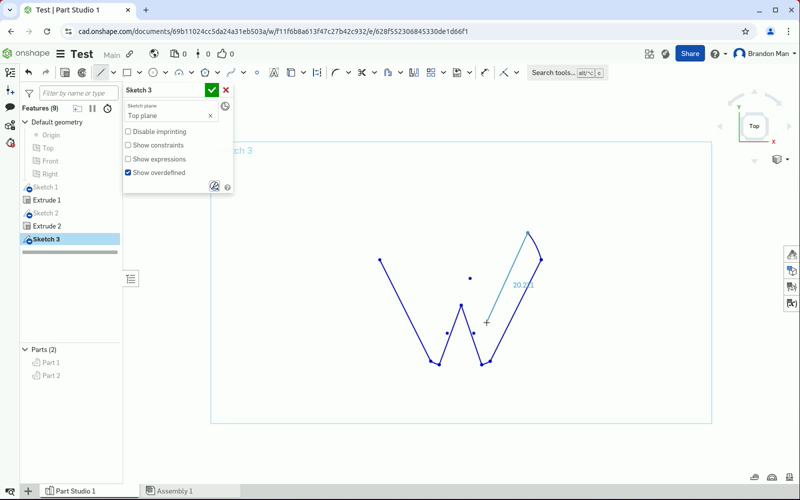
key_up(shift)
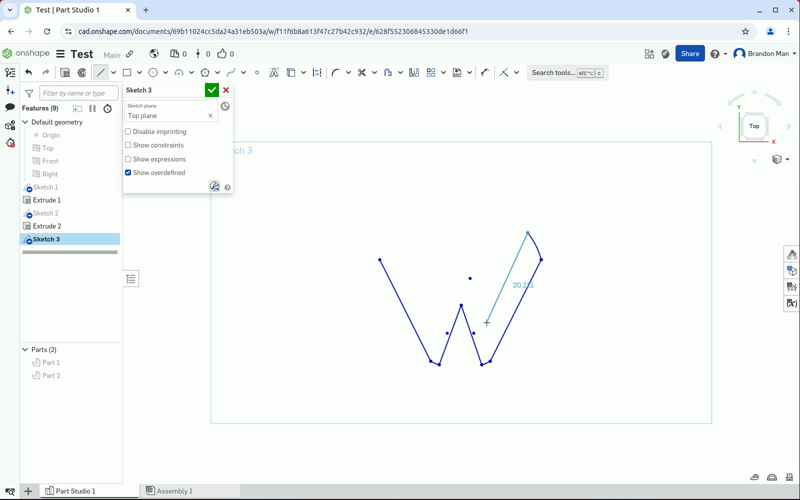
key_down(shift)
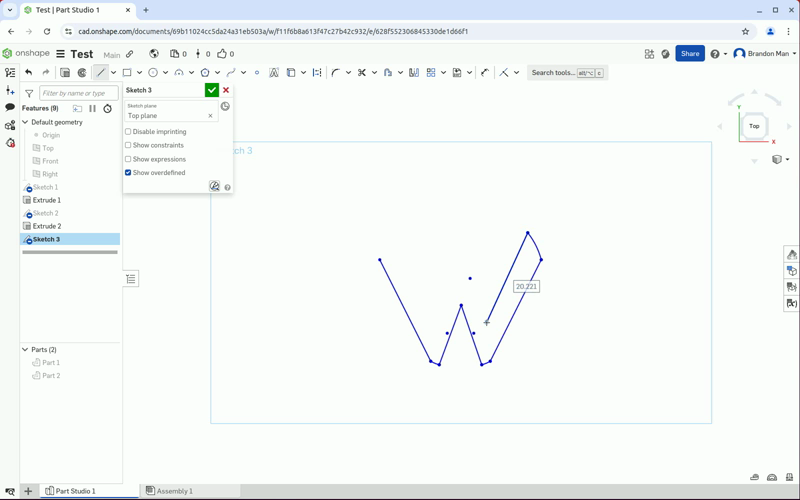
mouse_move(516, 322)
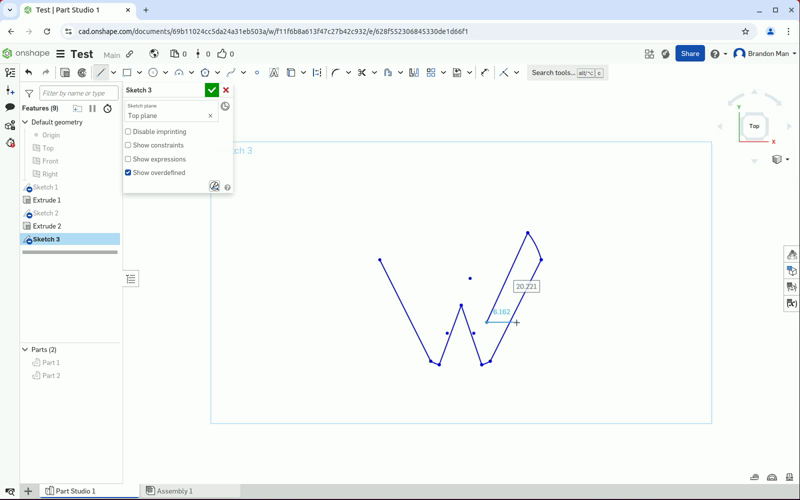
mouse_move(471, 285)
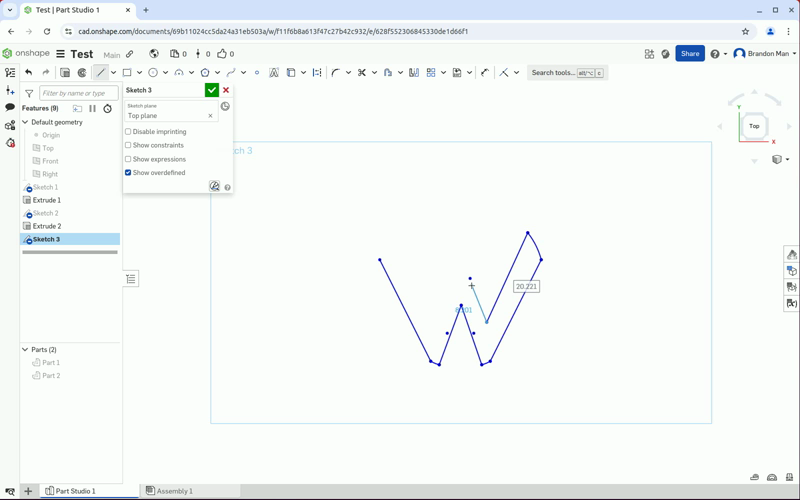
click(471, 285)
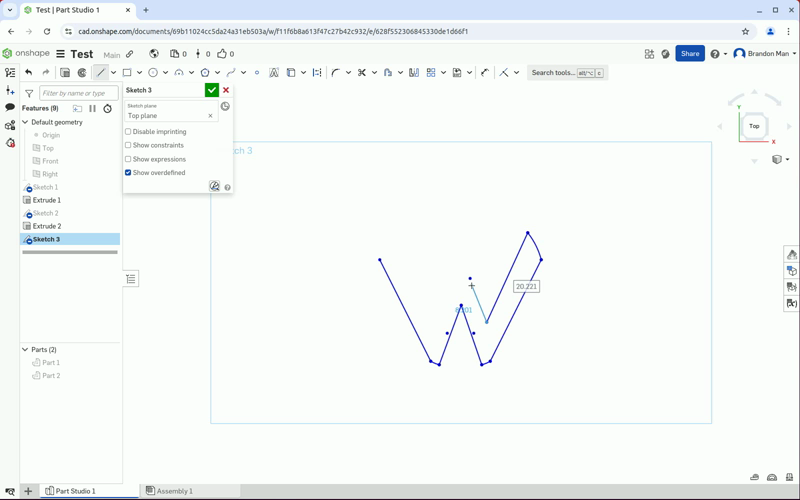
key_up(shift)
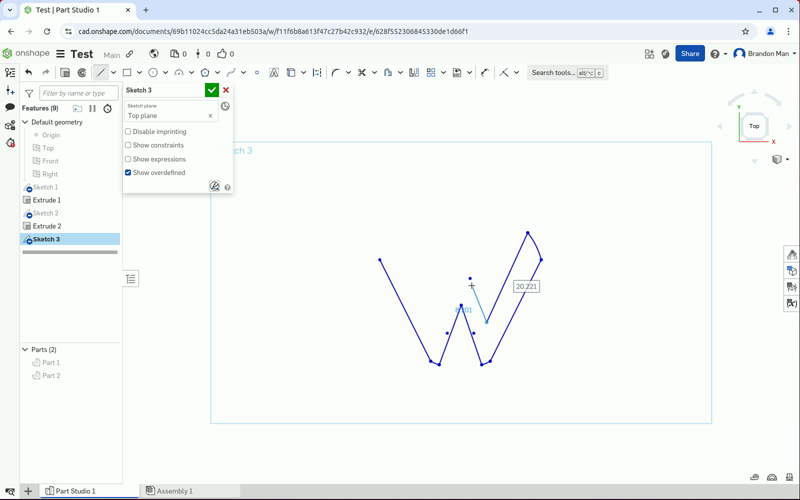
key_down(shift)
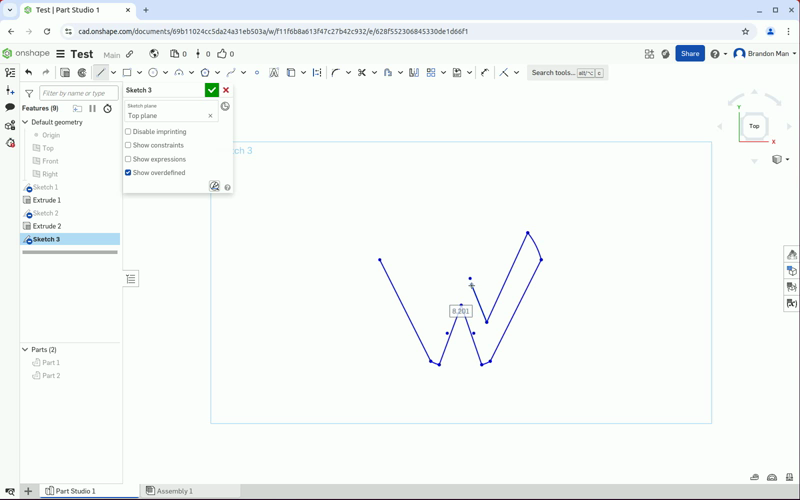
mouse_move(501, 285)
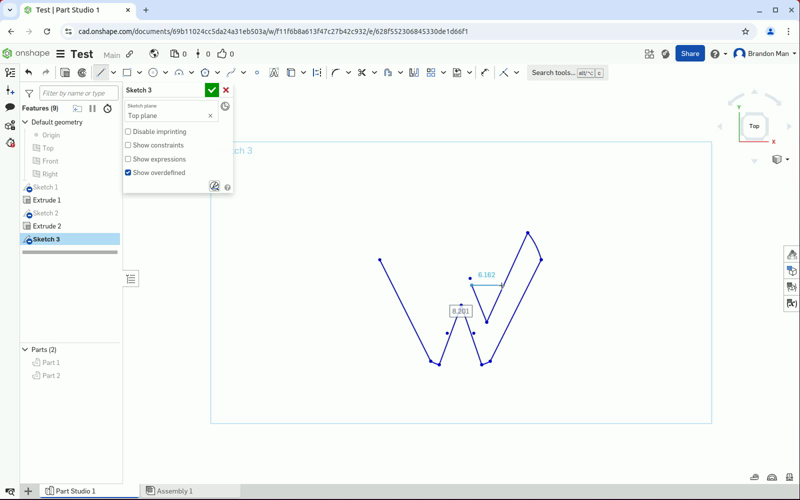
mouse_move(461, 285)
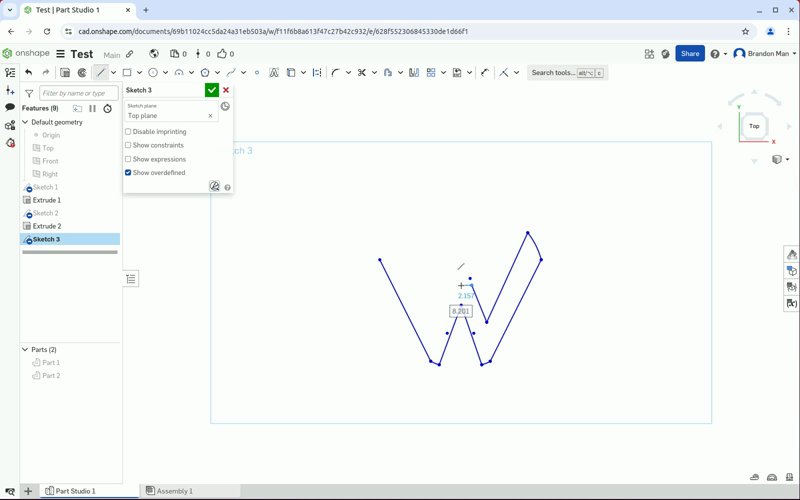
scroll(6)
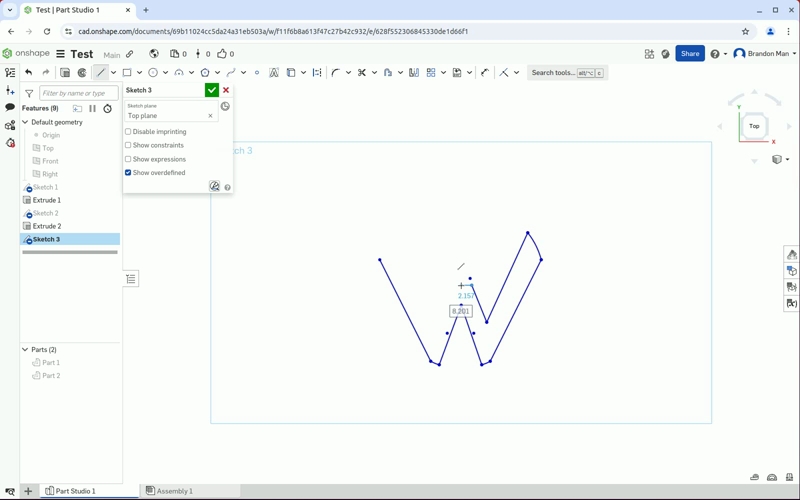
scroll(6)
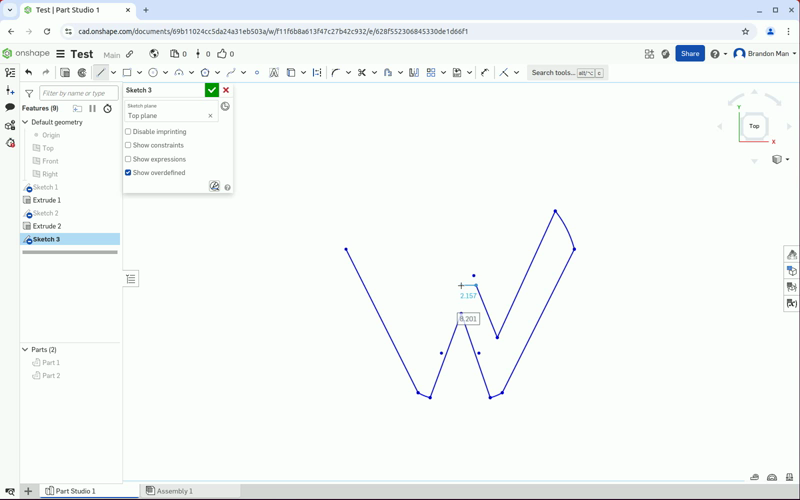
scroll(6)
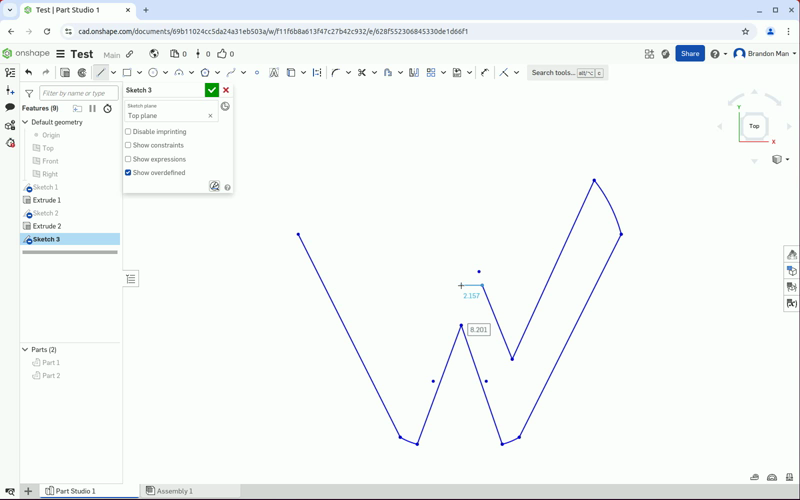
scroll(6)
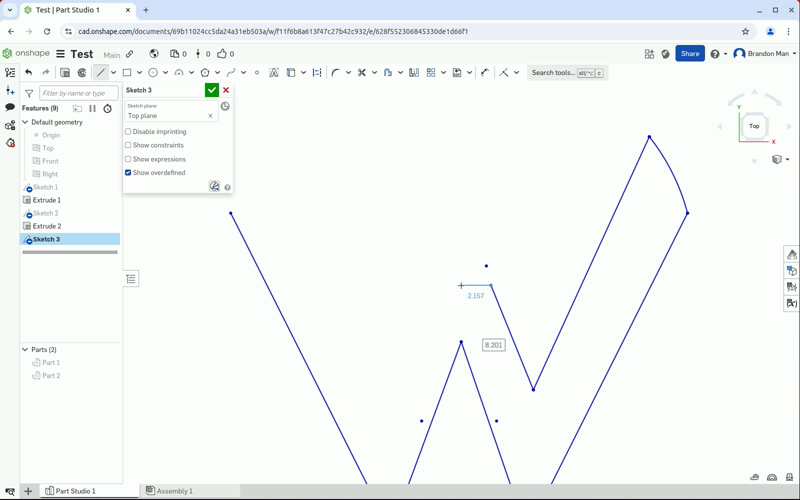
scroll(6)
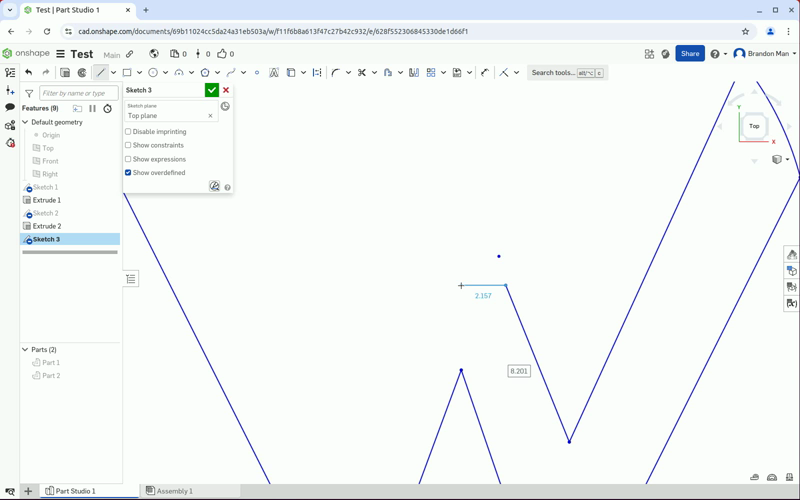
scroll(6)
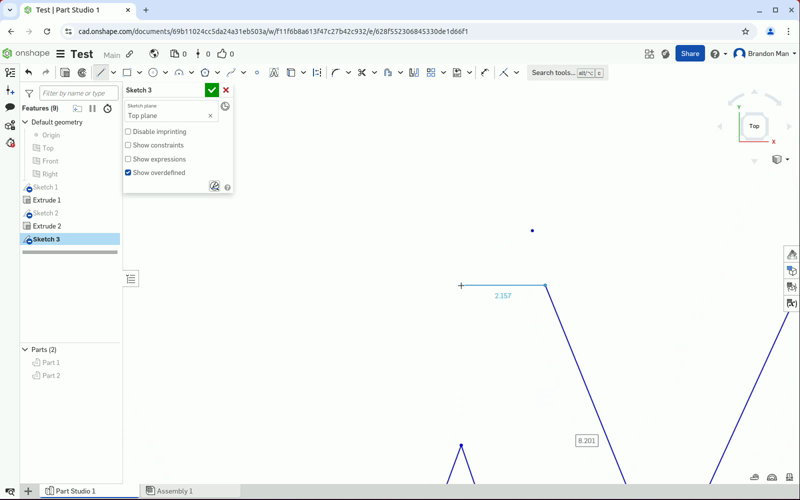
scroll(6)
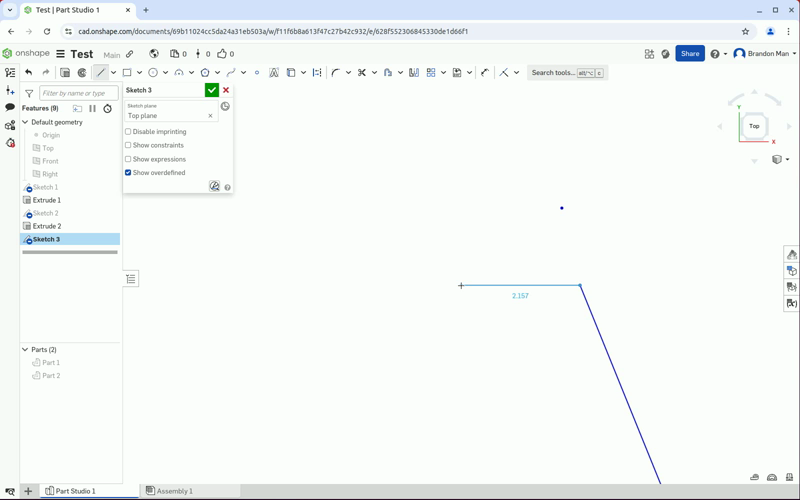
click(461, 285)
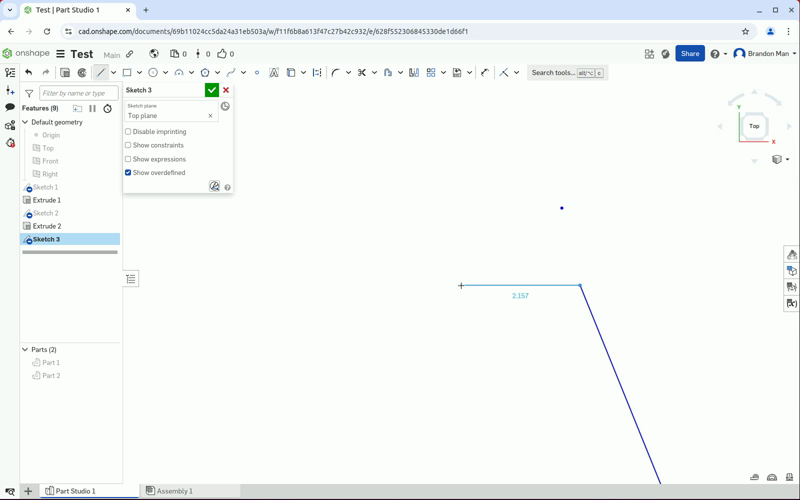
scroll(-6)
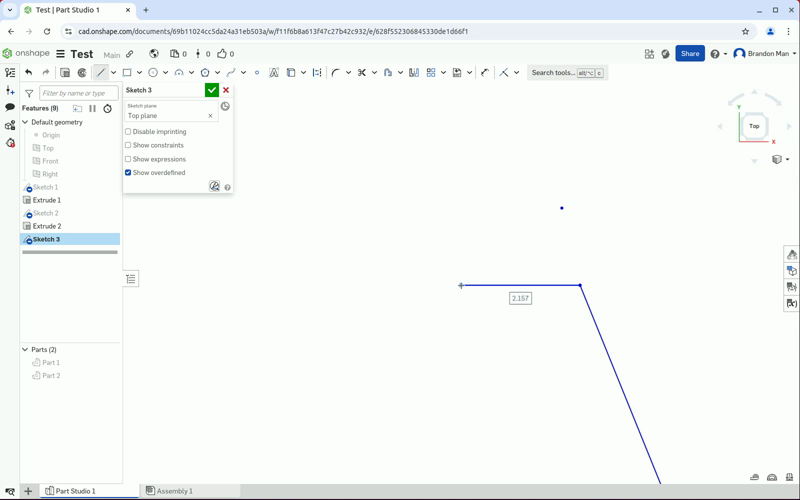
scroll(-6)
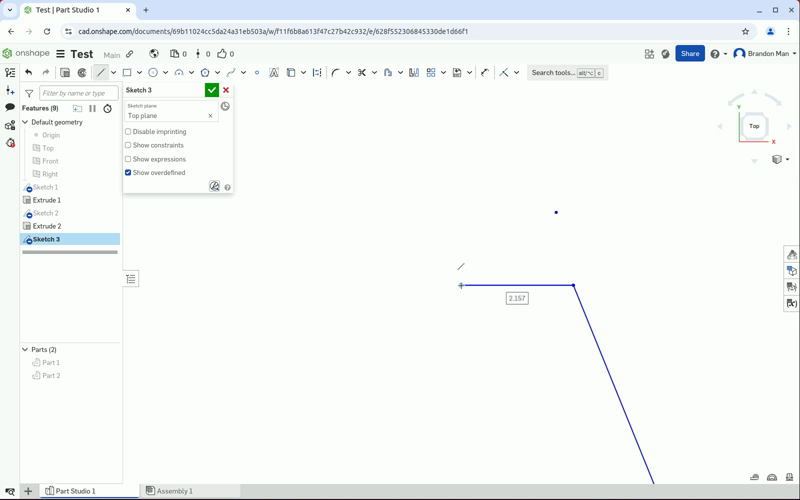
scroll(-6)
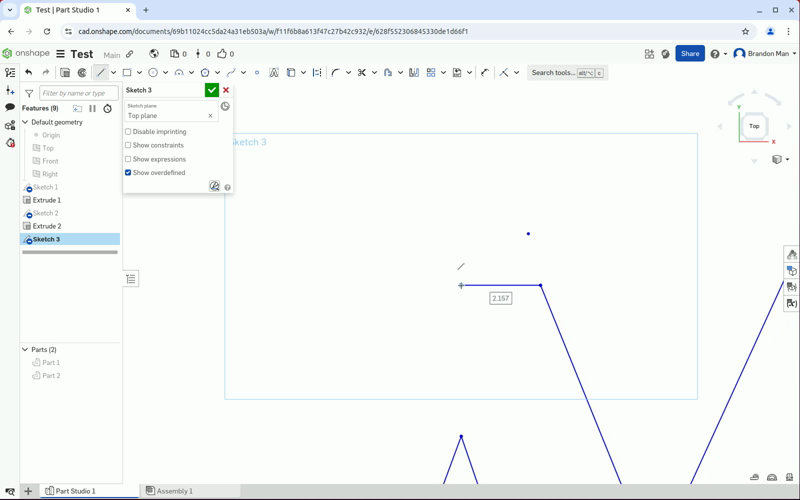
scroll(-6)
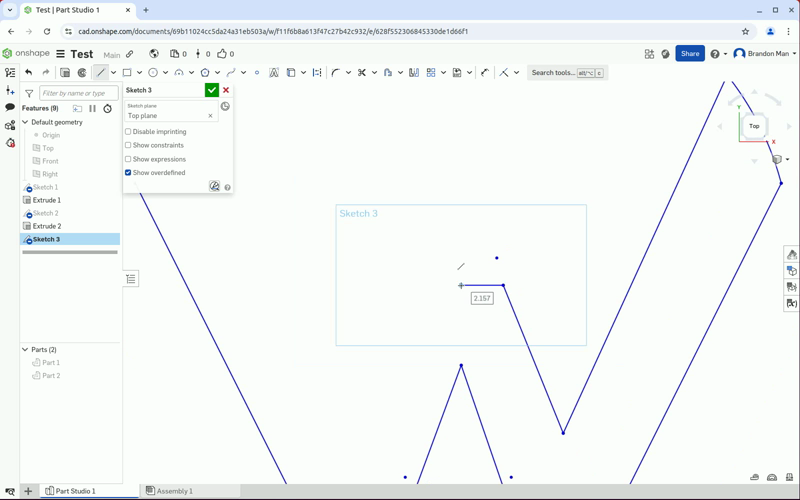
scroll(-6)
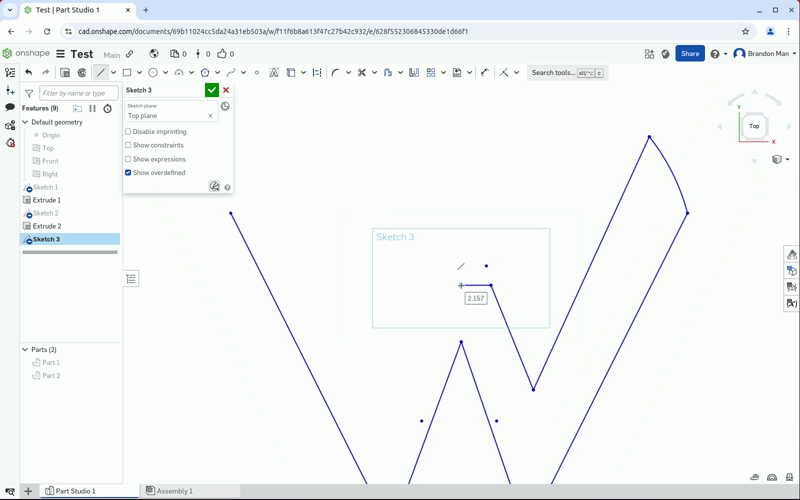
scroll(-6)
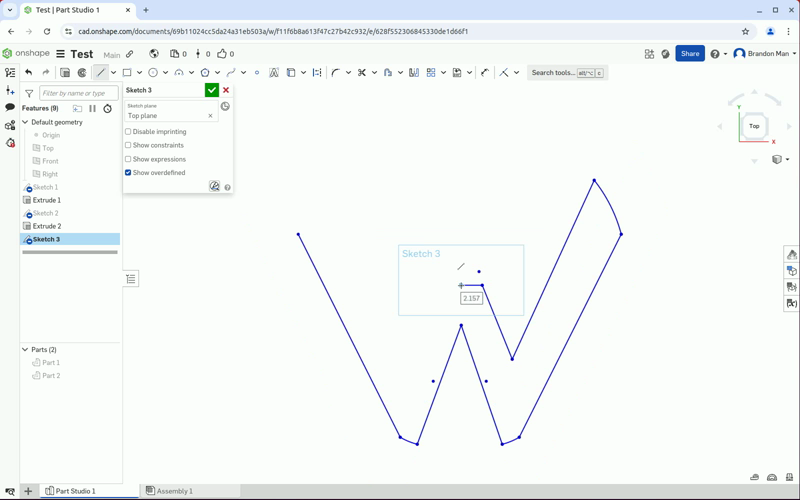
scroll(-6)
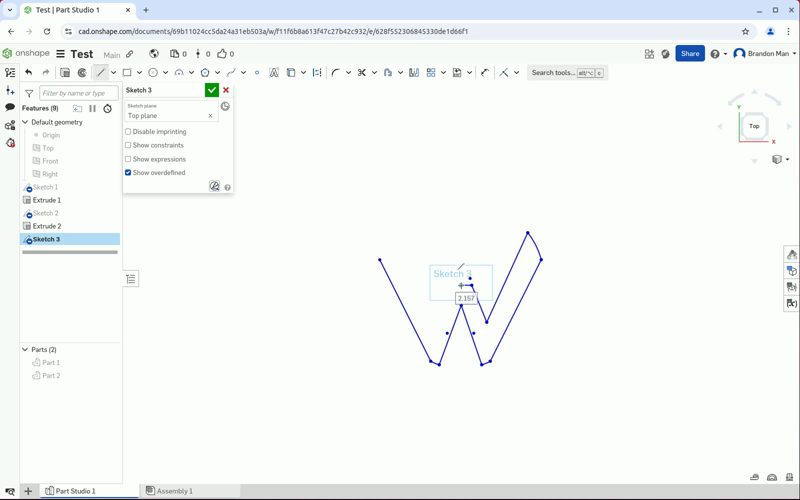
key_up(shift)
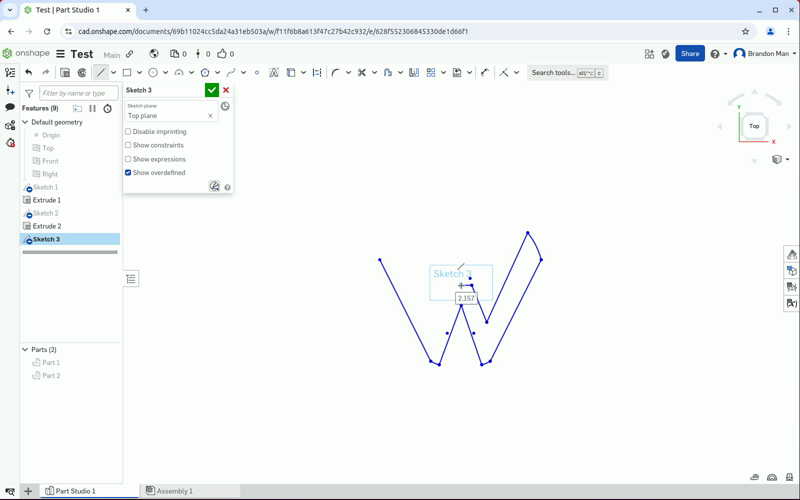
key_down(shift)
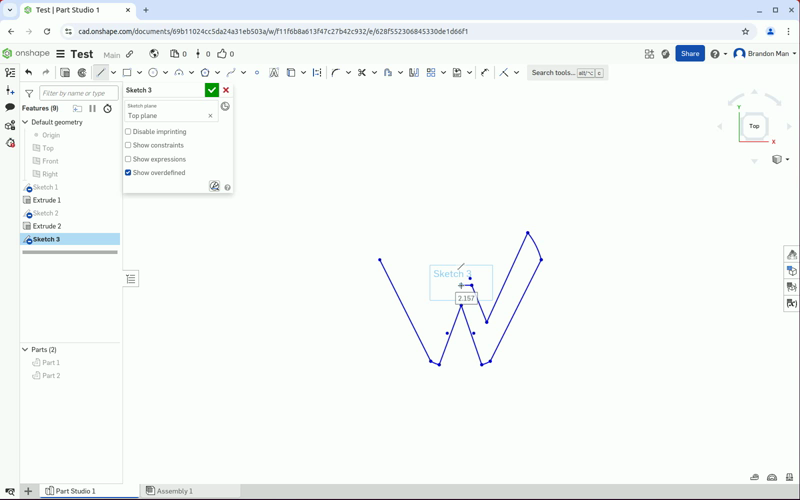
mouse_move(491, 285)
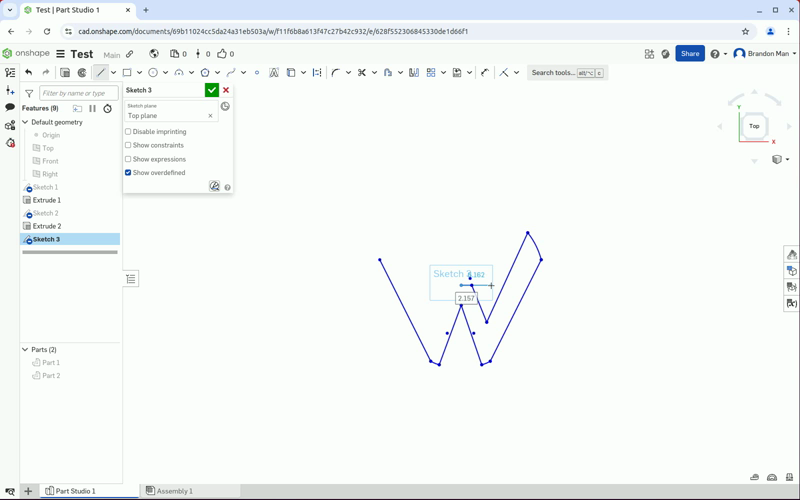
mouse_move(449, 285)
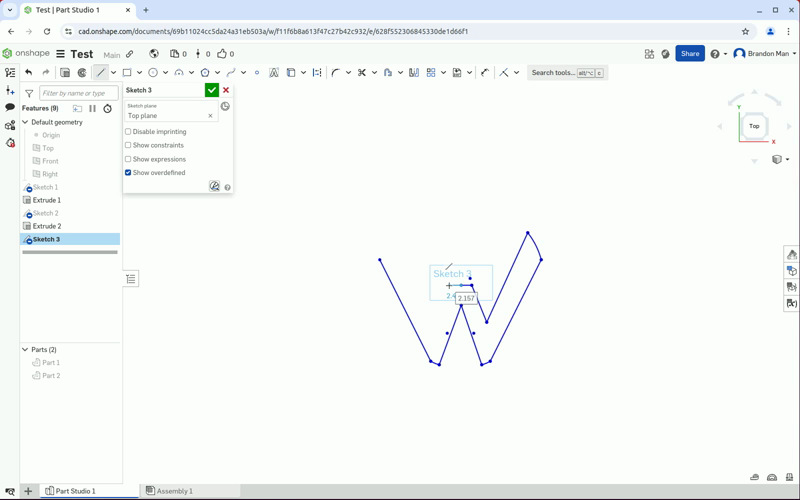
click(449, 285)
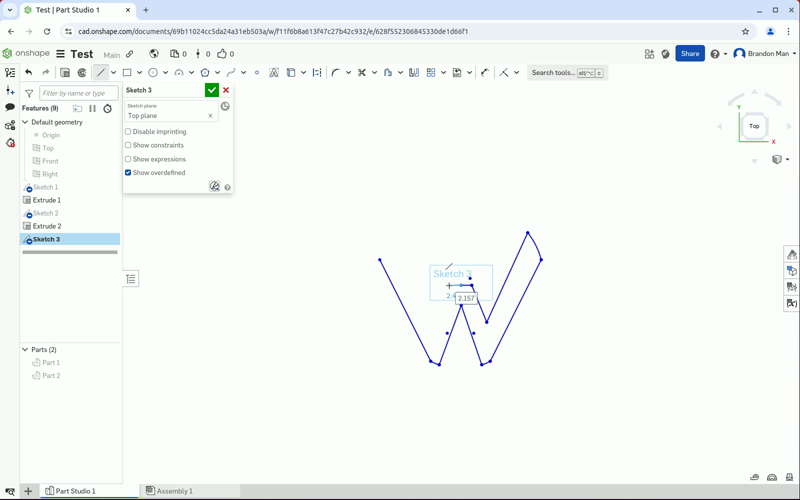
key_up(shift)
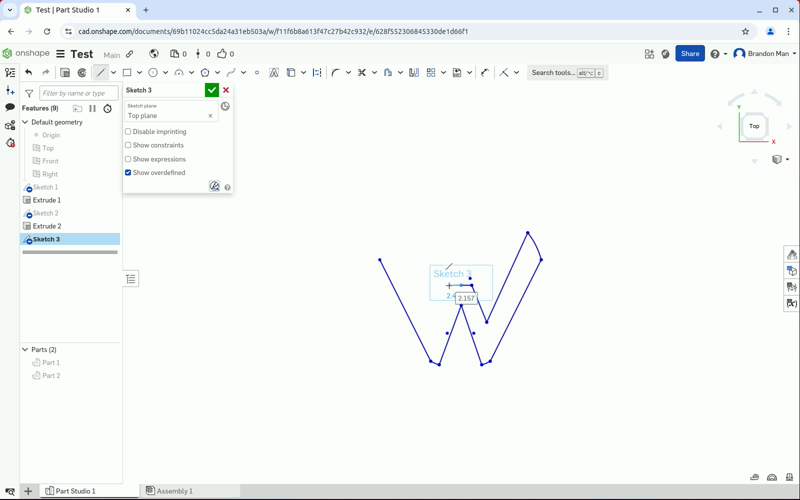
key_down(shift)
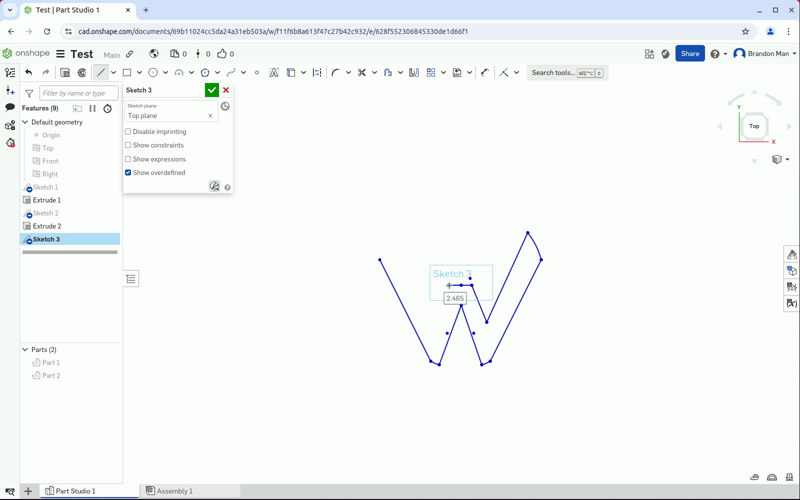
mouse_move(479, 285)
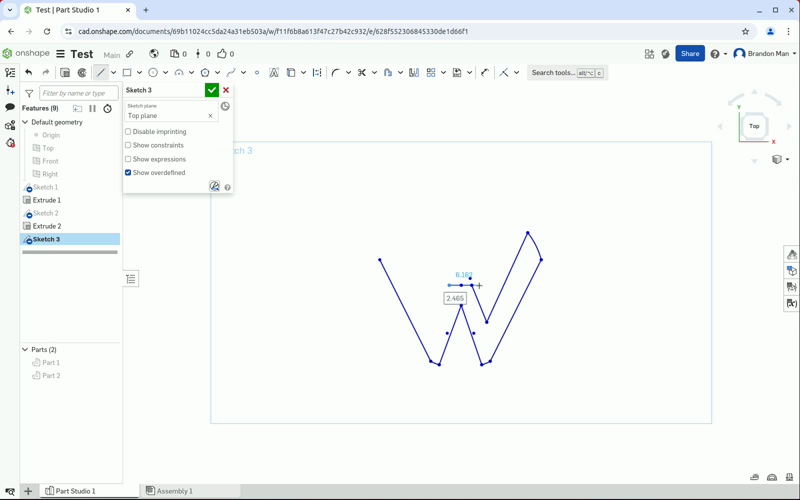
mouse_move(434, 322)
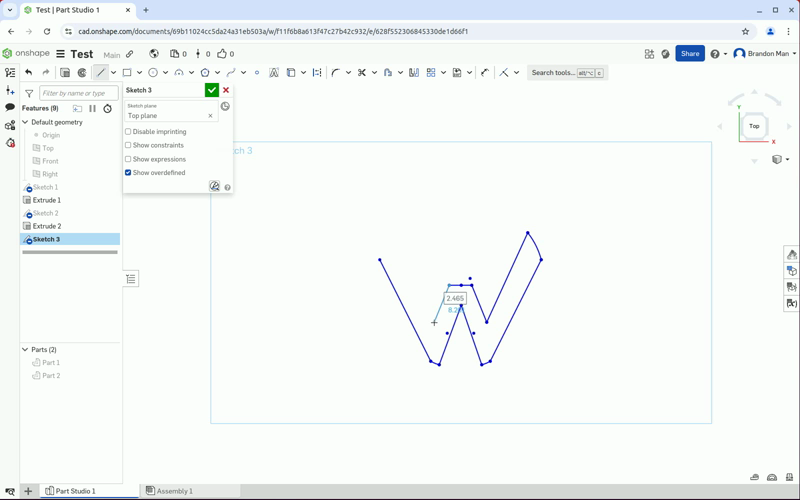
click(434, 322)
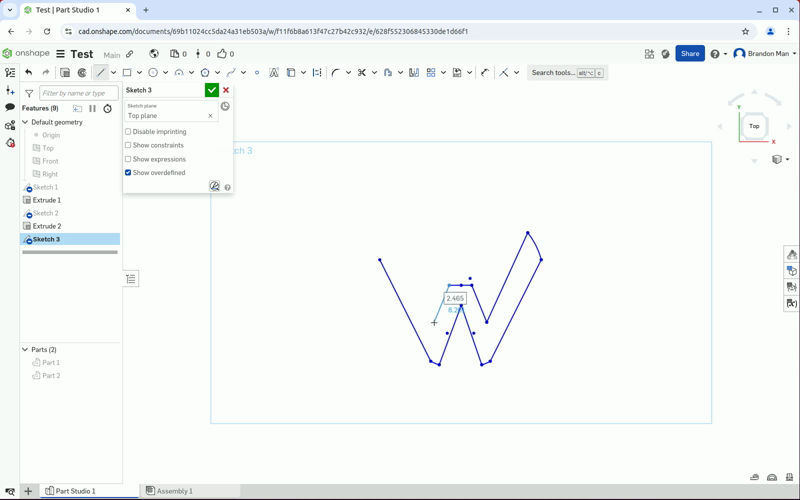
key_up(shift)
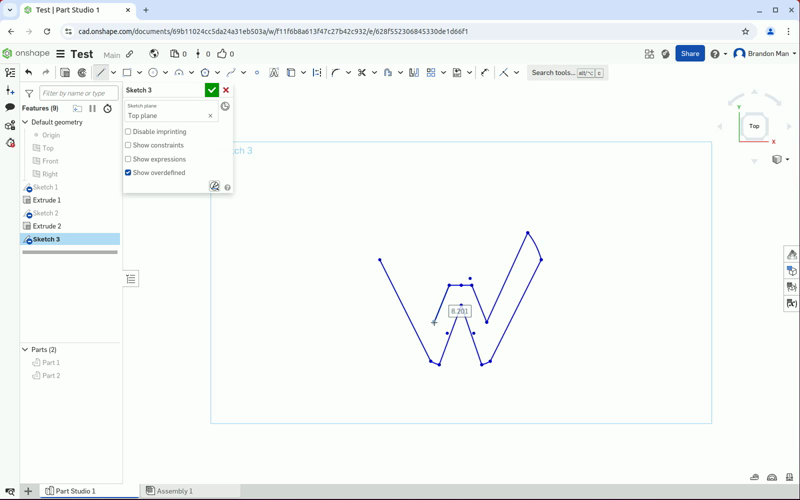
key_down(shift)
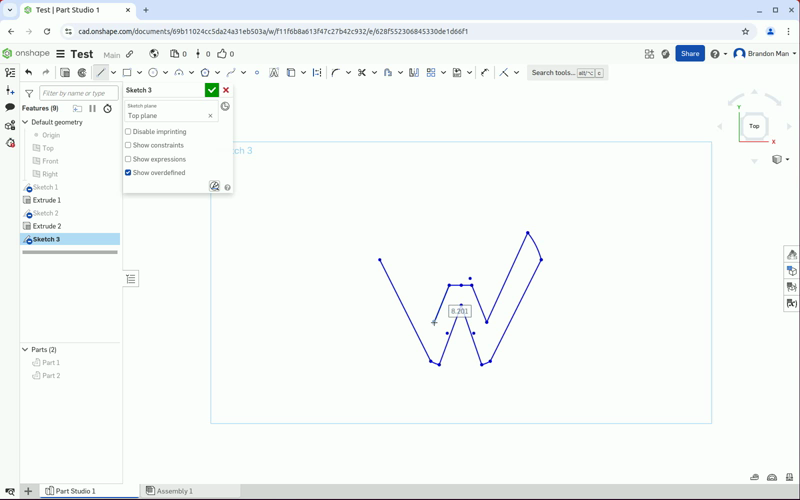
mouse_move(393, 232)
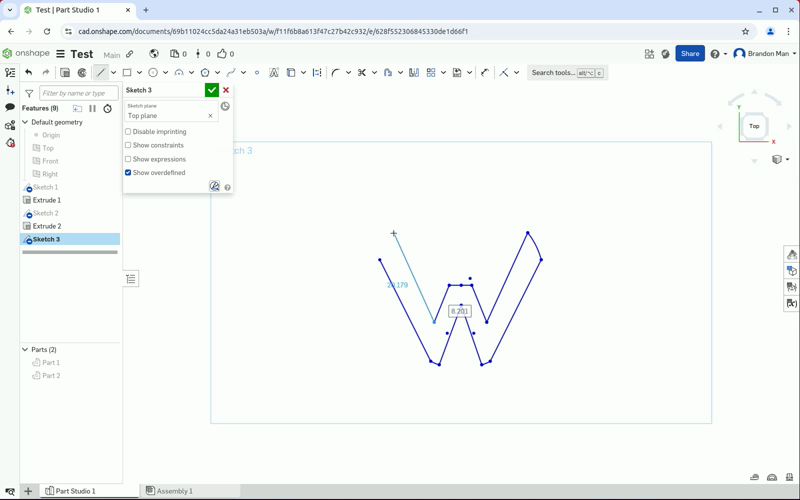
click(393, 232)
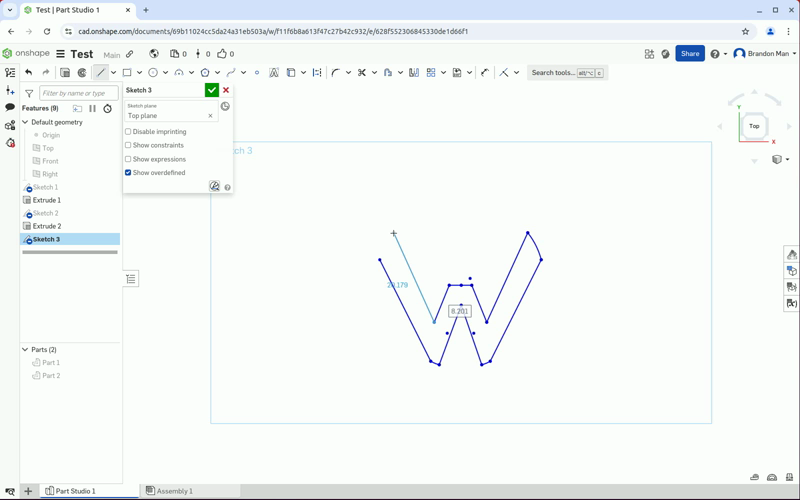
key_up(shift)
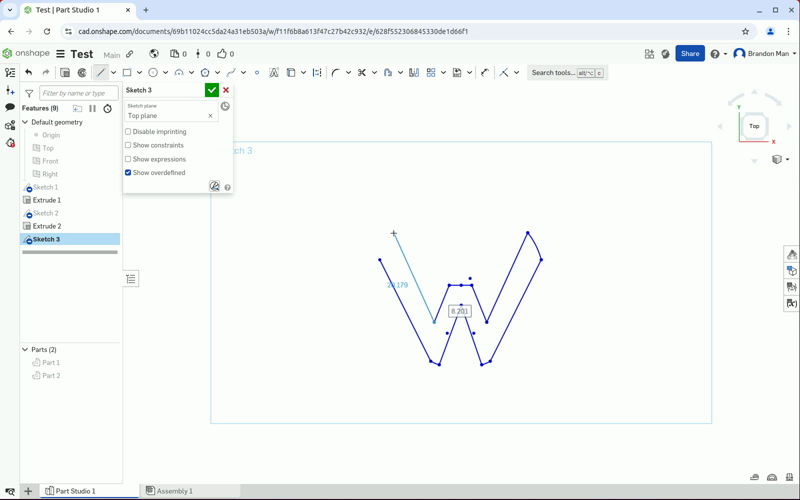
key(esc)
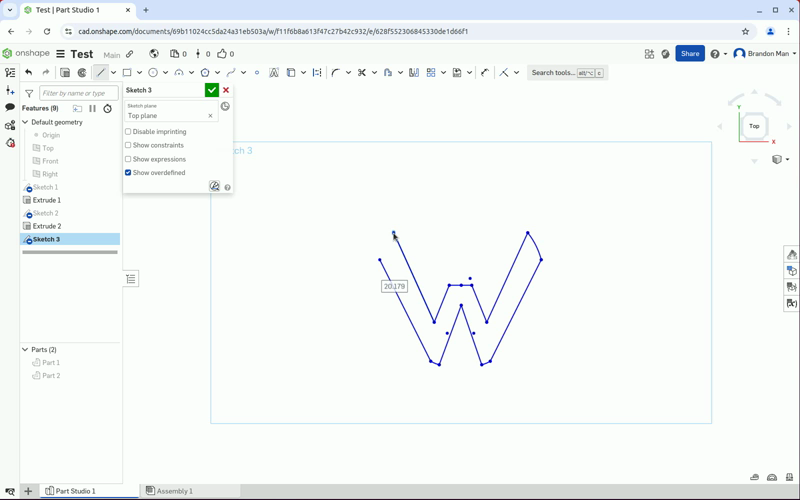
key(a)
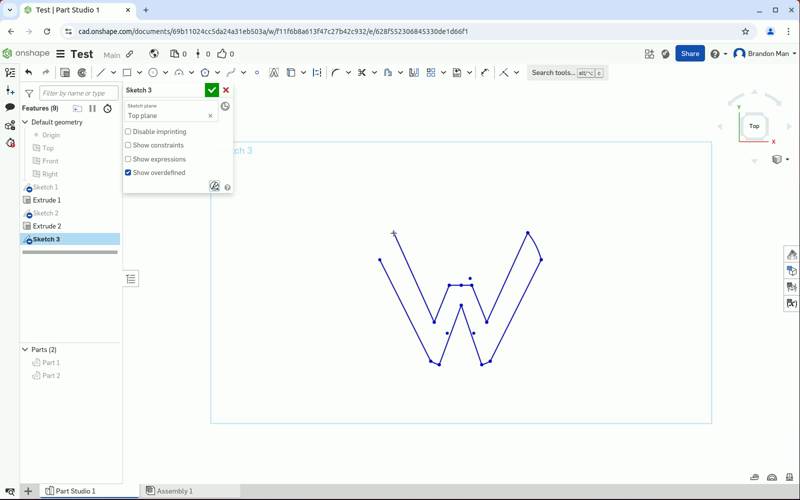
mouse_move(393, 232)
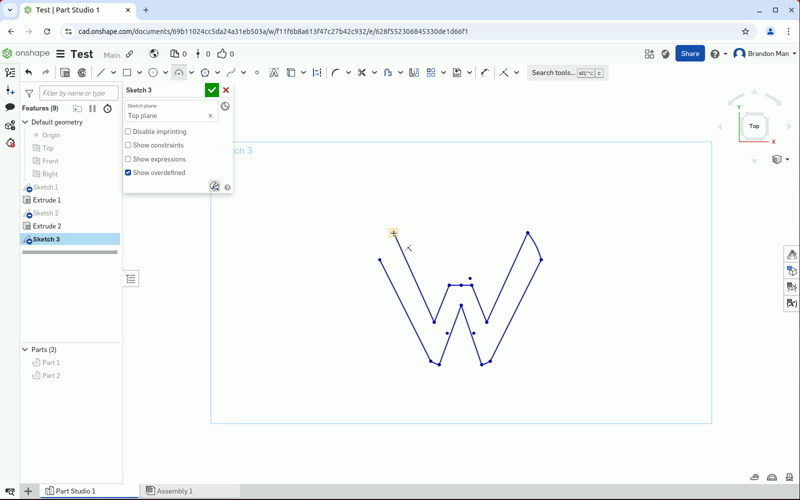
click(393, 232)
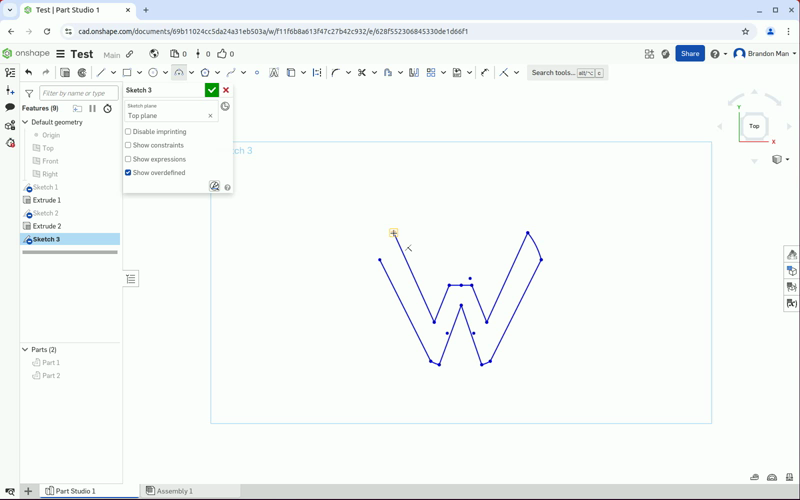
mouse_move(379, 259)
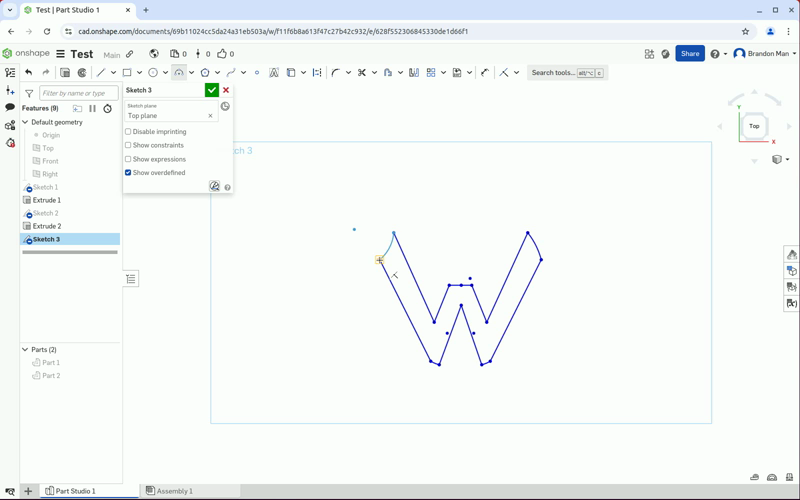
click(379, 259)
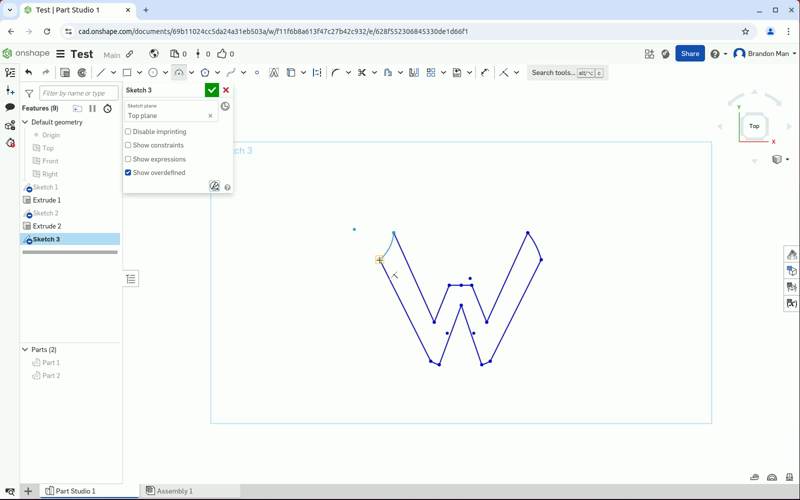
key_down(shift)
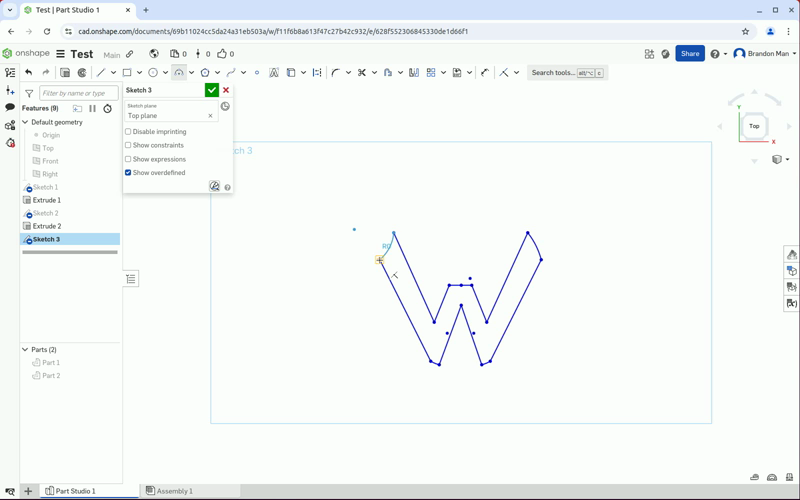
mouse_move(385, 245)
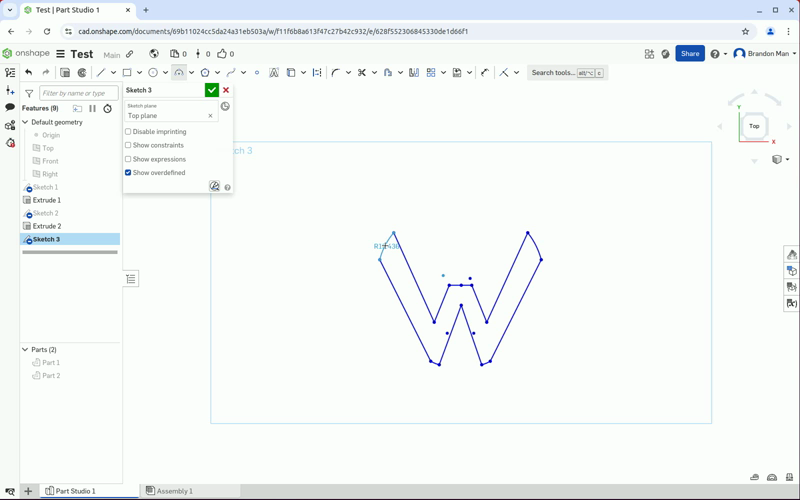
click(385, 245)
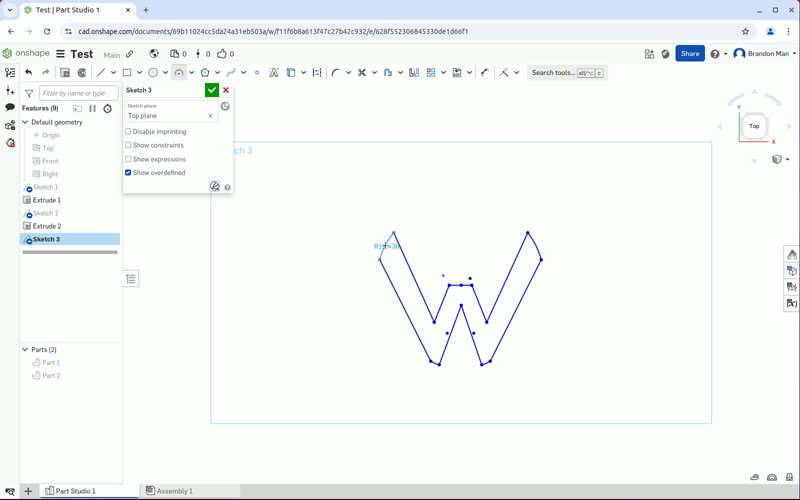
key_up(shift)
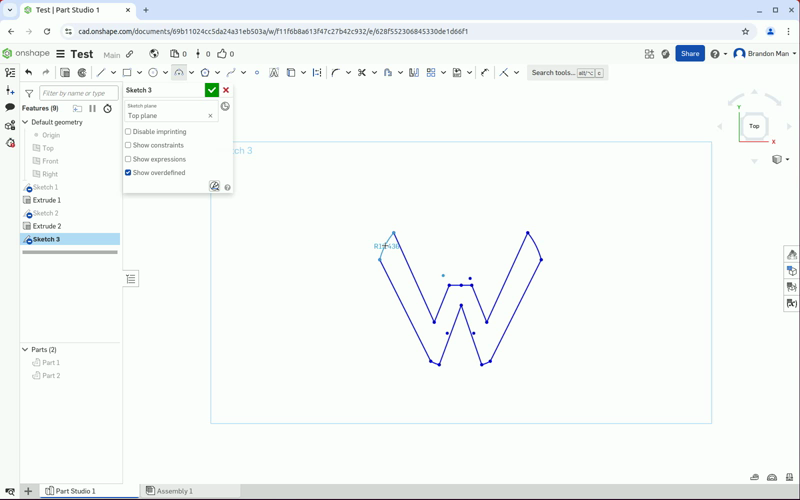
key(esc)
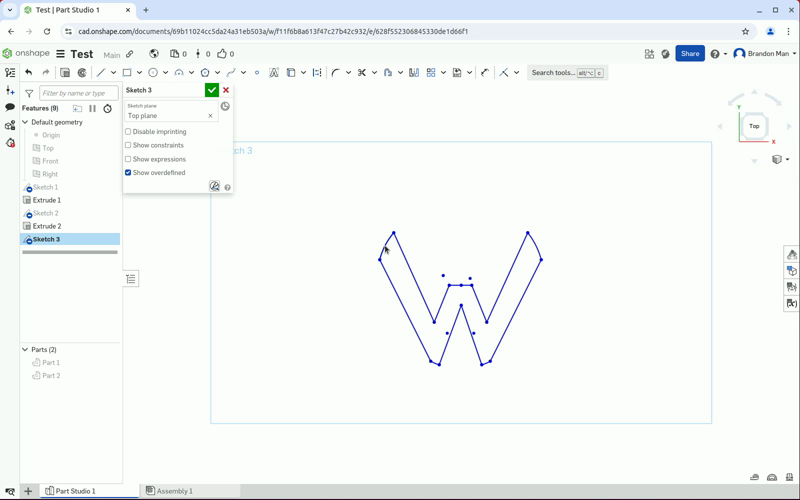
mouse_move(441, 342)
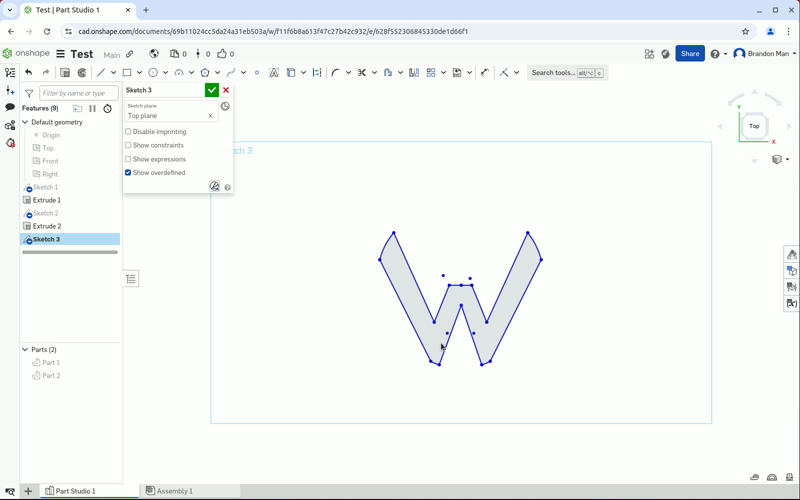
click(441, 342)
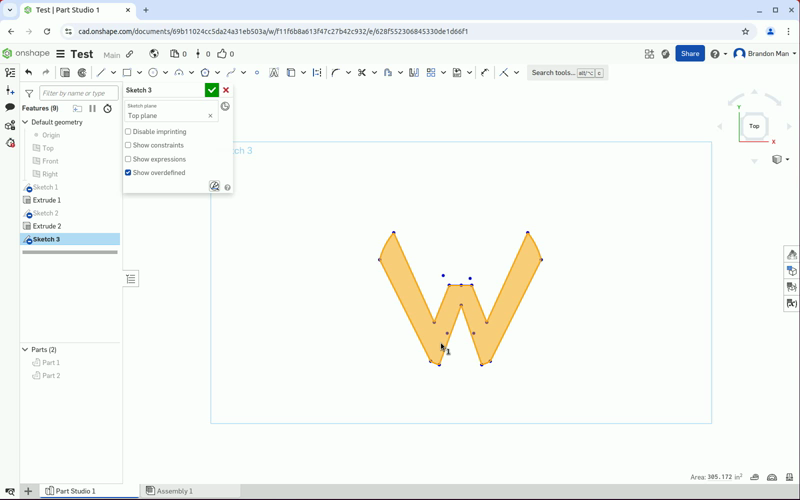
mouse_move(73, 352)
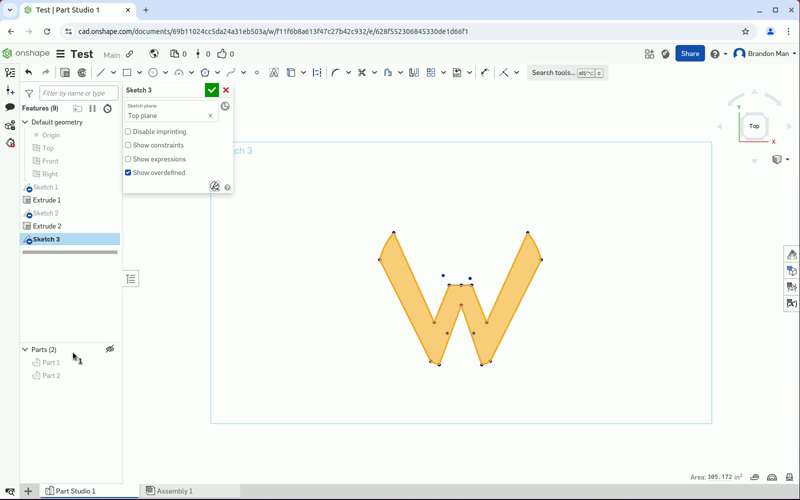
key(shift+y)
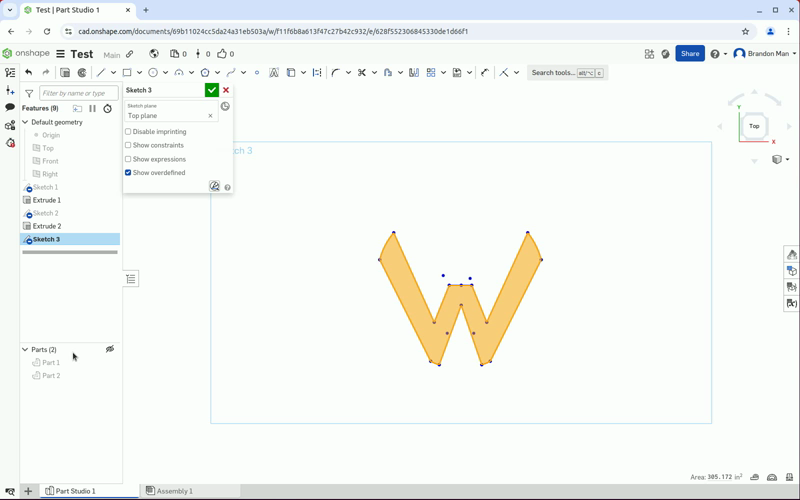
key(shift+e)
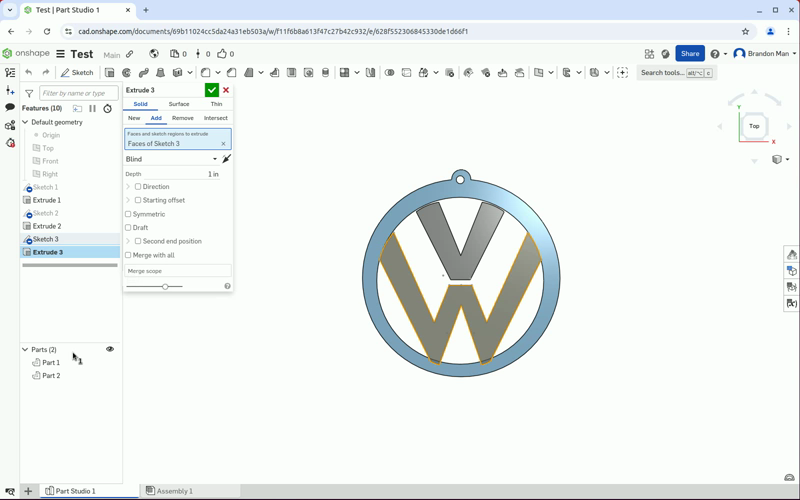
mouse_move(143, 106)
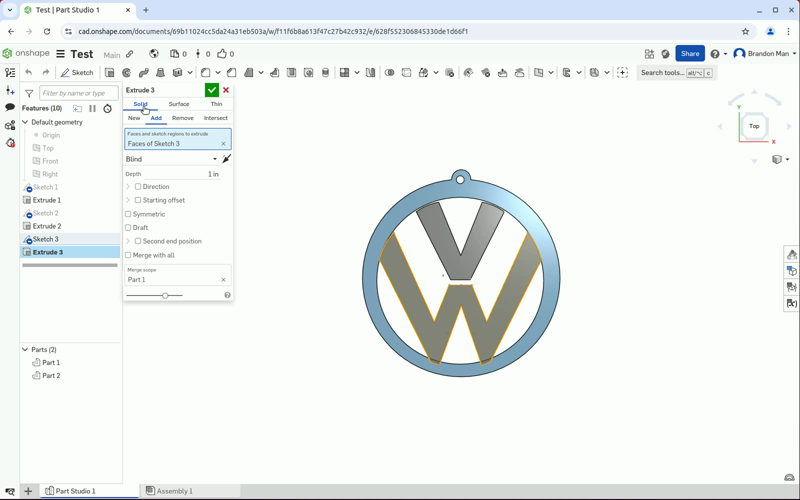
click(143, 106)
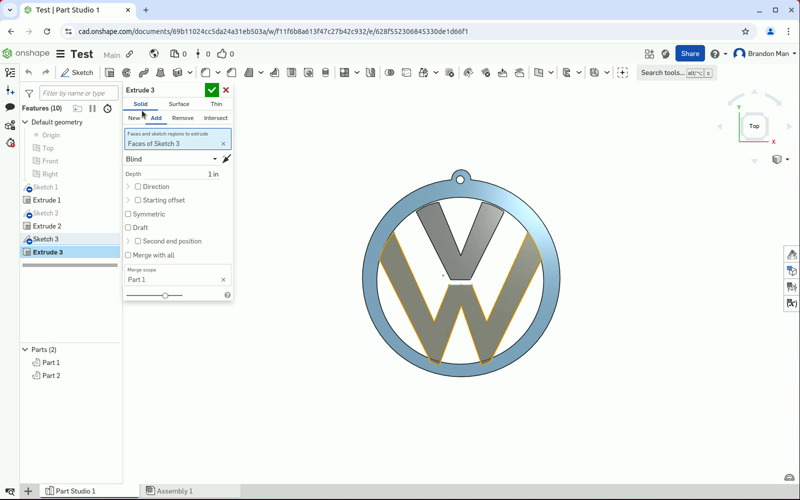
mouse_move(137, 120)
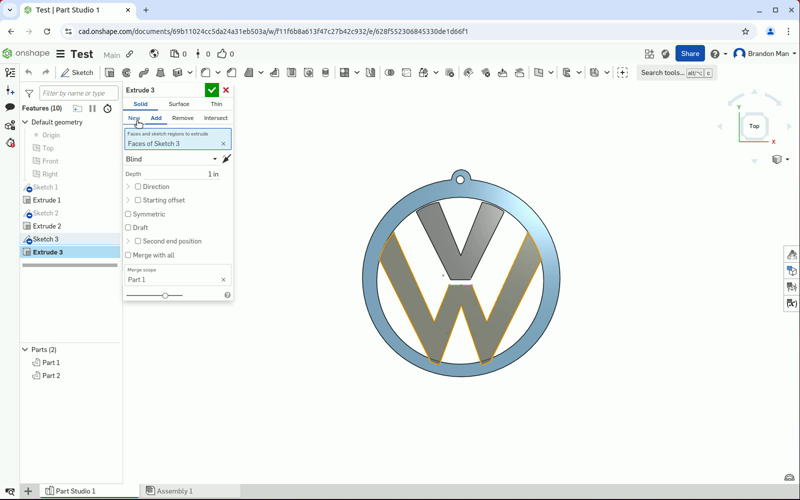
click(137, 120)
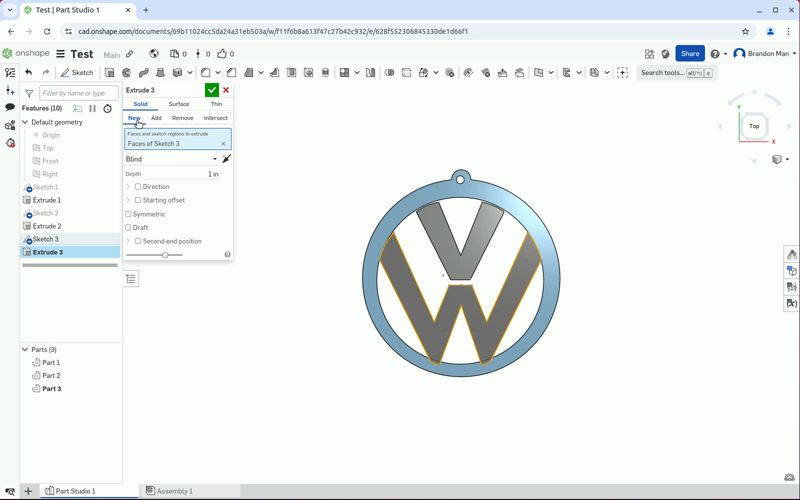
key(tab, 4)
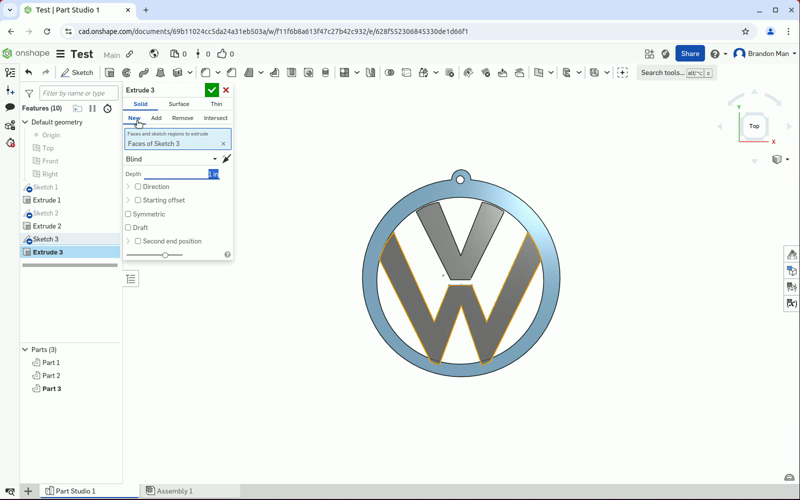
text(9.869)
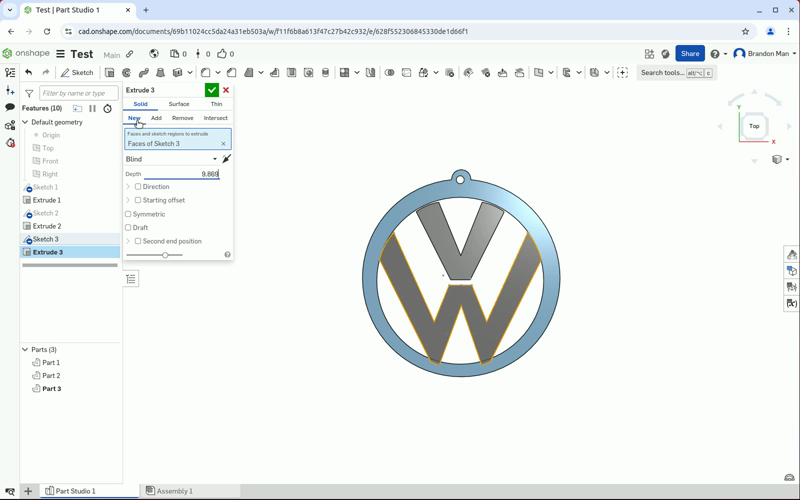
key(enter)
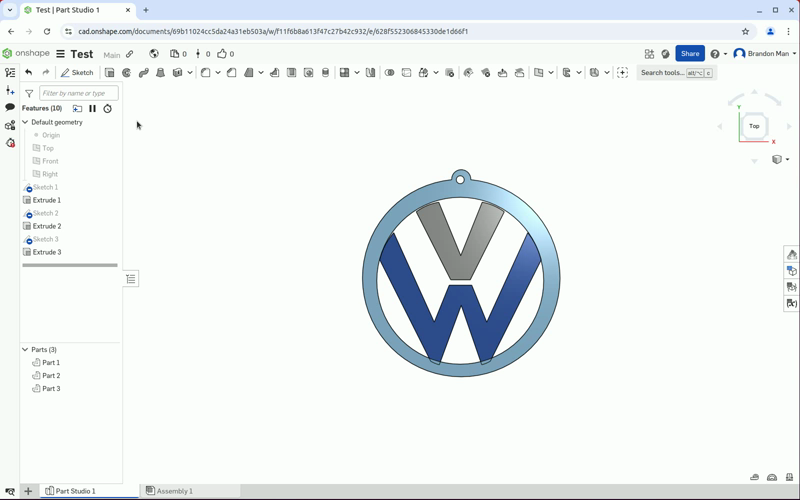
key(shift+h)
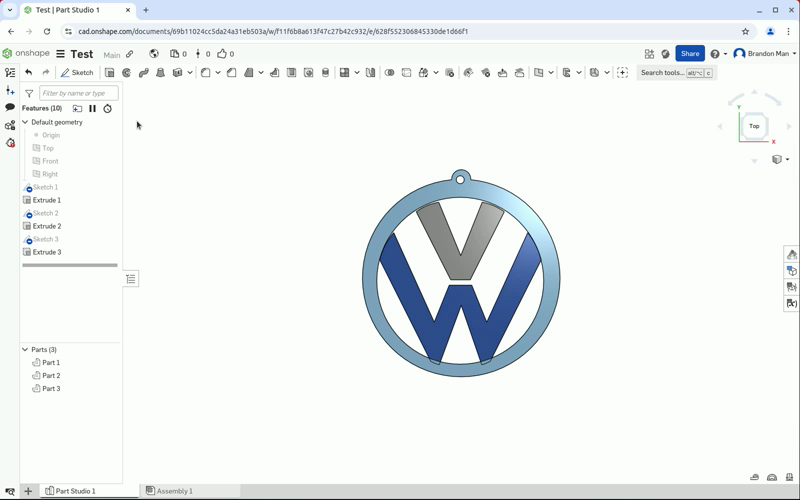
key(shift+h)
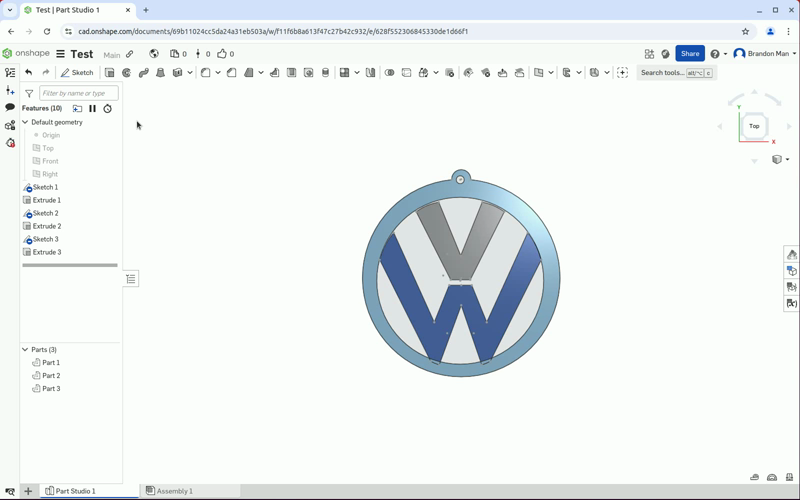
key(shift+7)
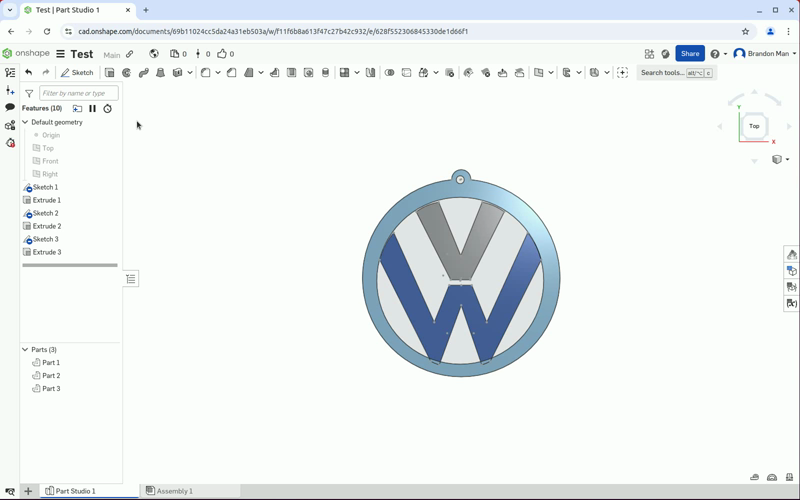
key(up, 3)
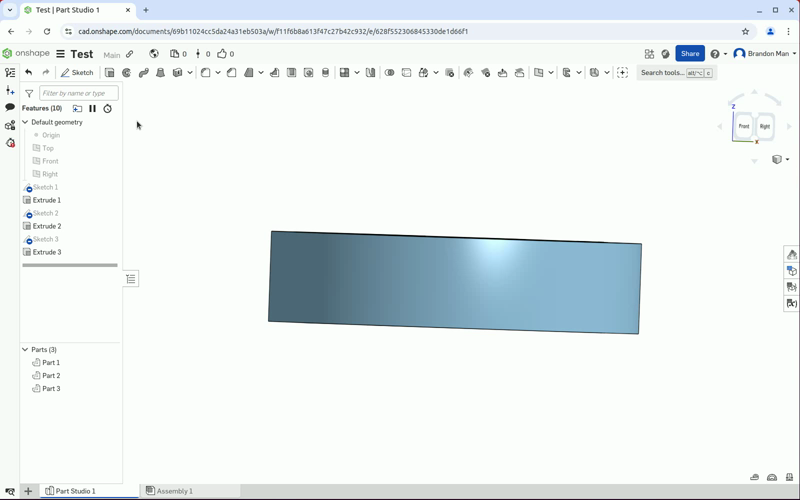
key(left, 3)
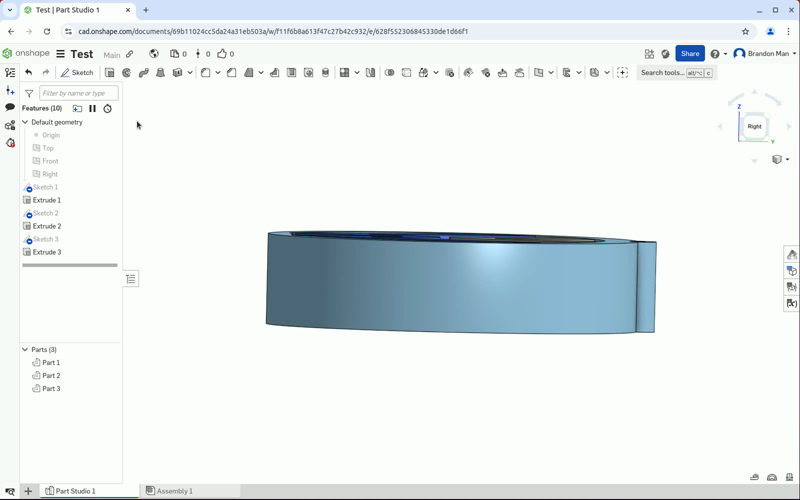
key(right, 3)
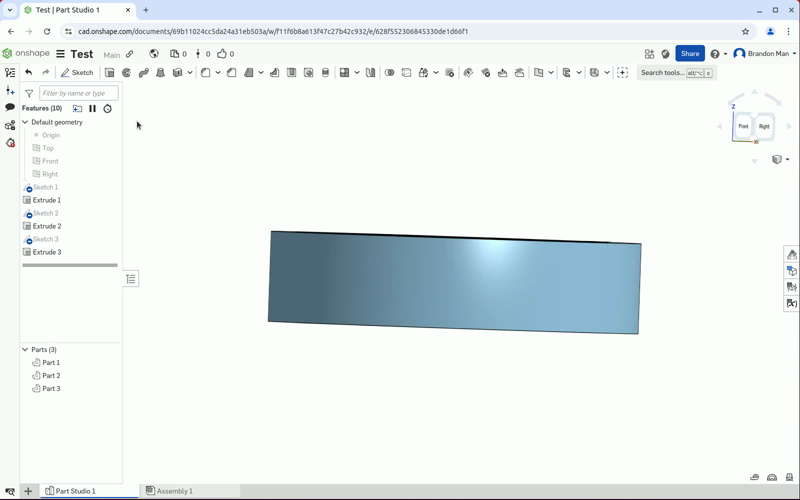
key(down, 3)
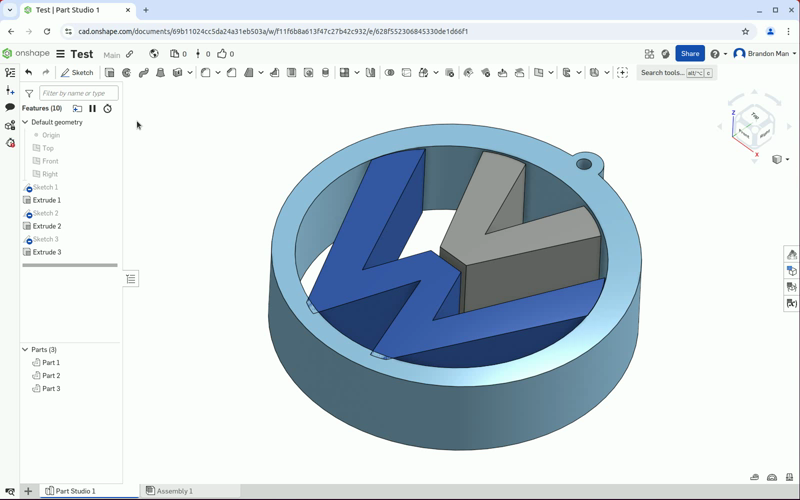
mouse_move(73, 189)
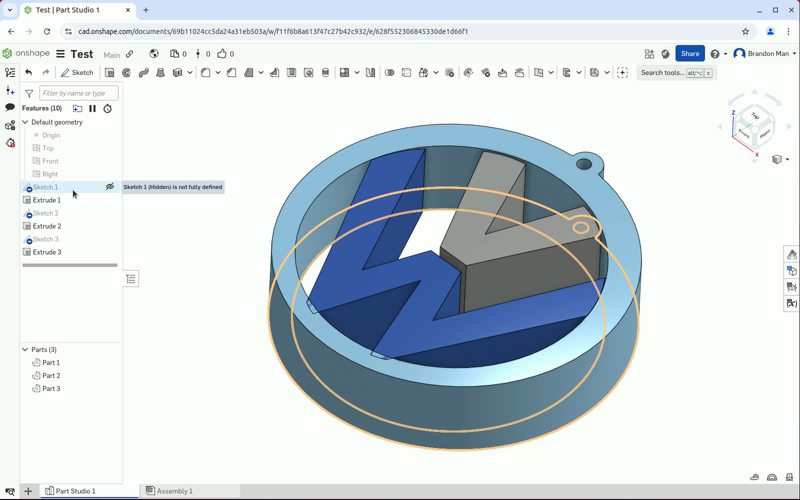
click(73, 189)